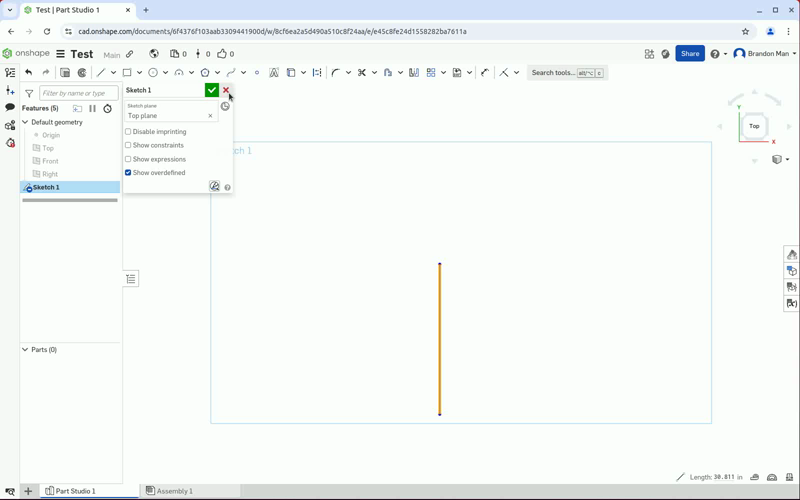
key(shift+h)
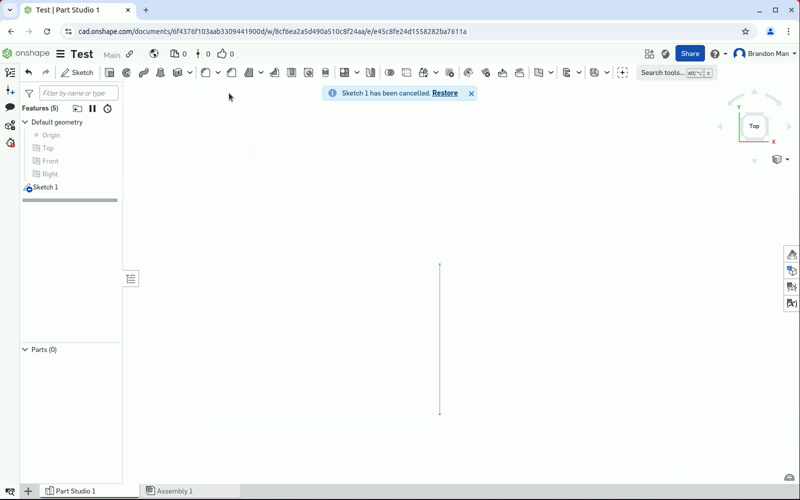
key(shift+s)
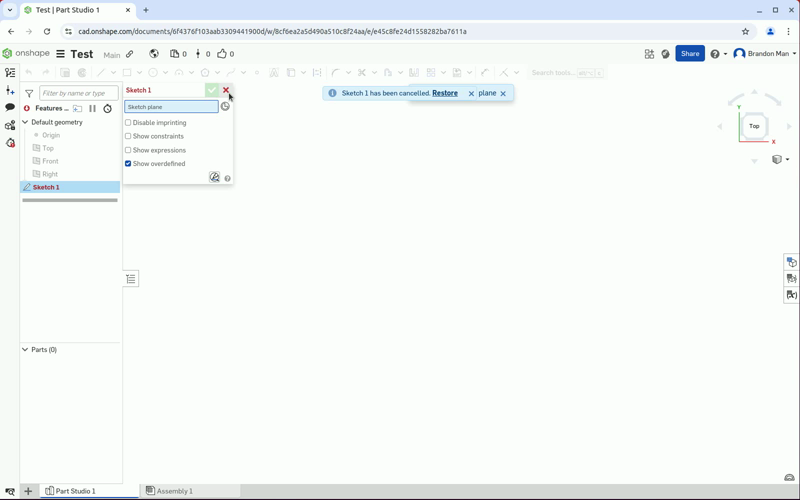
mouse_move(73, 150)
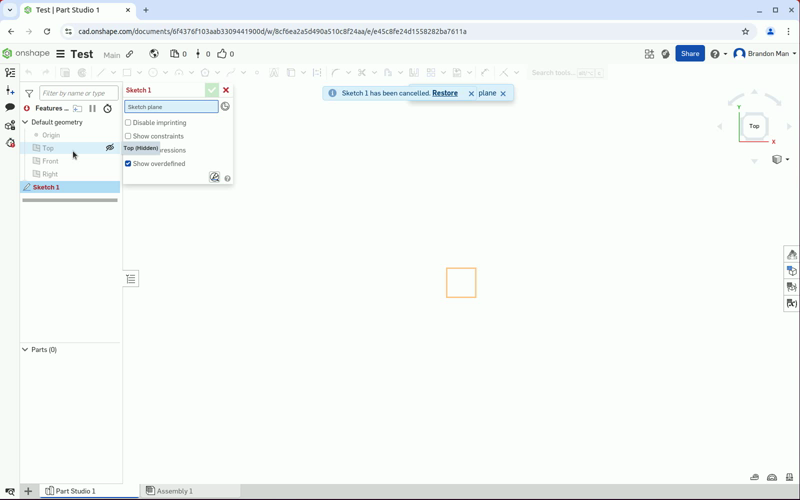
click(73, 150)
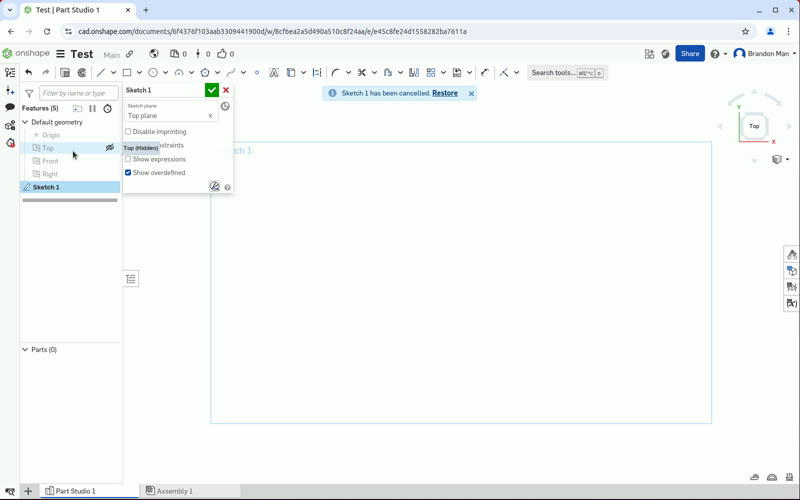
mouse_move(73, 352)
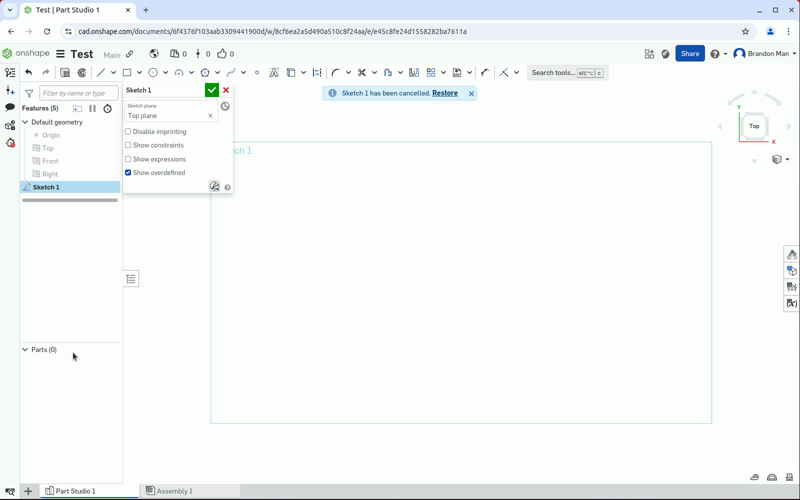
key(y)
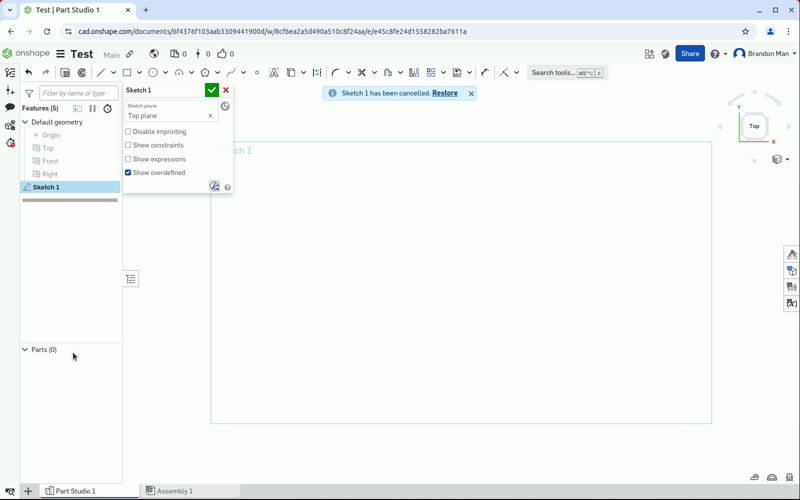
key(l)
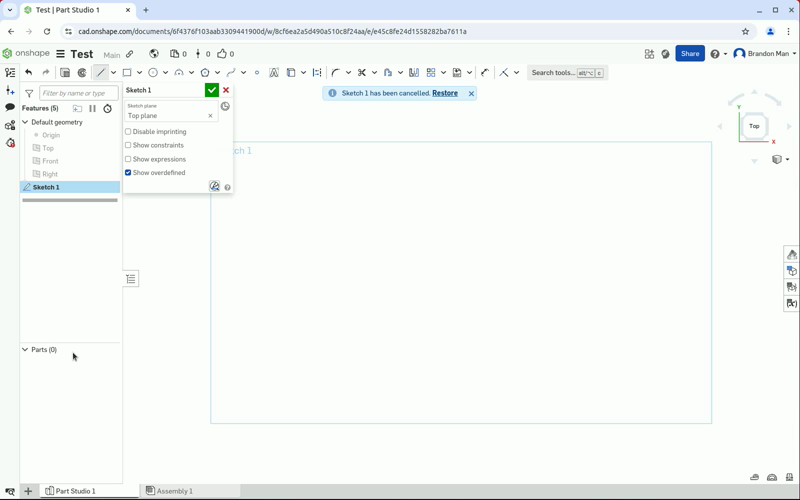
key_down(shift)
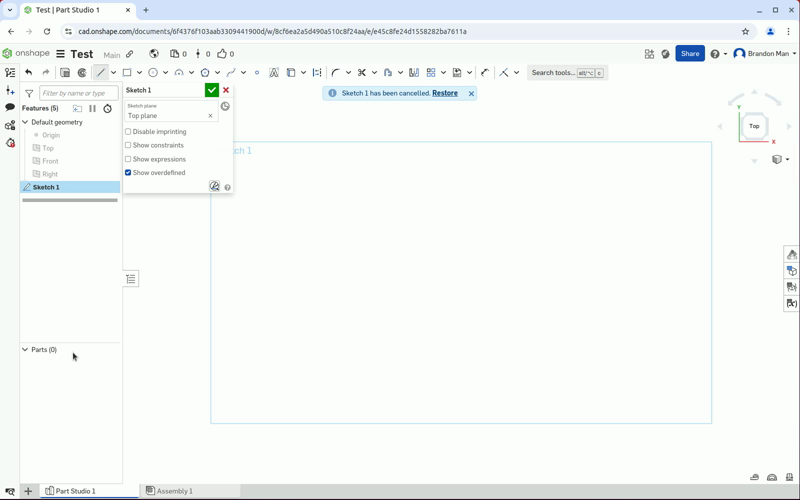
mouse_move(418, 282)
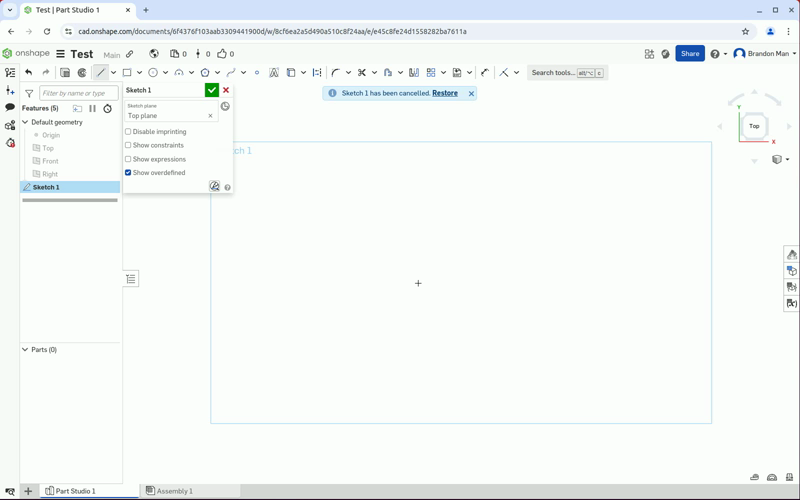
click(418, 282)
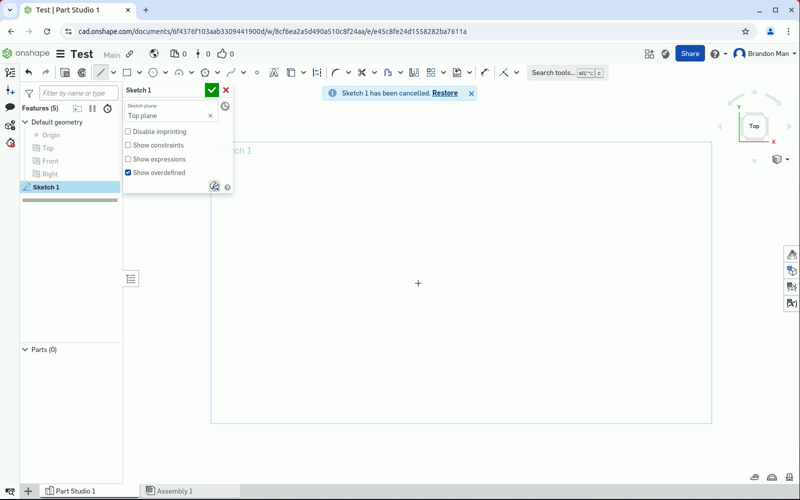
key_up(shift)
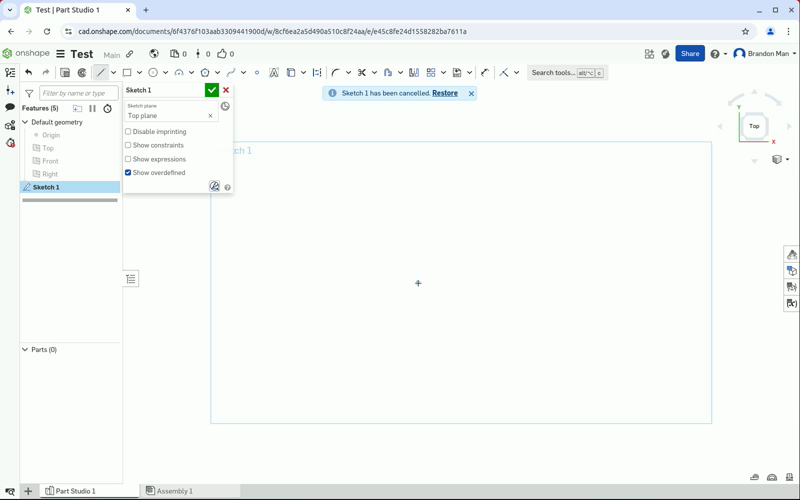
key_down(shift)
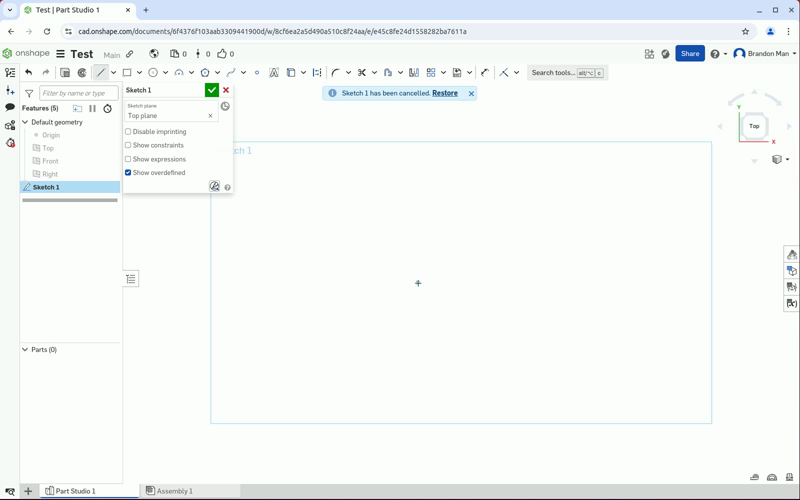
mouse_move(448, 282)
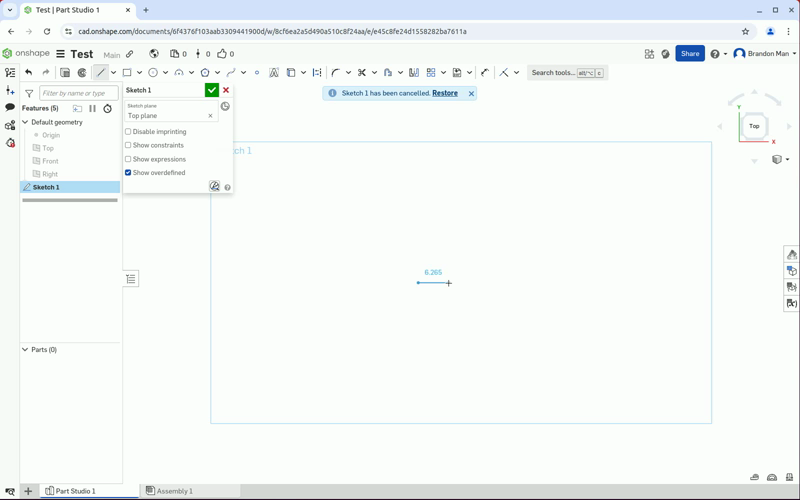
mouse_move(470, 282)
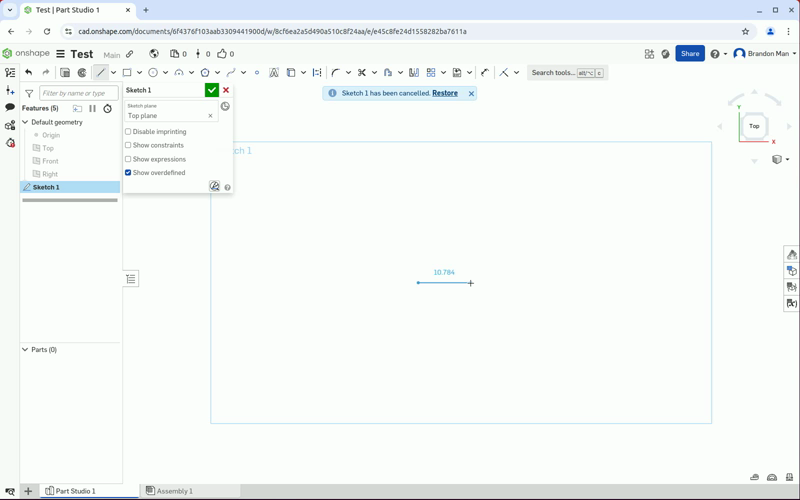
click(470, 282)
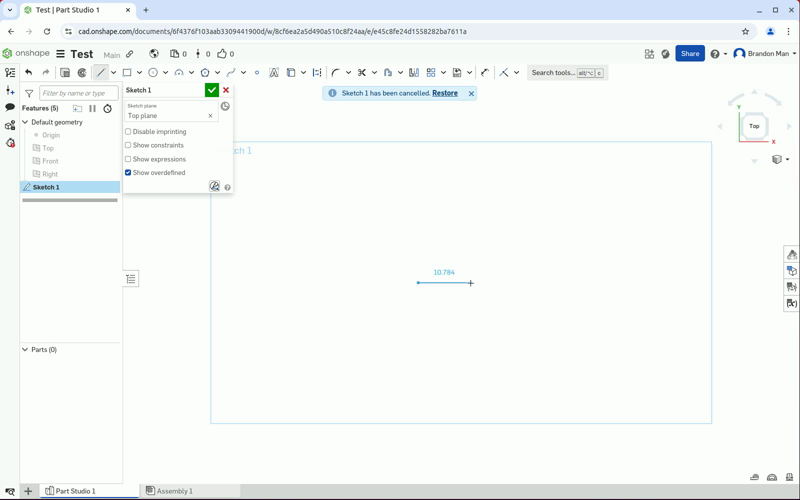
key_up(shift)
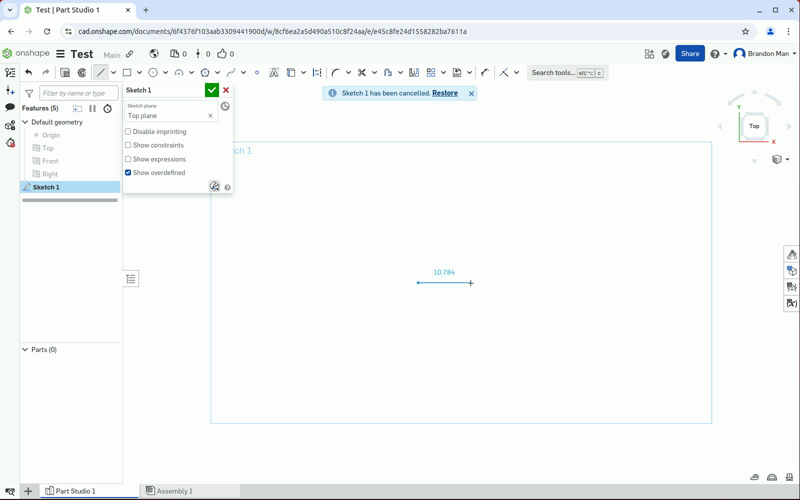
key_down(shift)
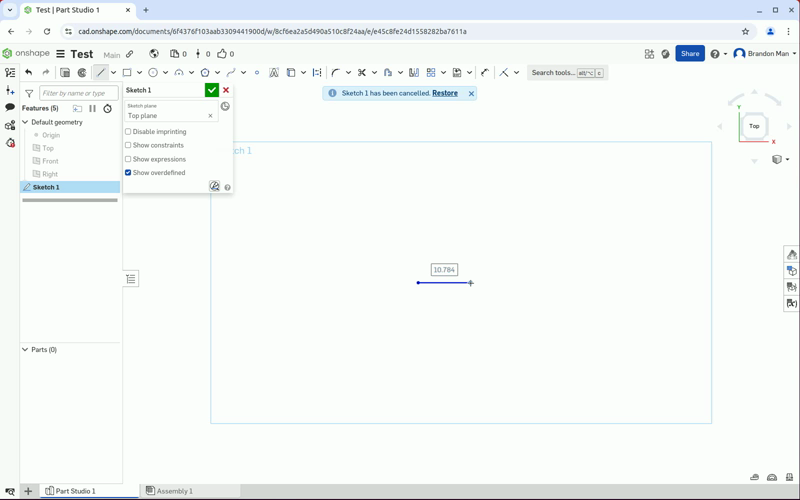
mouse_move(500, 282)
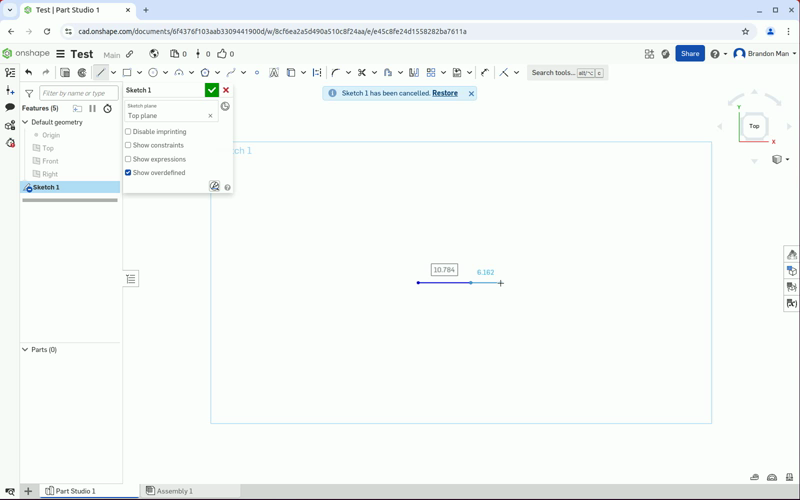
mouse_move(470, 251)
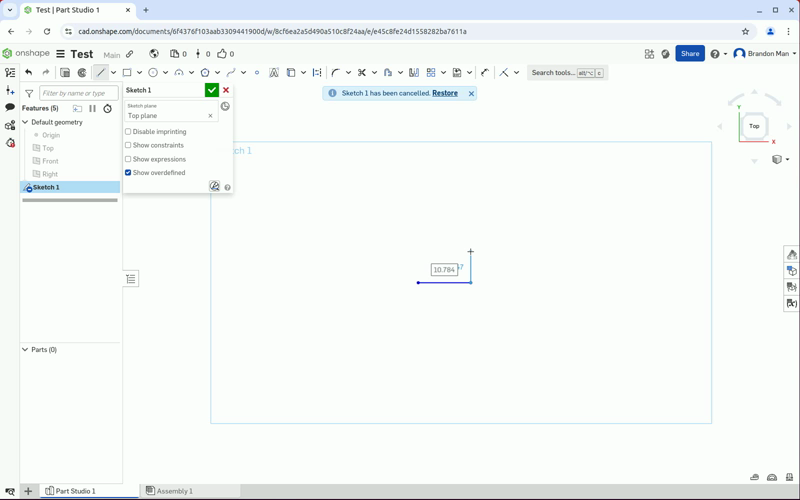
click(470, 251)
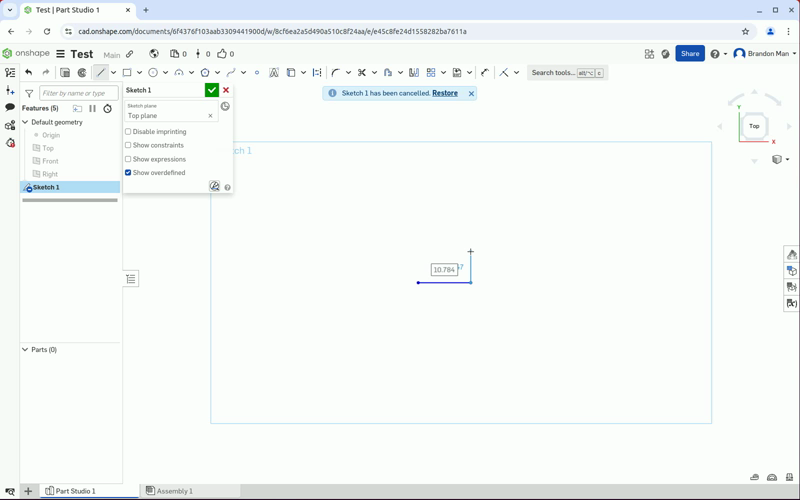
key_up(shift)
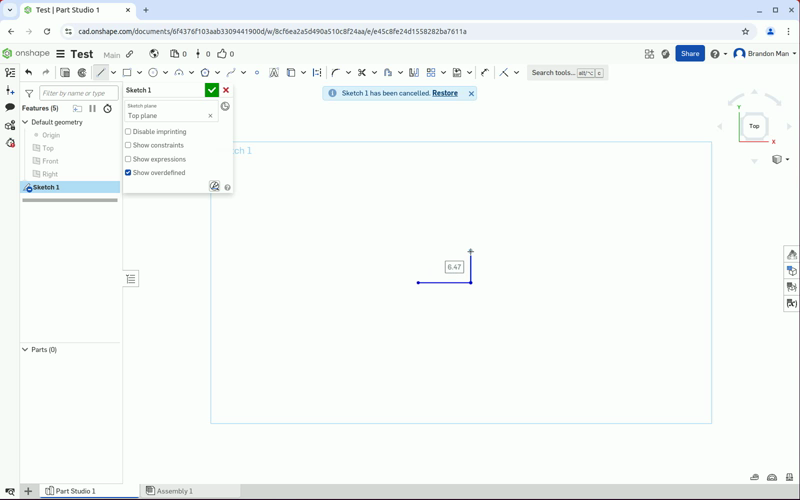
key_down(shift)
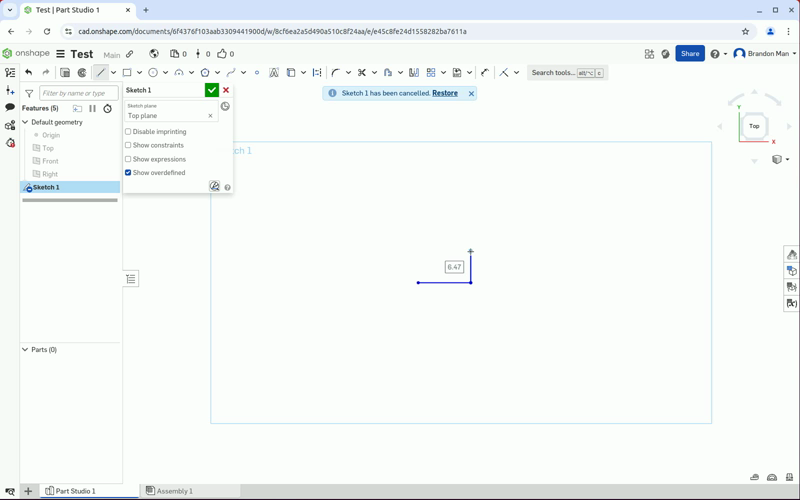
mouse_move(500, 251)
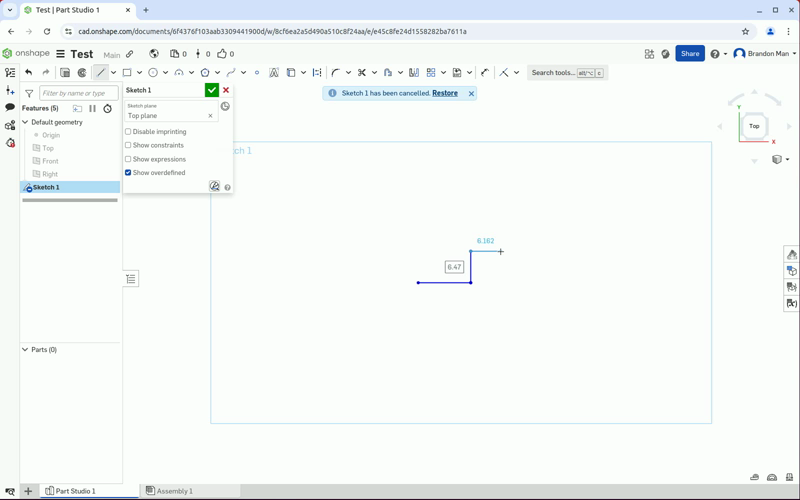
mouse_move(418, 251)
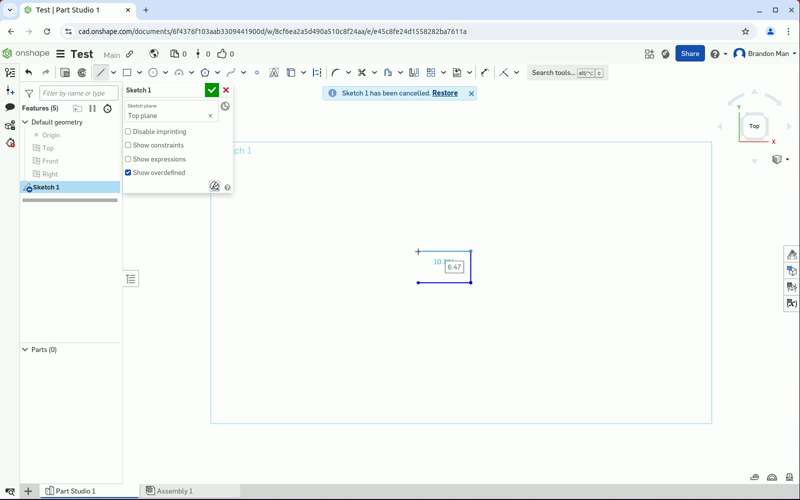
click(418, 251)
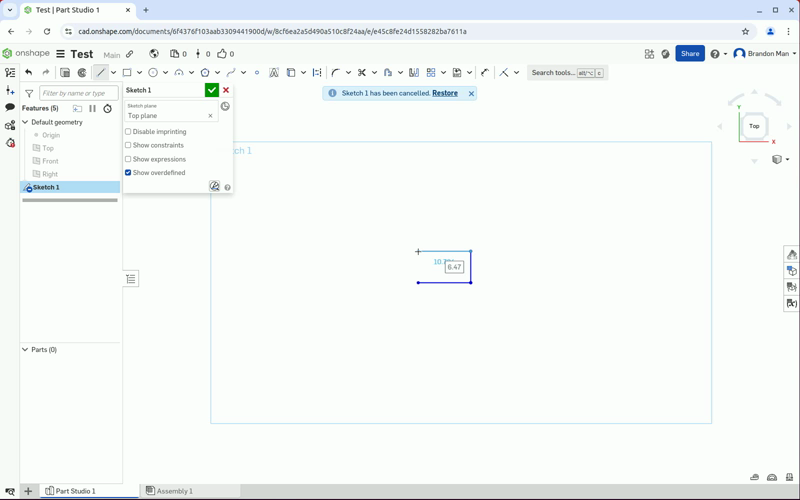
key_up(shift)
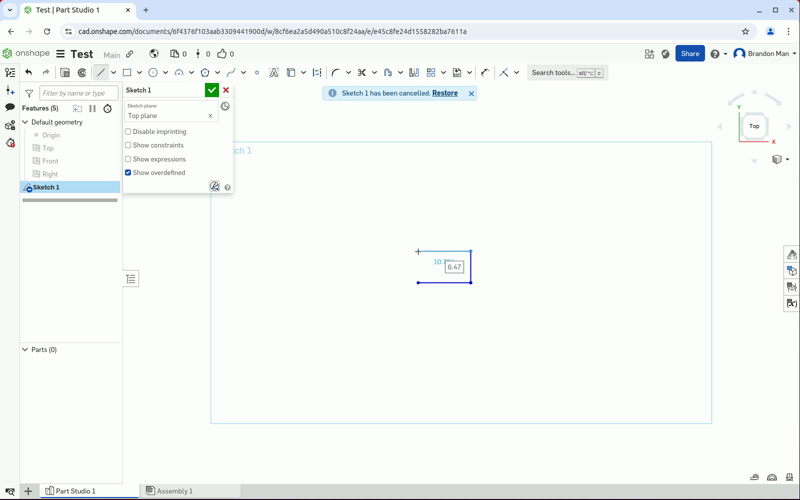
mouse_move(448, 251)
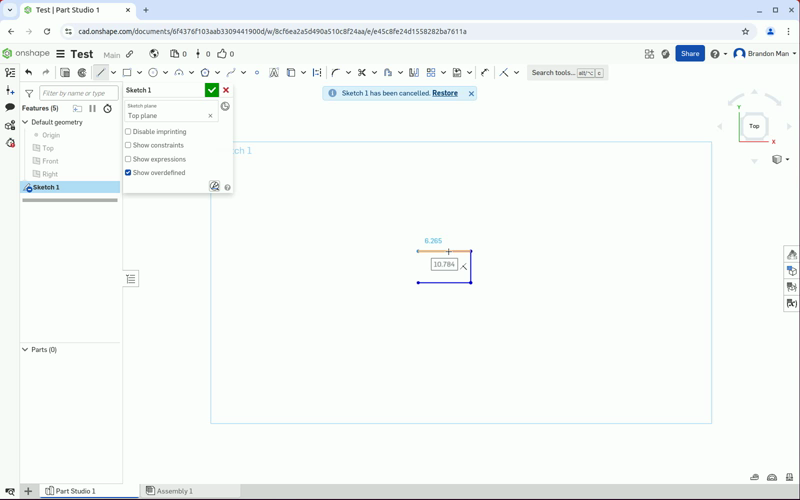
key_down(shift)
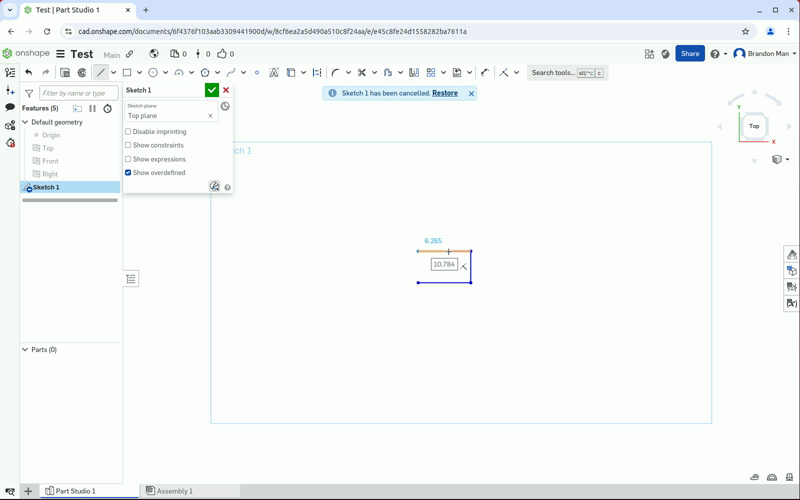
mouse_move(418, 282)
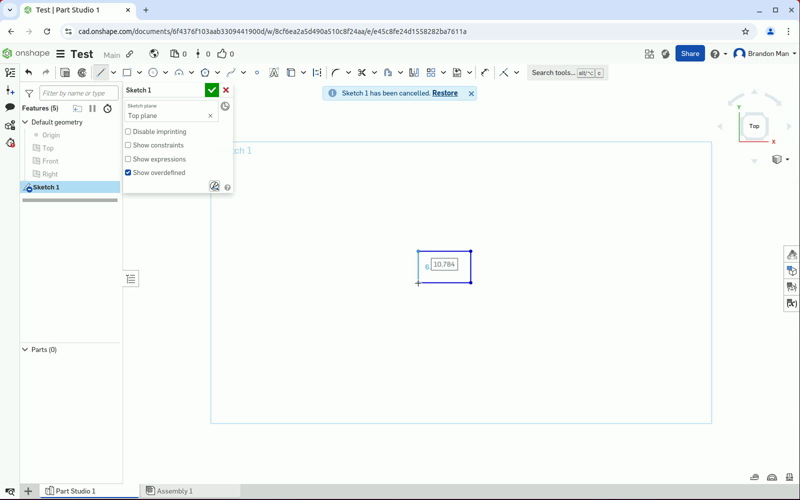
key_up(shift)
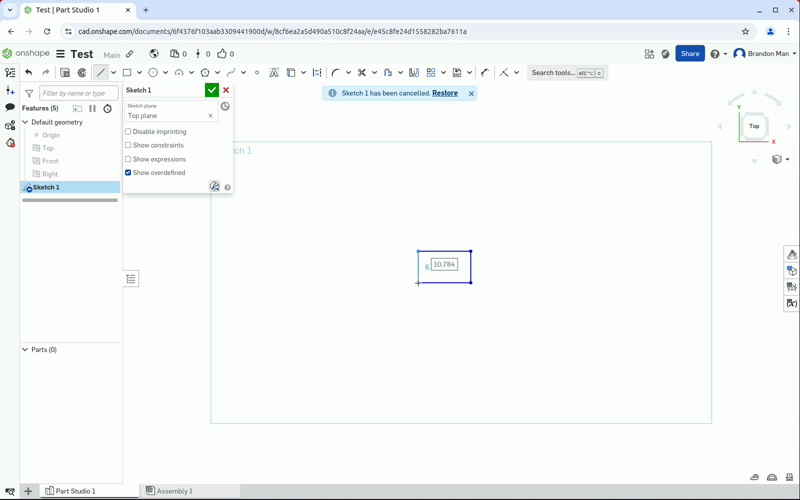
click(418, 282)
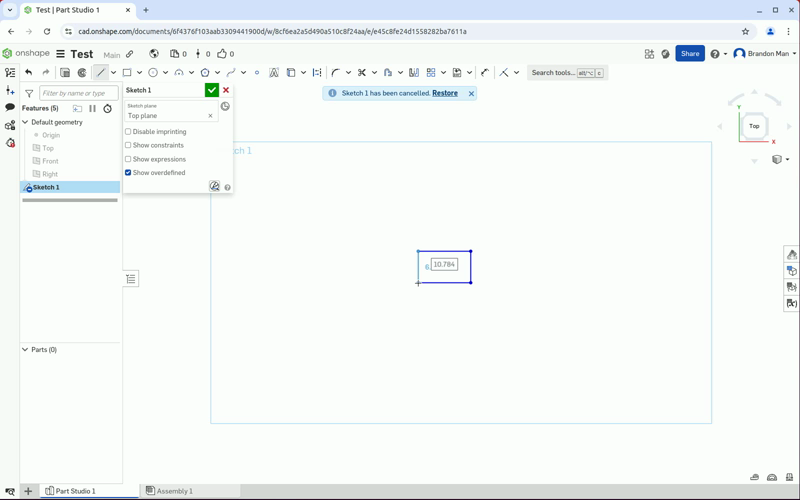
key(esc)
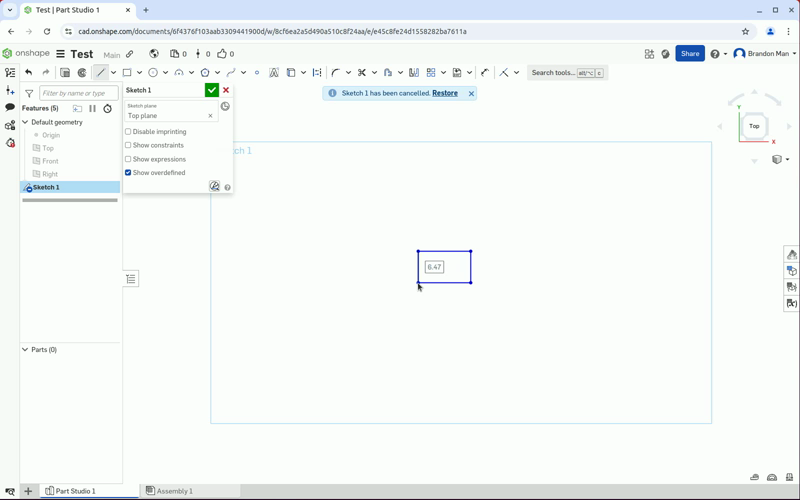
mouse_move(468, 275)
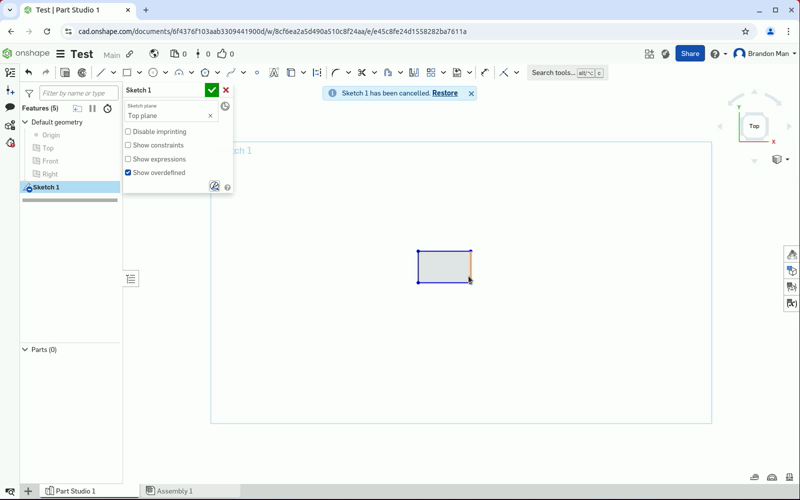
scroll(6)
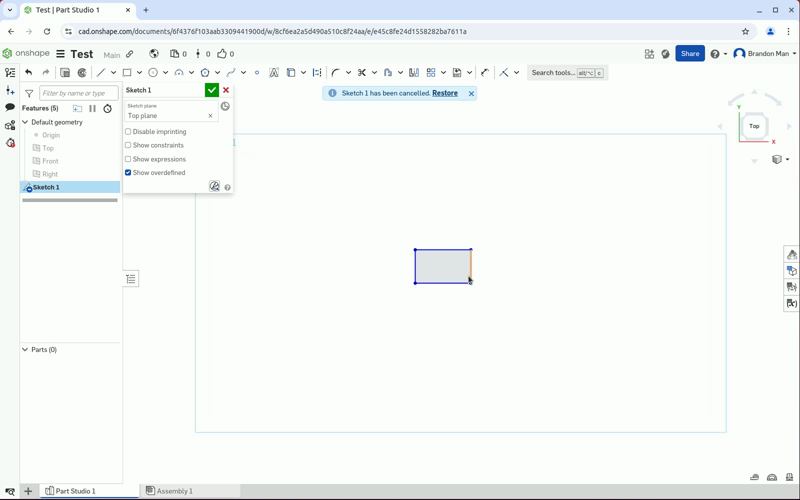
scroll(6)
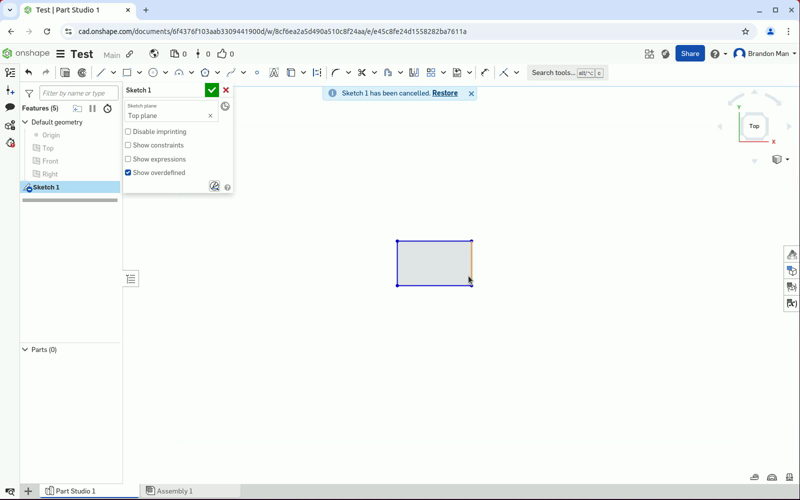
scroll(6)
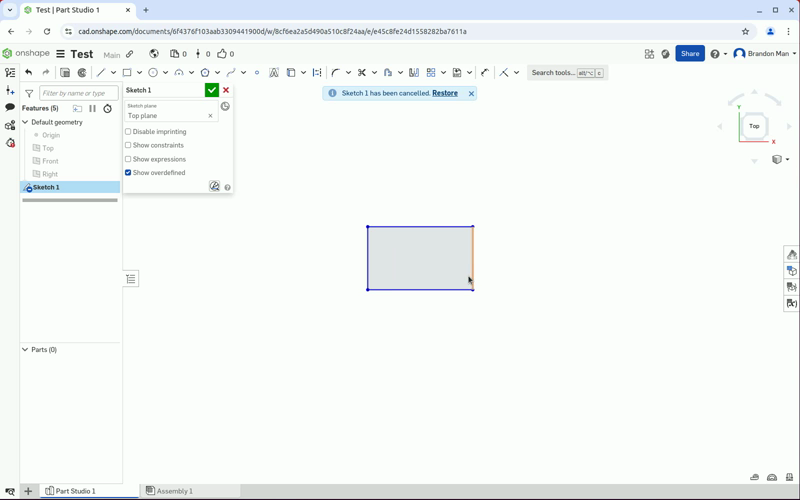
scroll(6)
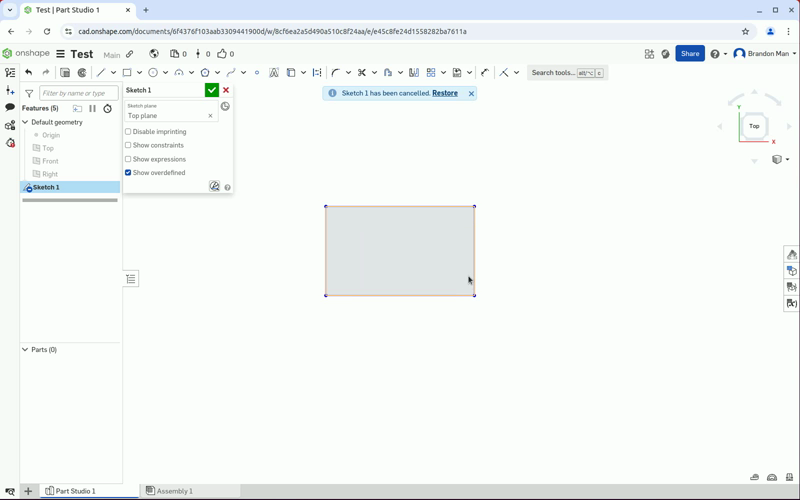
scroll(6)
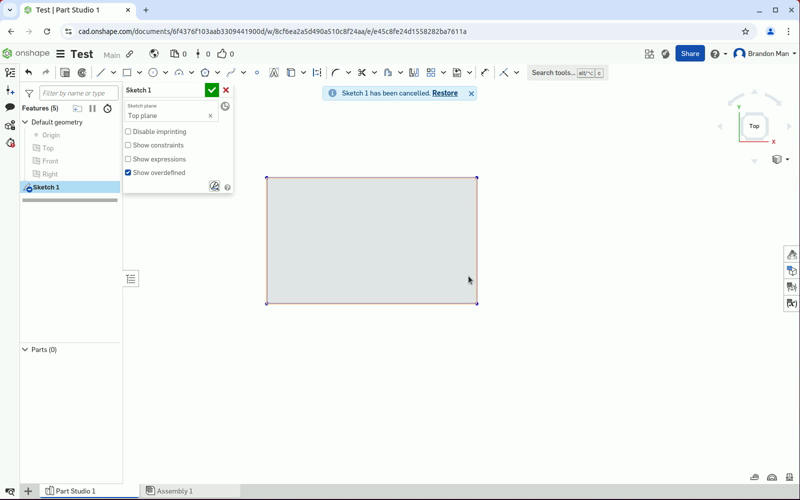
scroll(6)
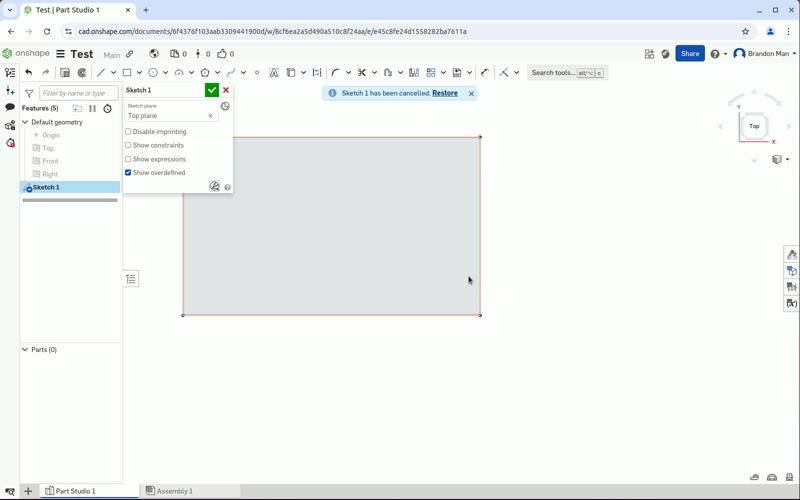
scroll(6)
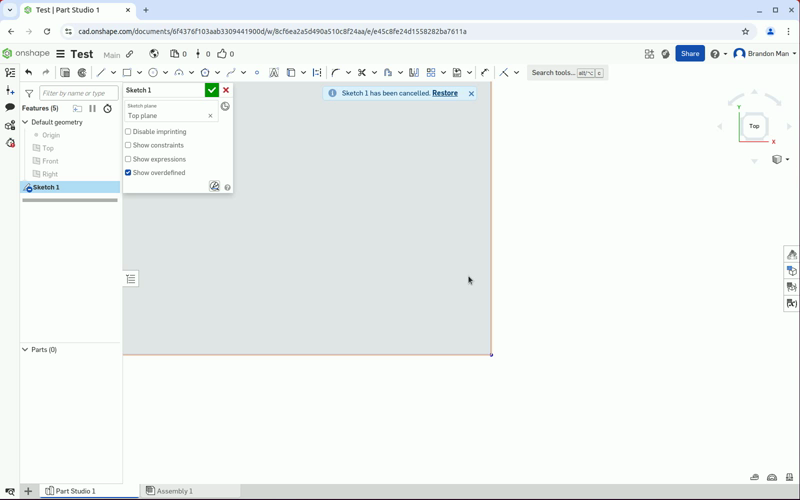
click(468, 275)
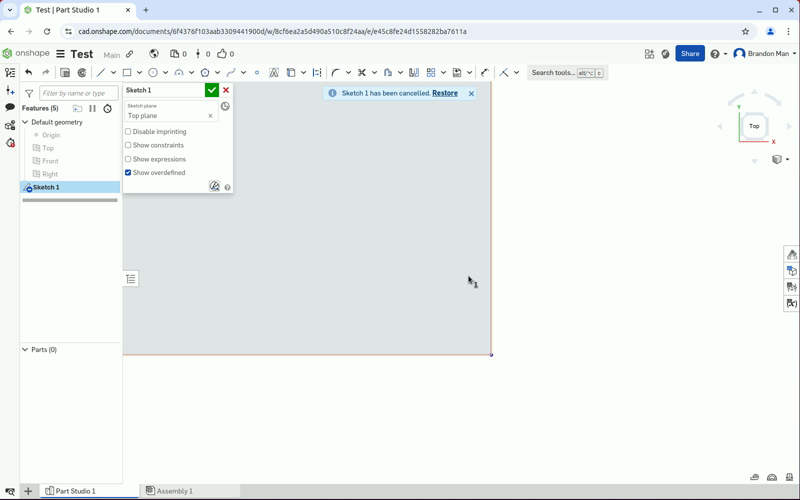
scroll(-6)
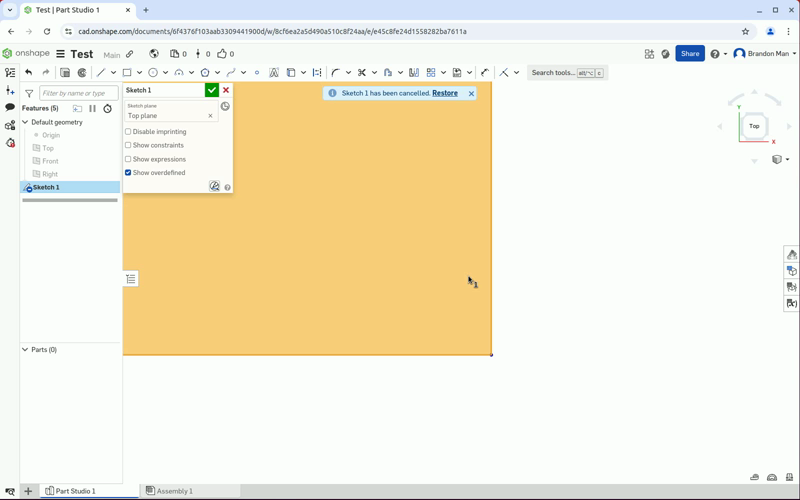
scroll(-6)
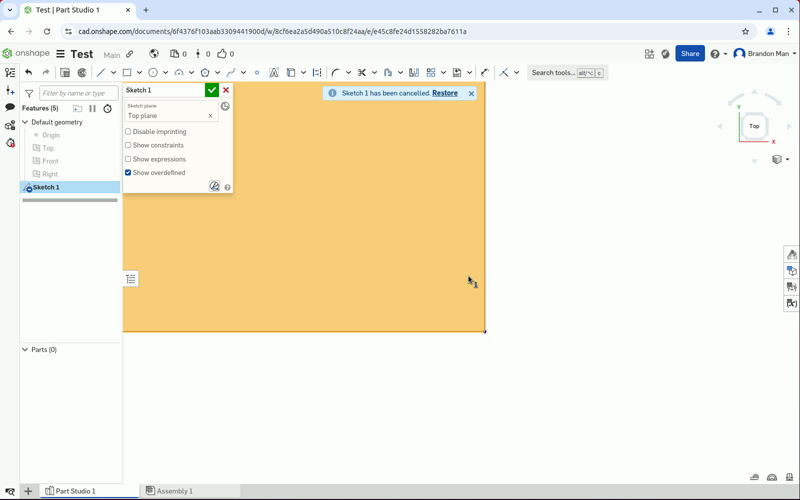
scroll(-6)
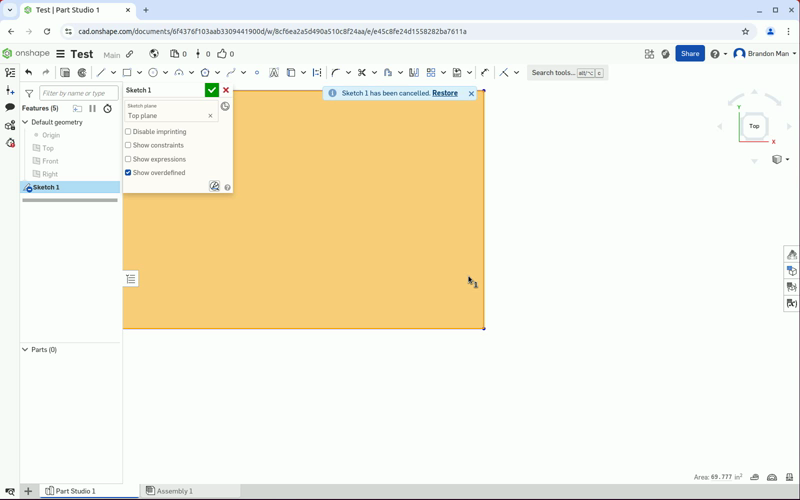
scroll(-6)
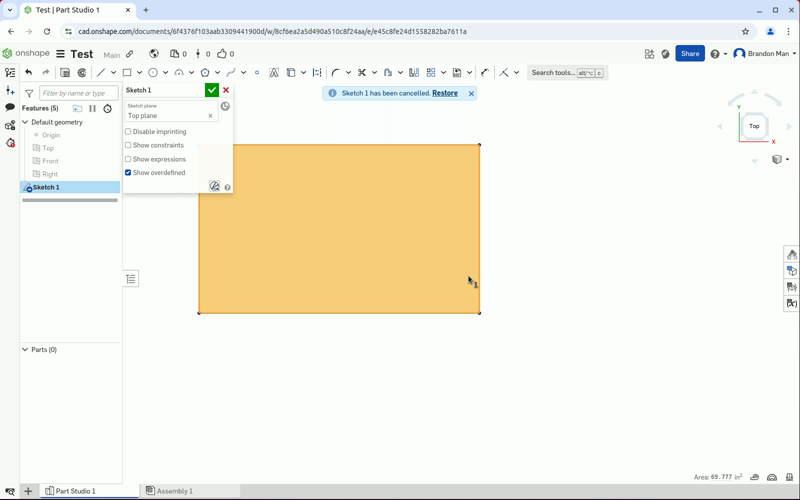
scroll(-6)
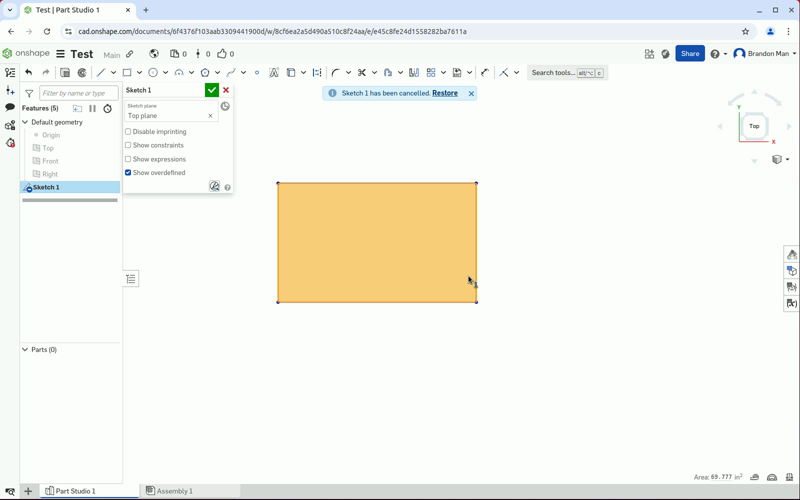
scroll(-6)
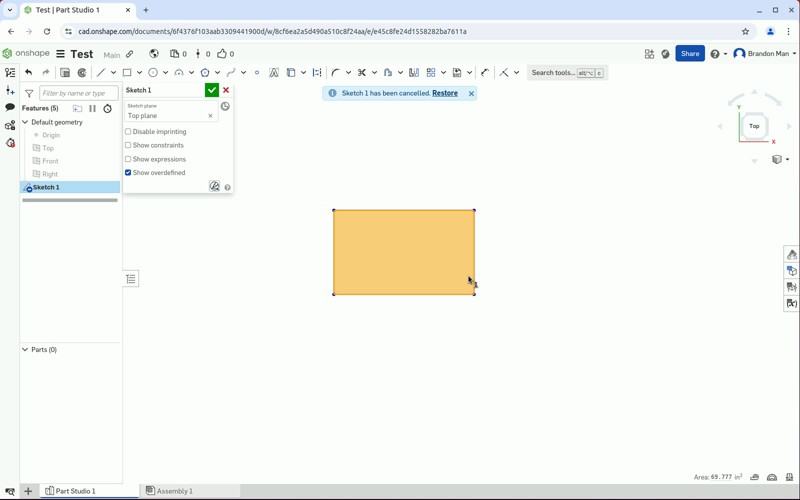
scroll(-6)
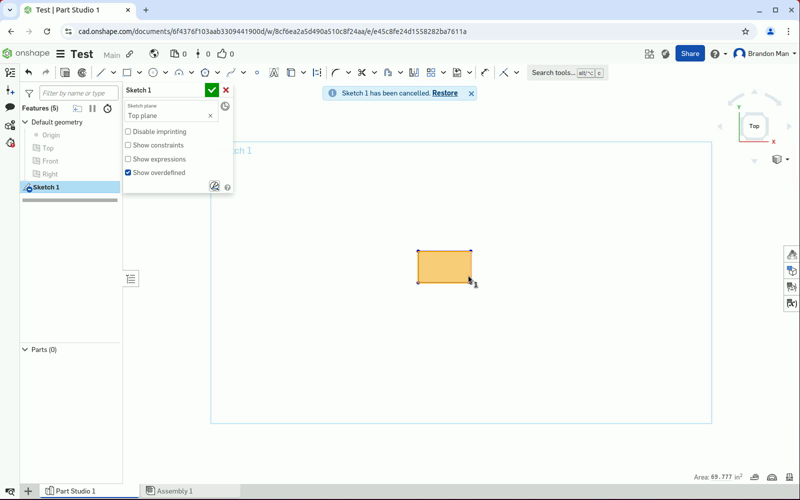
mouse_move(73, 352)
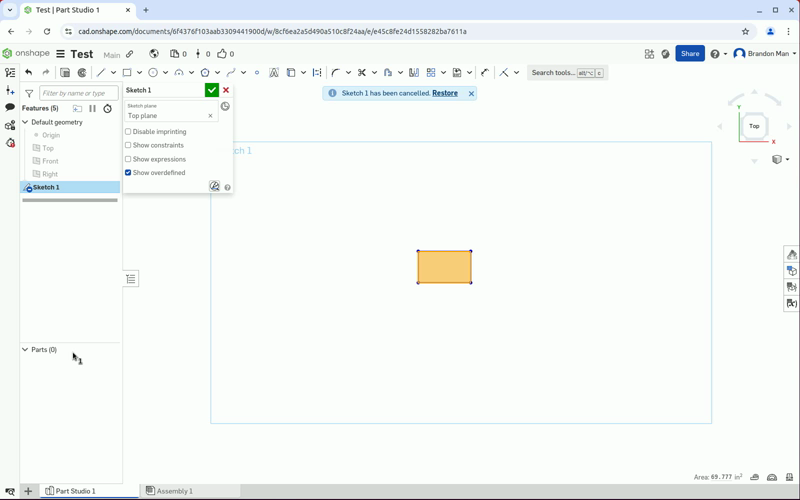
key(shift+y)
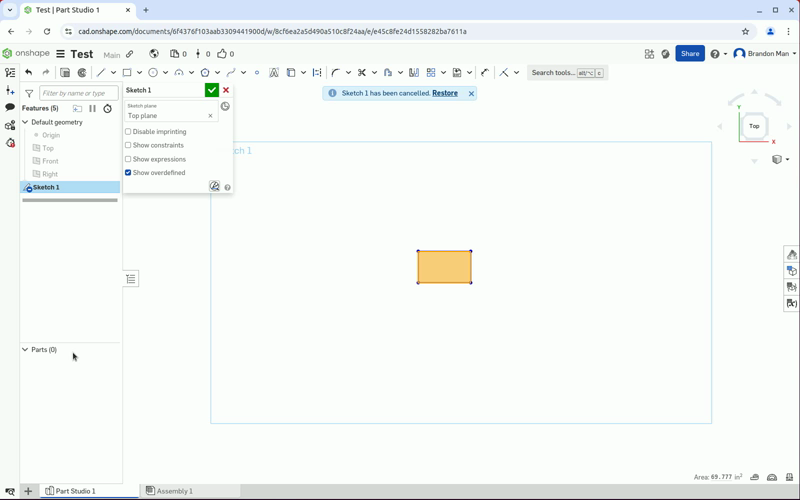
key(shift+e)
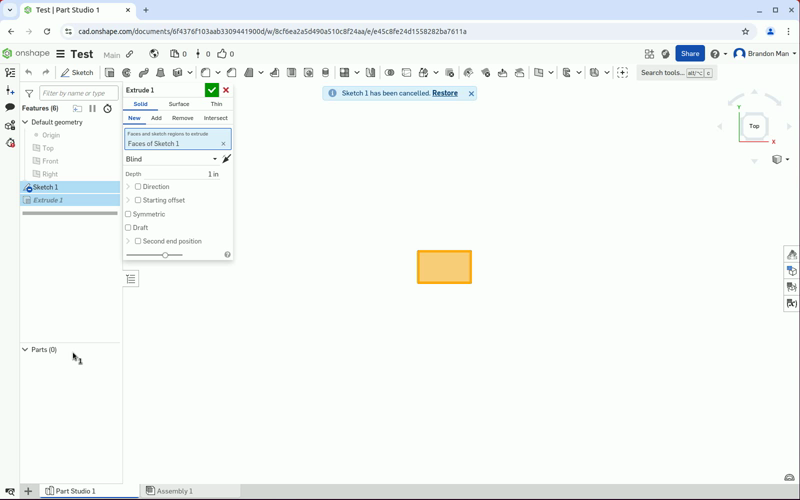
mouse_move(143, 106)
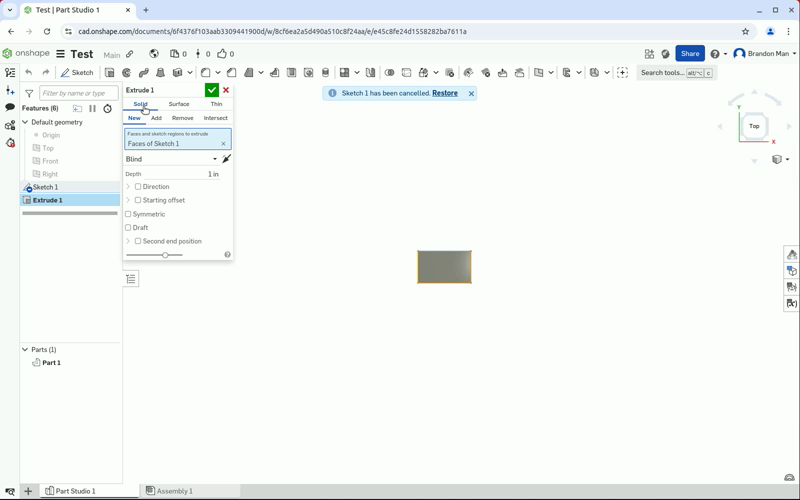
click(143, 106)
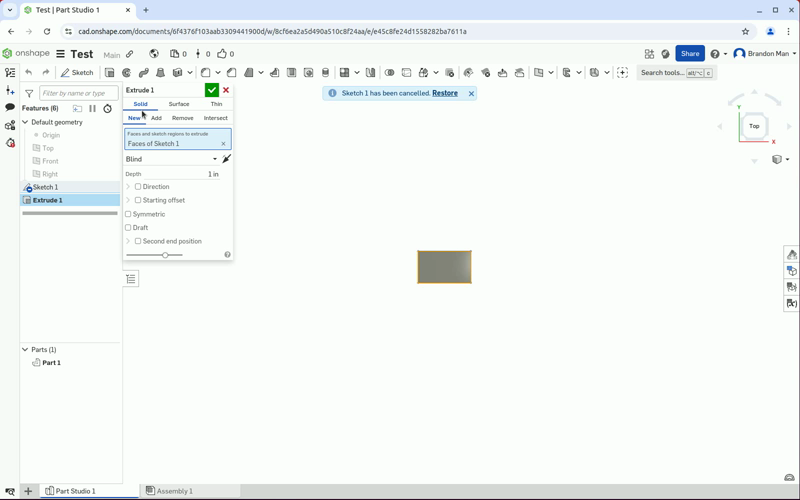
mouse_move(137, 120)
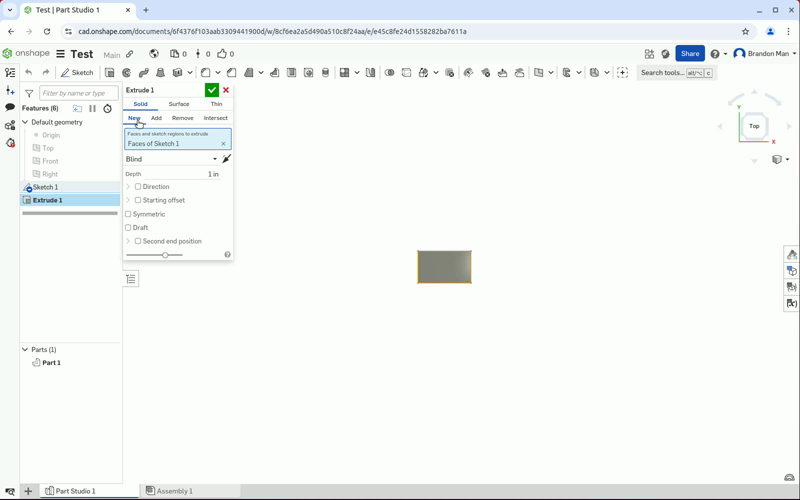
click(137, 120)
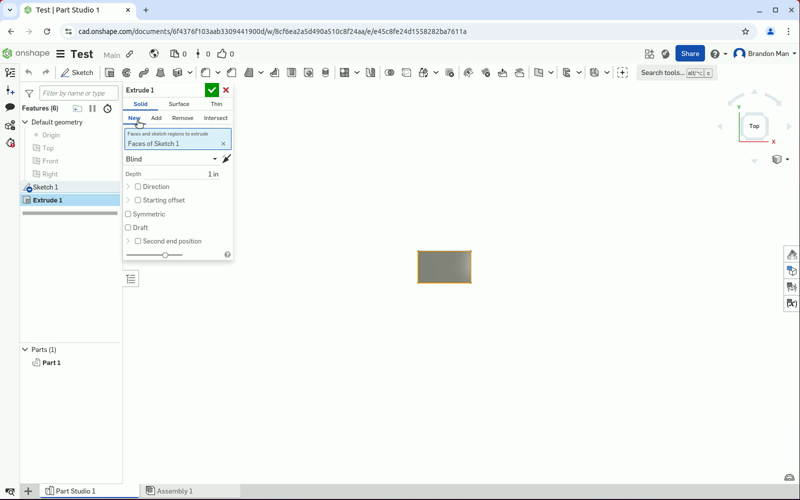
key(tab, 4)
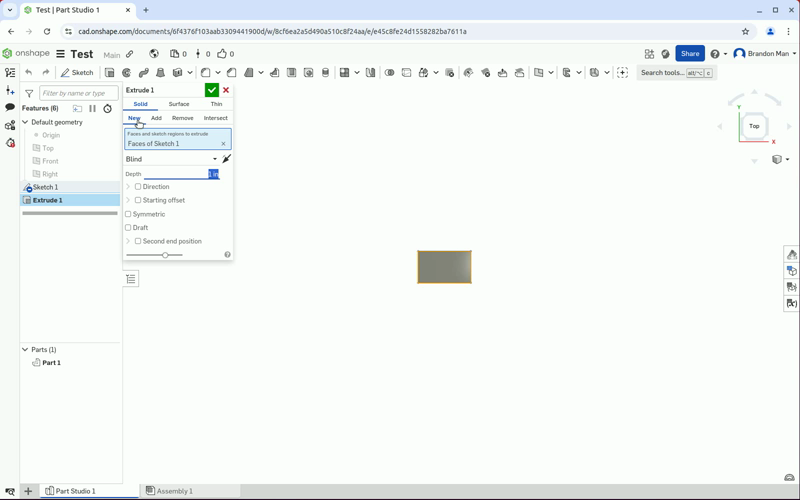
text(-0.241)
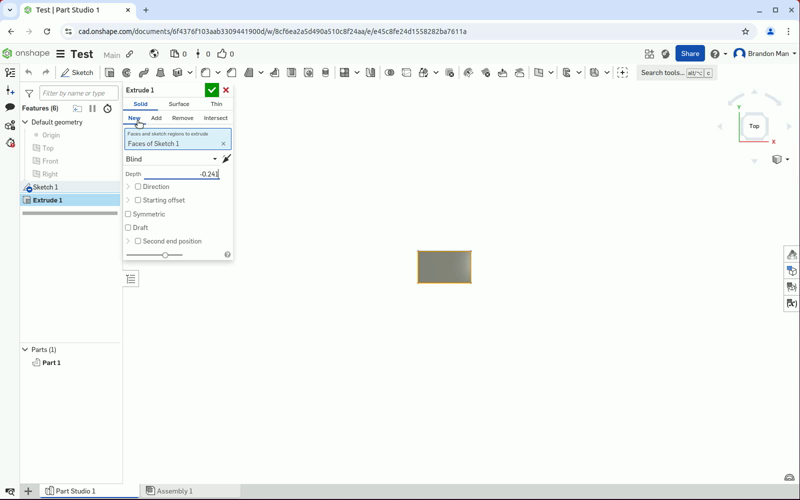
key(enter)
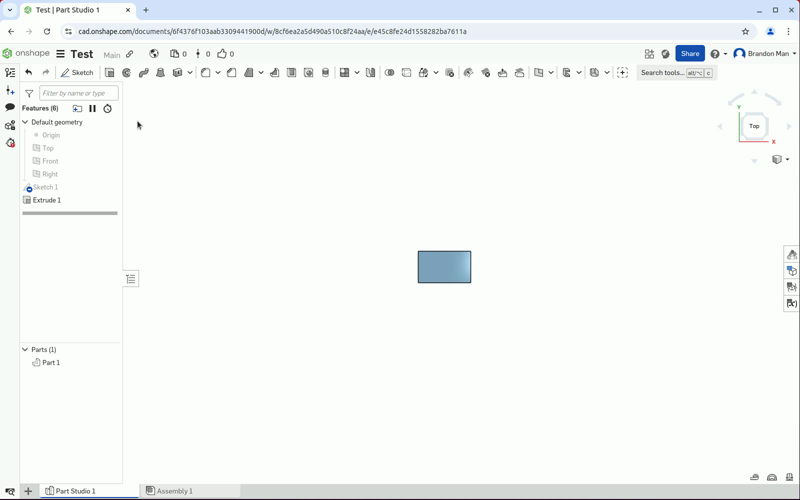
key(shift+h)
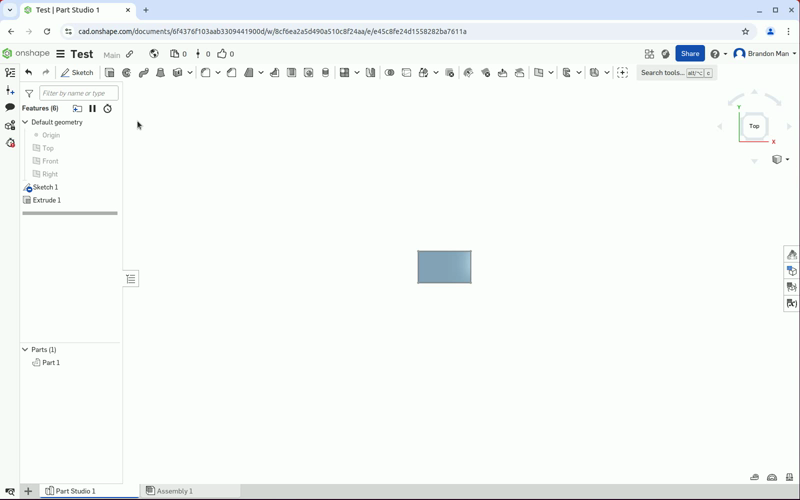
key(shift+h)
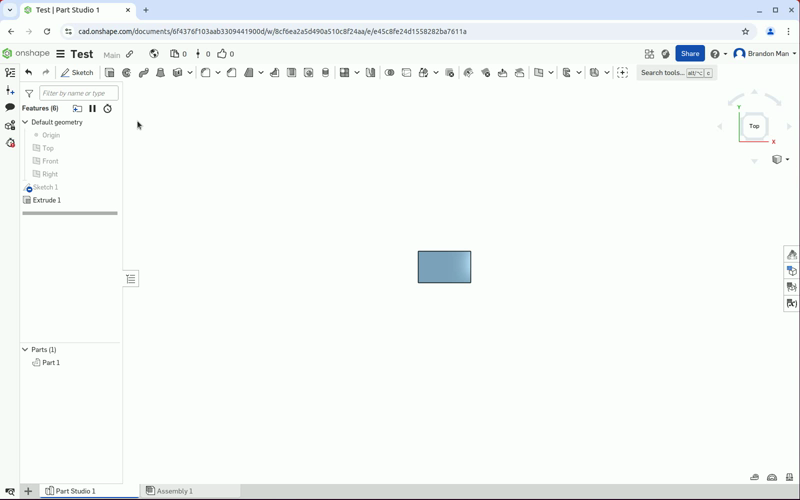
mouse_move(73, 189)
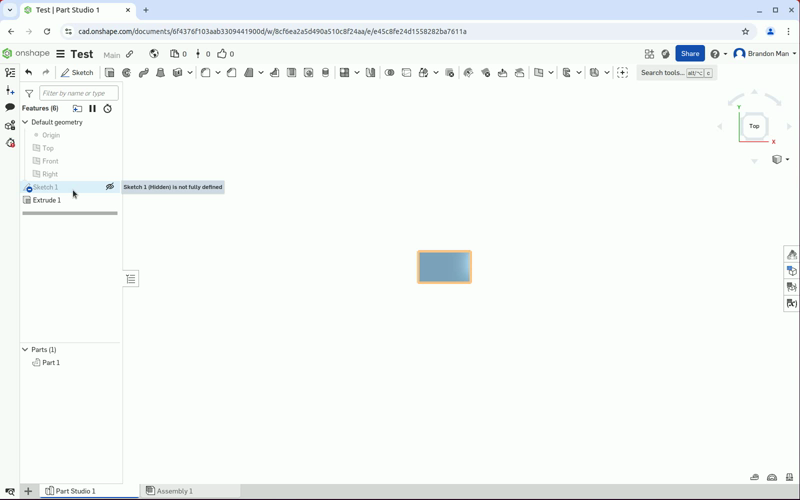
click(73, 189)
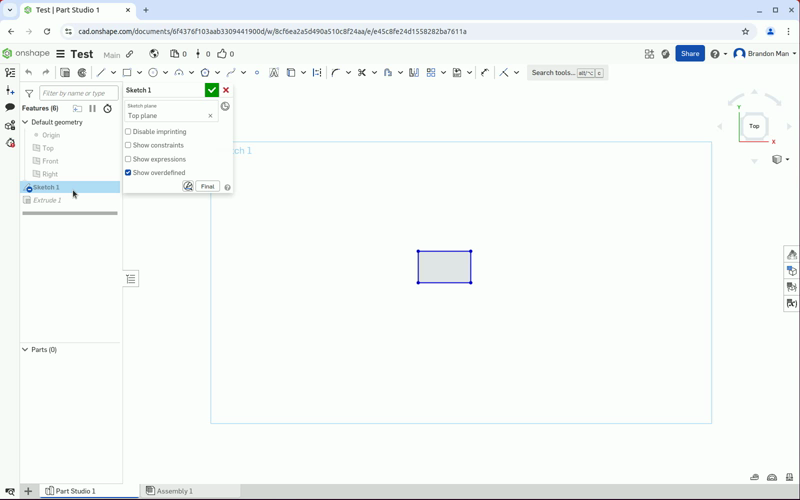
mouse_move(229, 92)
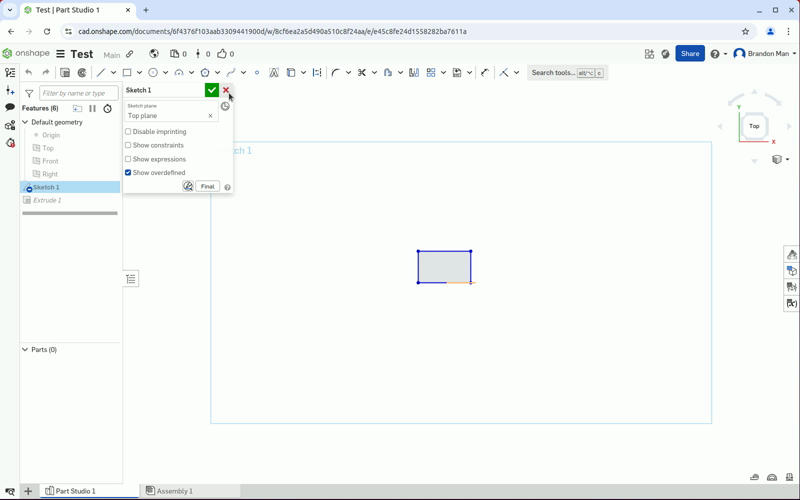
click(229, 92)
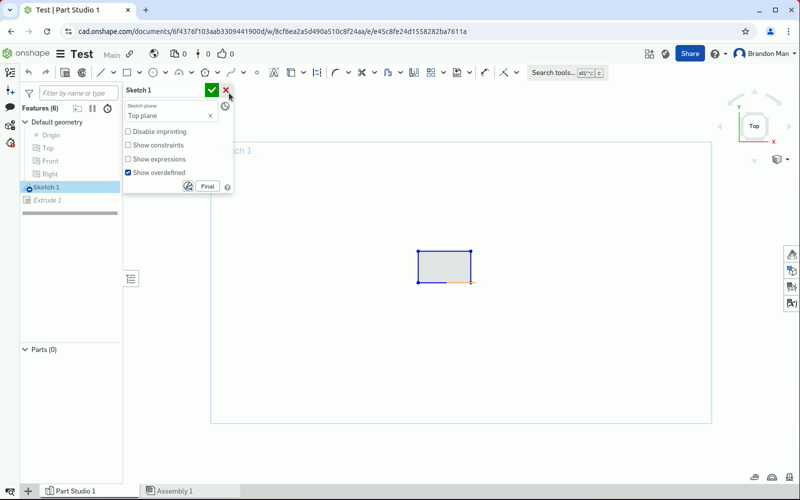
key(shift+s)
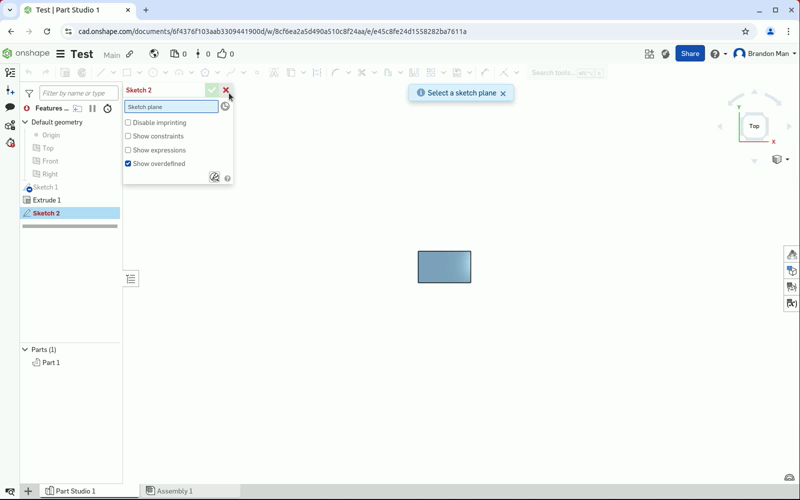
mouse_move(73, 150)
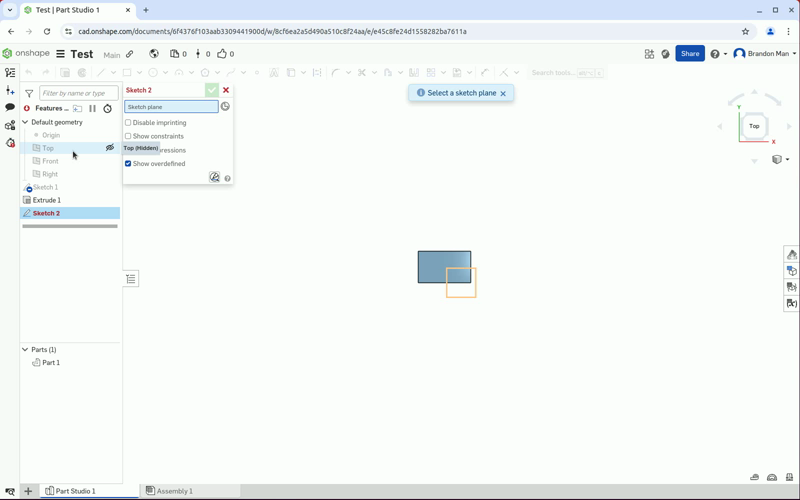
click(73, 150)
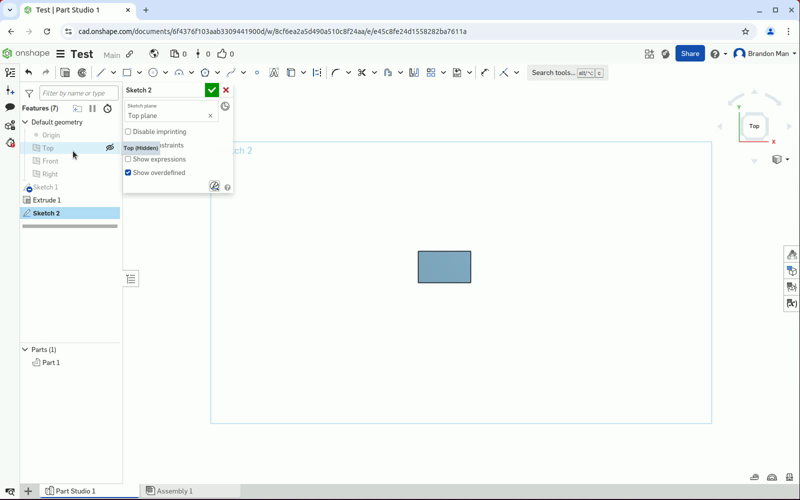
mouse_move(73, 352)
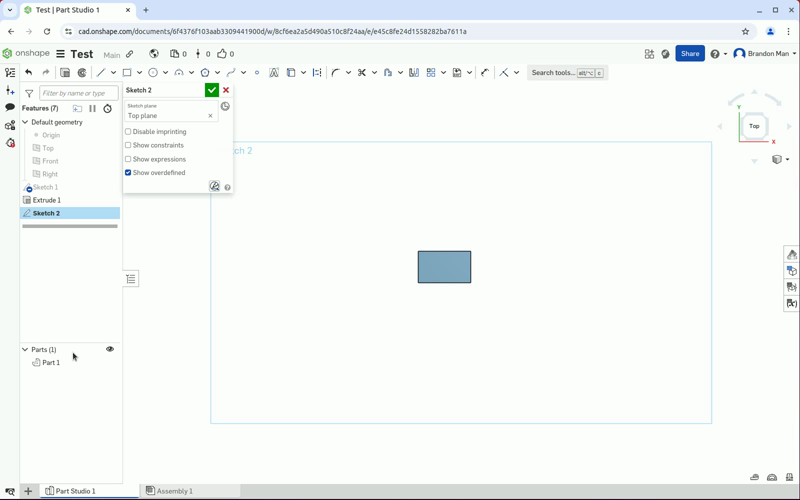
key(y)
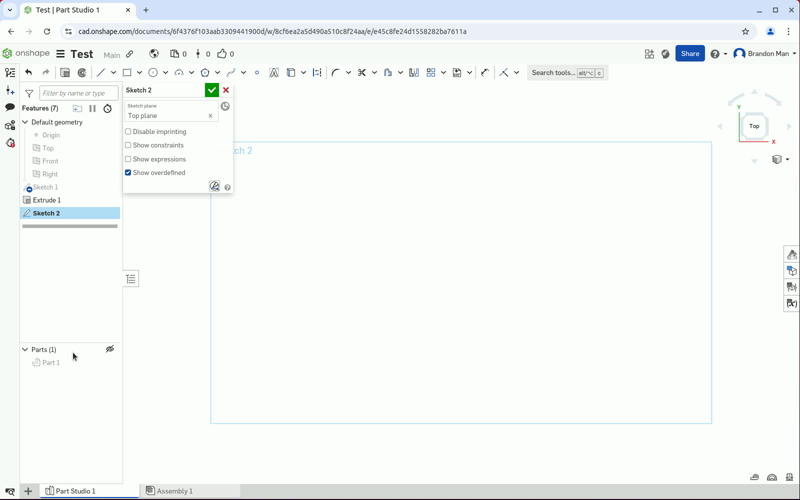
key(l)
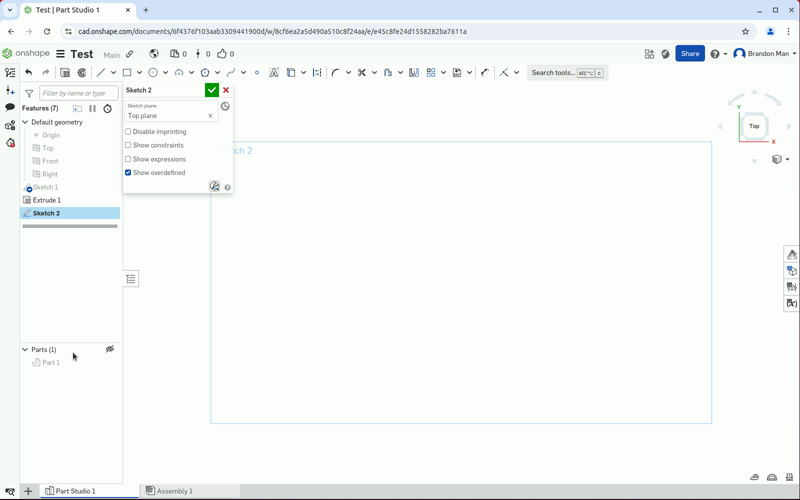
key_down(shift)
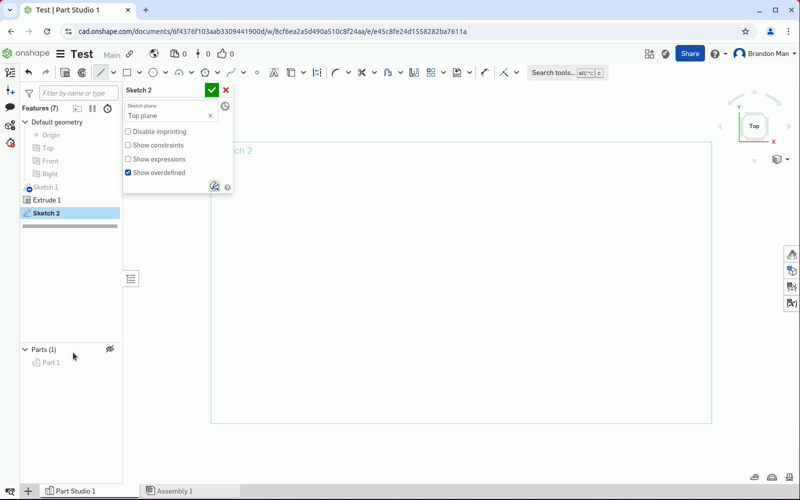
mouse_move(418, 282)
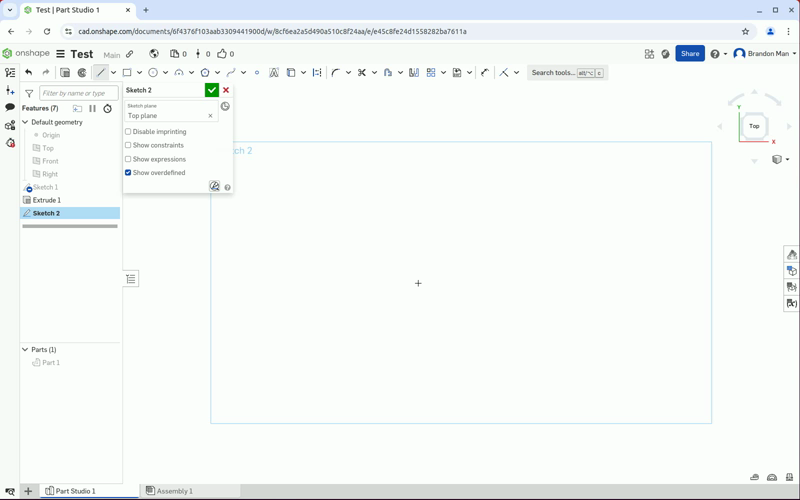
click(418, 282)
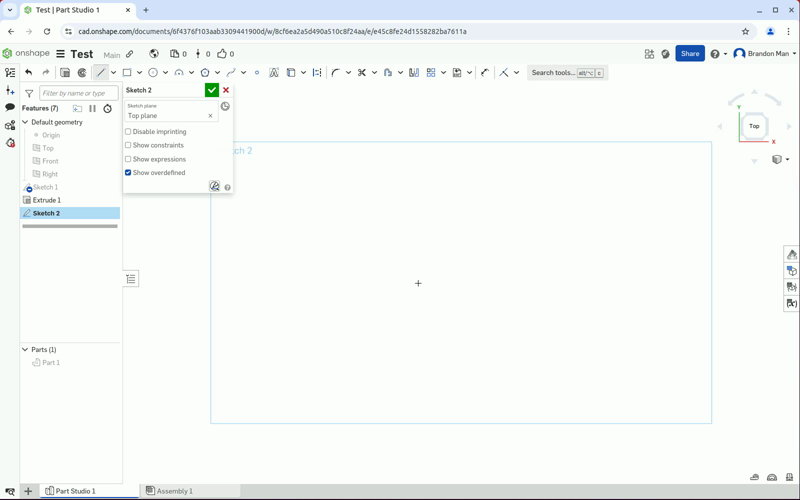
key_up(shift)
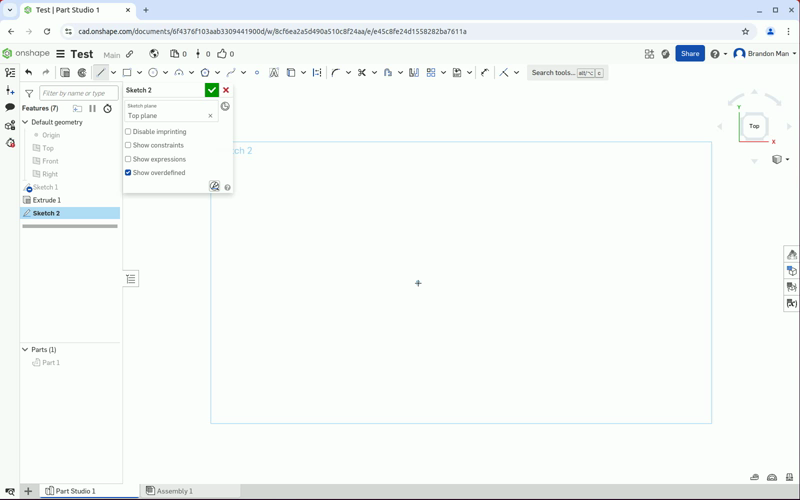
key_down(shift)
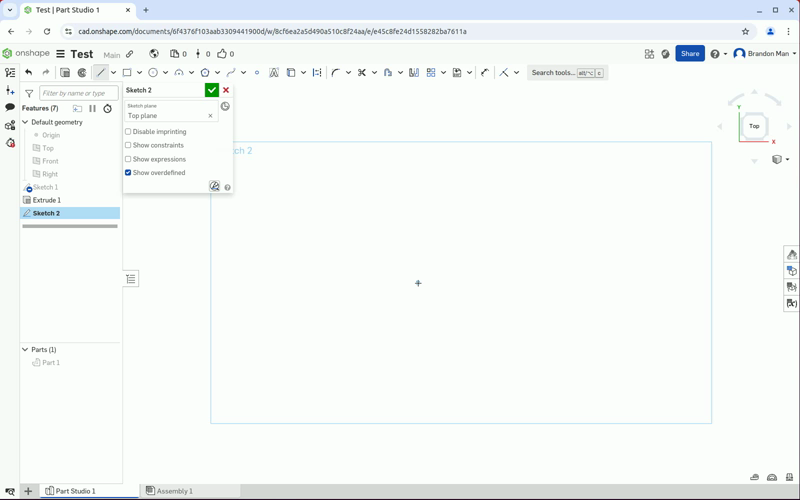
mouse_move(448, 282)
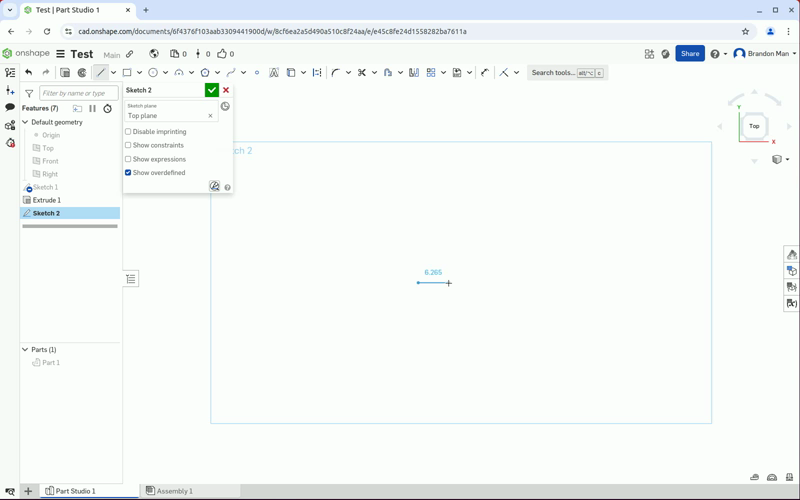
mouse_move(419, 282)
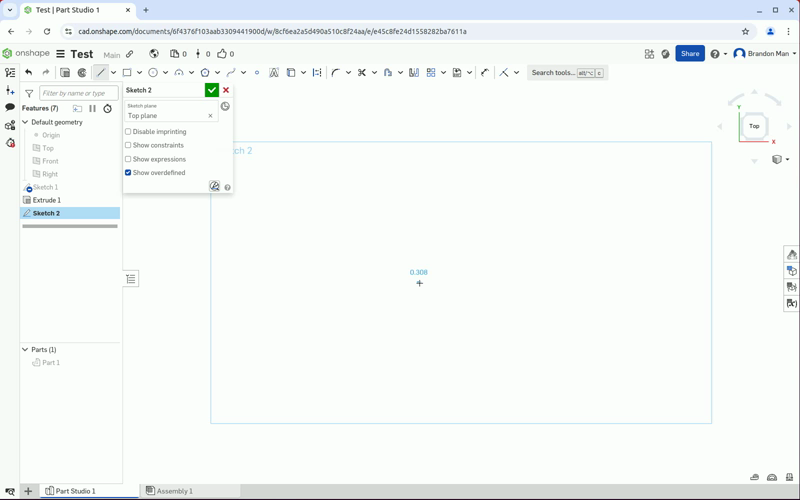
scroll(6)
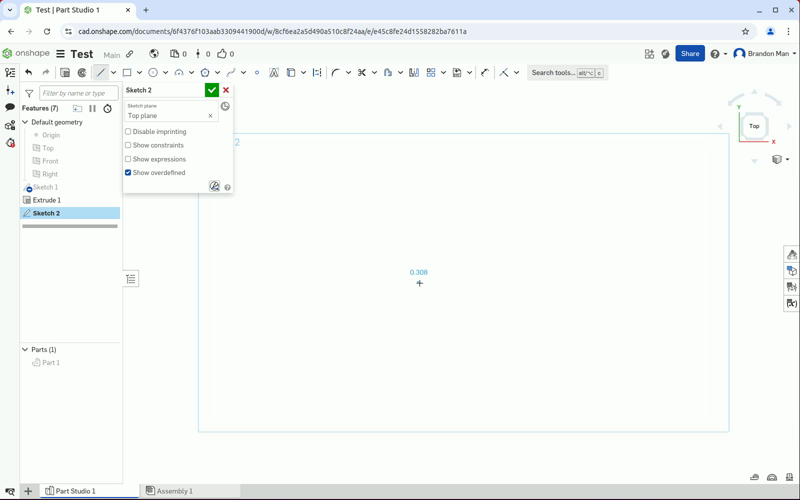
scroll(6)
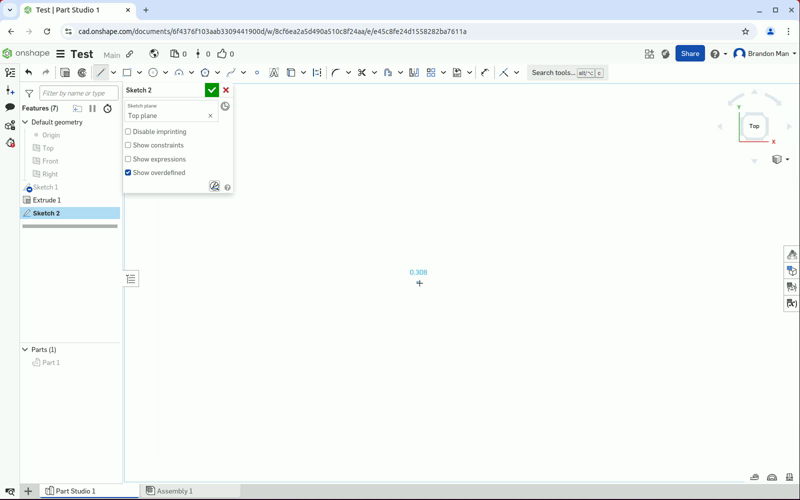
scroll(6)
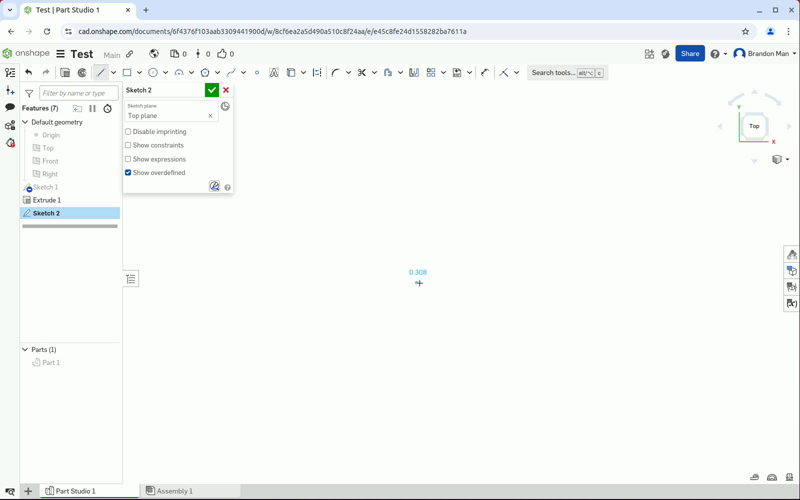
scroll(6)
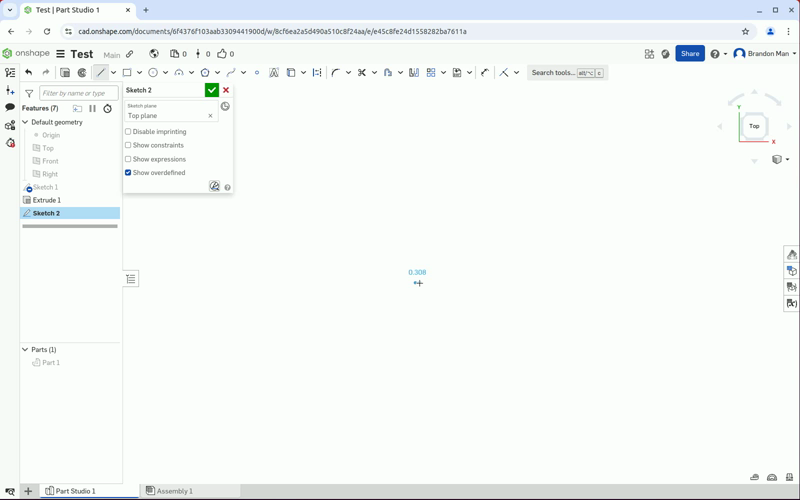
scroll(6)
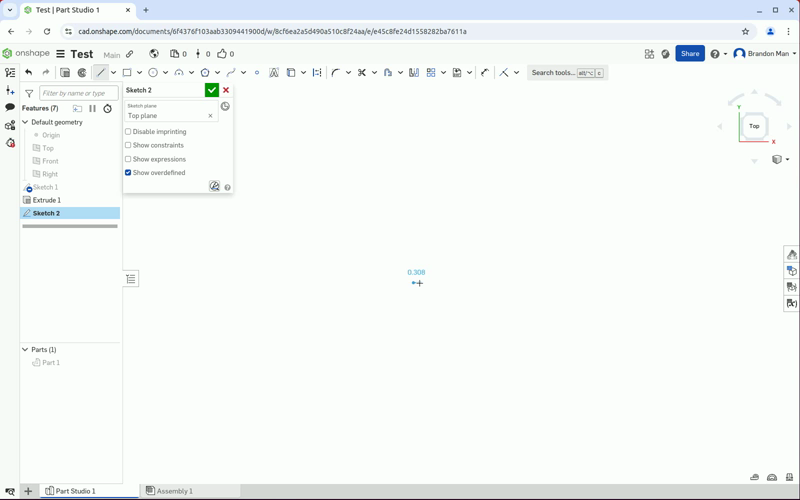
scroll(6)
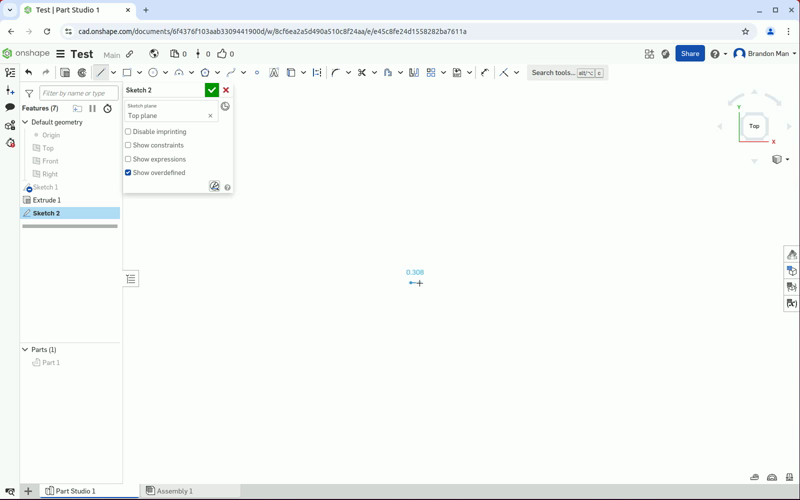
scroll(6)
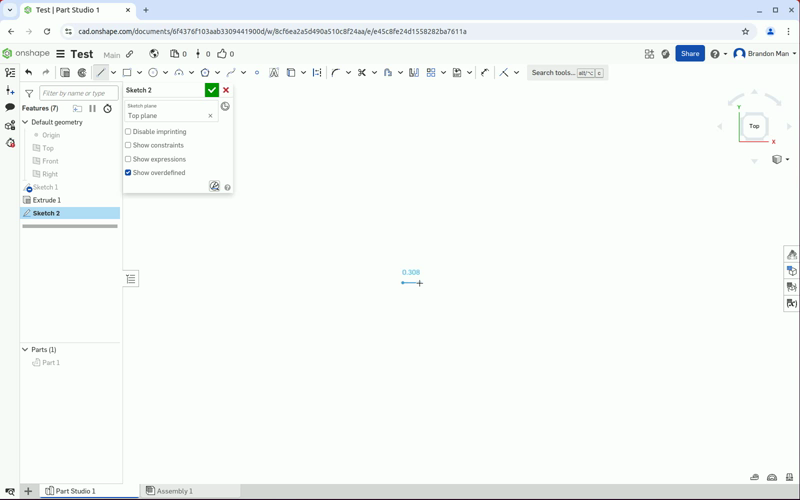
click(419, 282)
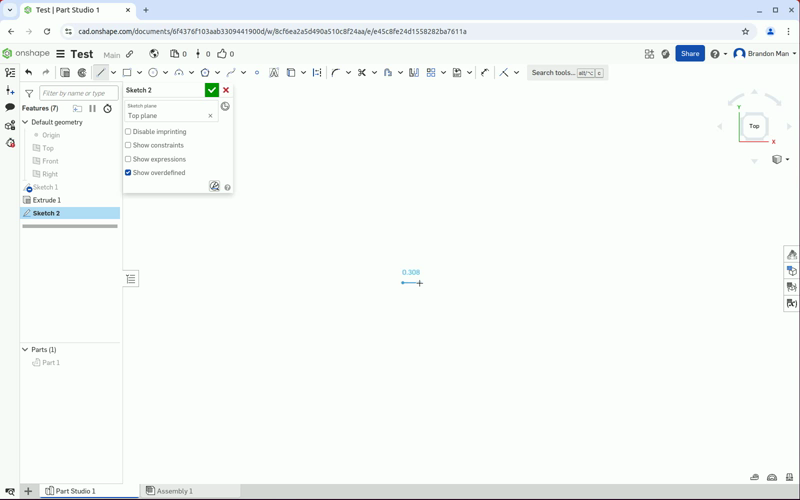
scroll(-6)
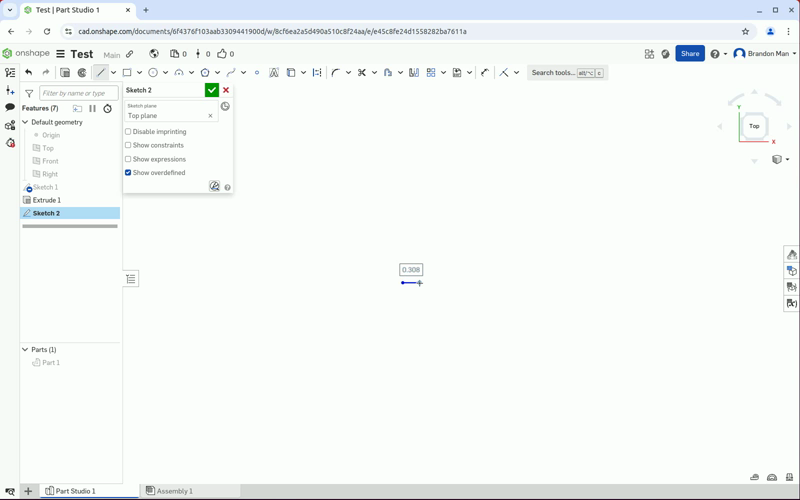
scroll(-6)
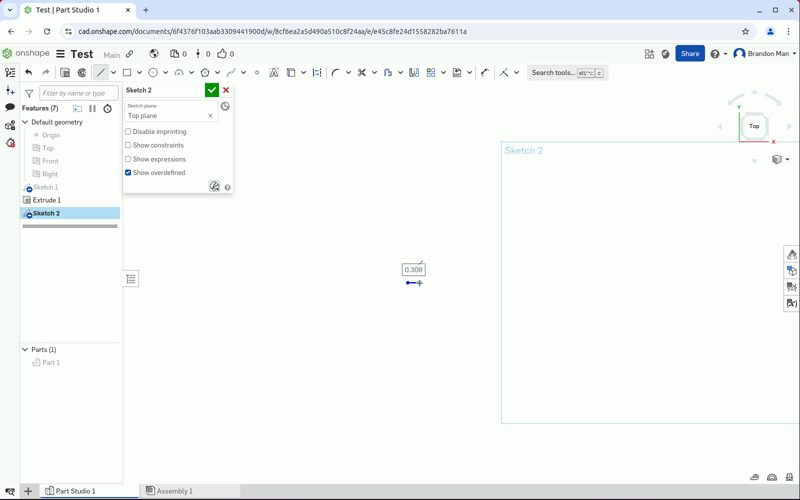
scroll(-6)
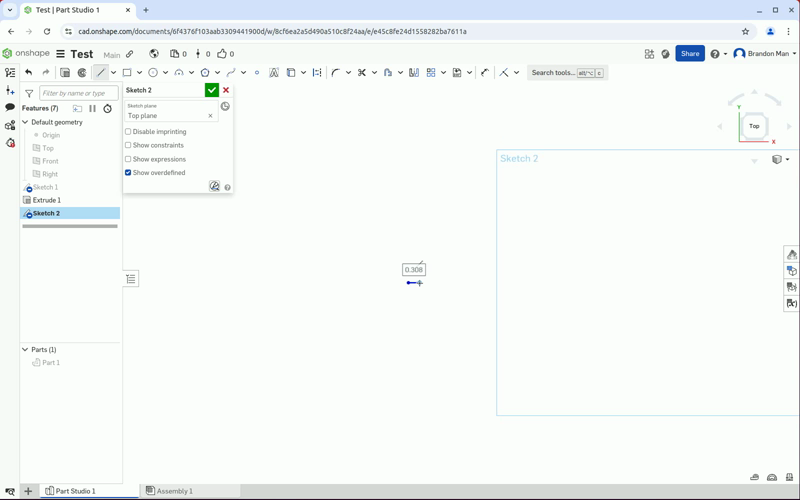
scroll(-6)
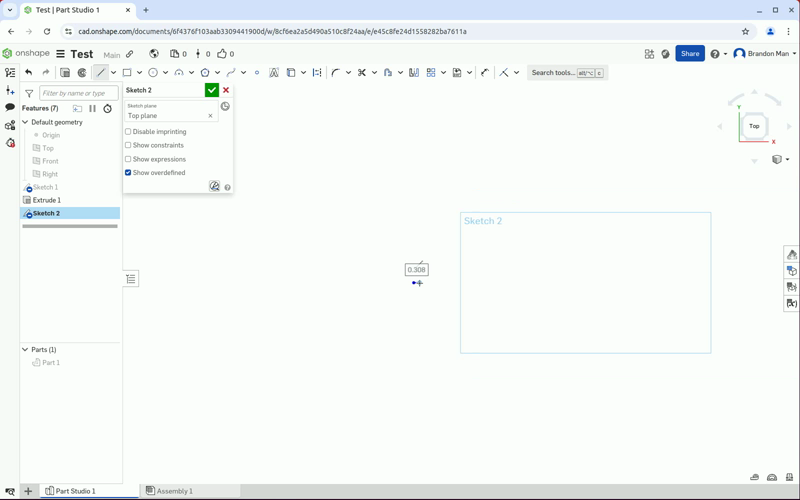
scroll(-6)
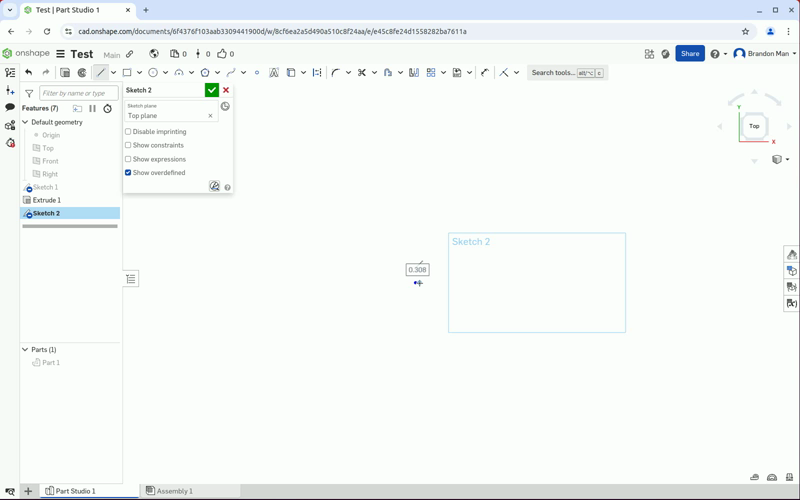
scroll(-6)
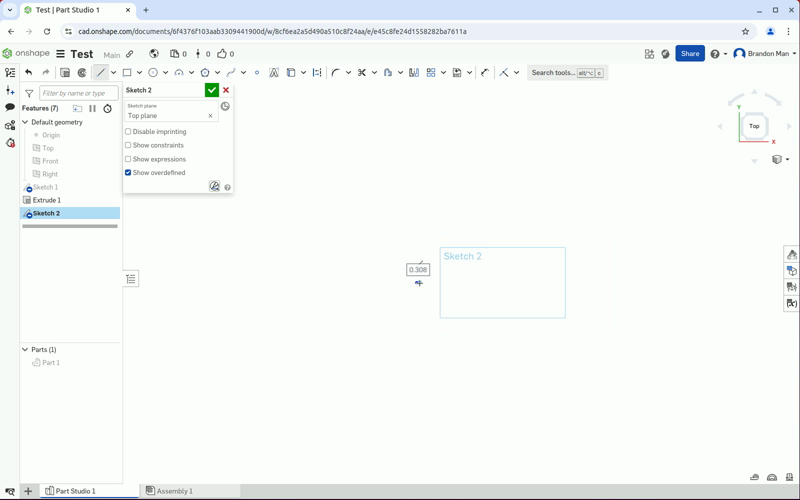
scroll(-6)
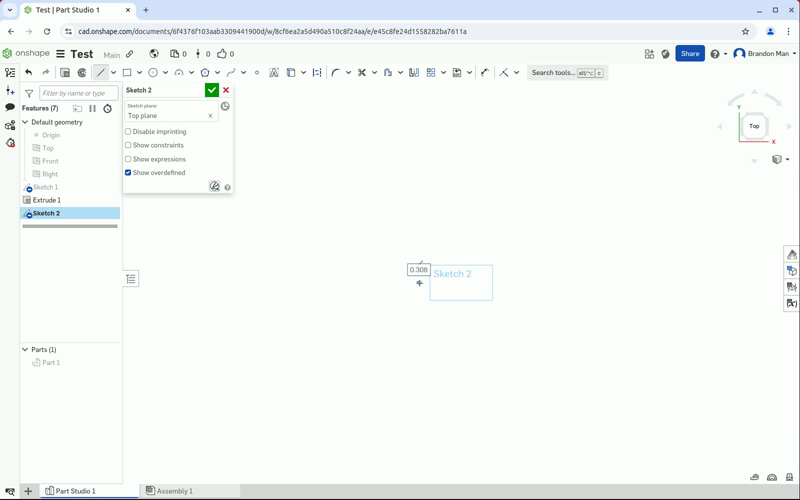
key_up(shift)
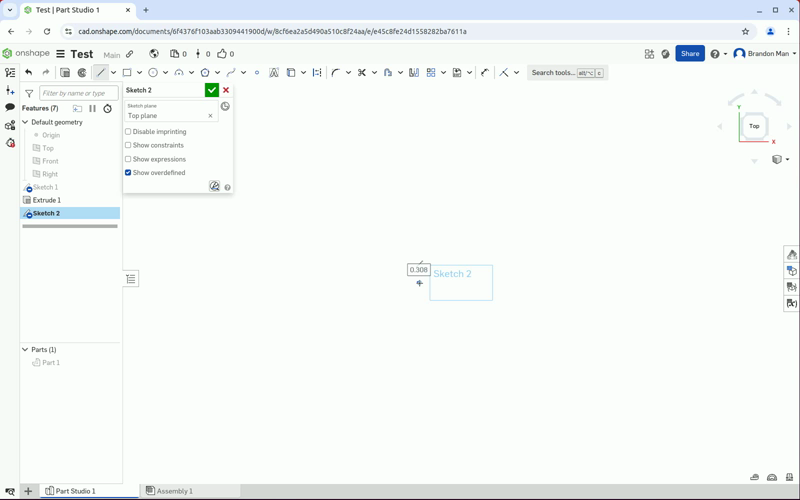
key_down(shift)
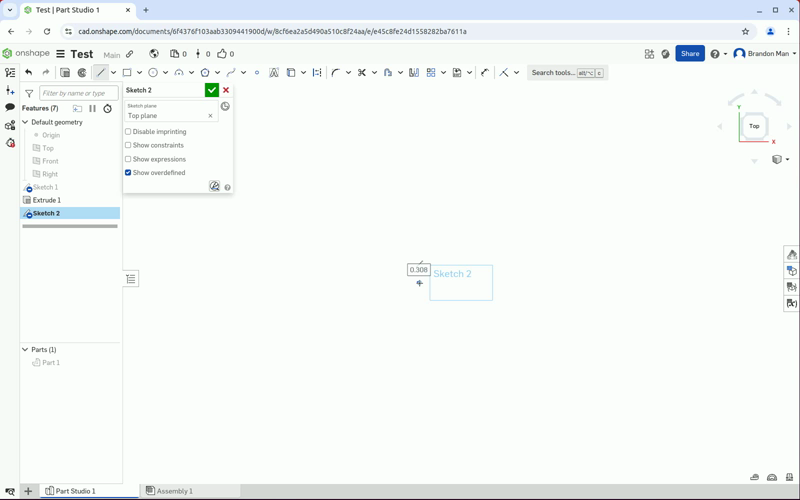
mouse_move(449, 282)
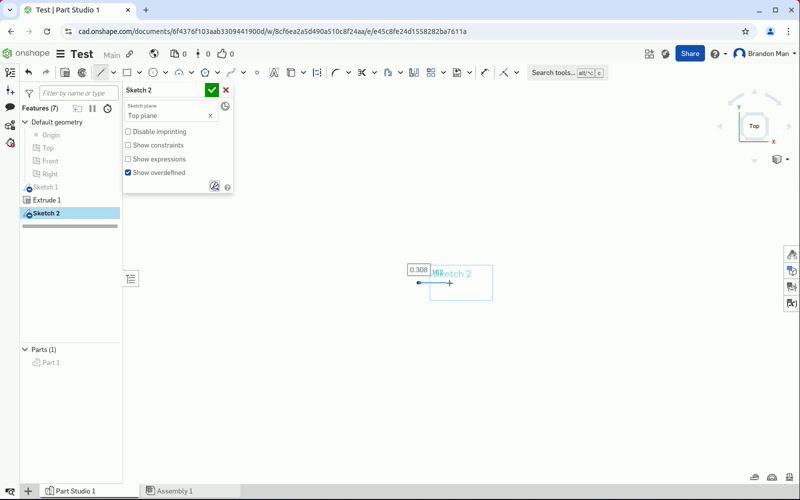
mouse_move(419, 250)
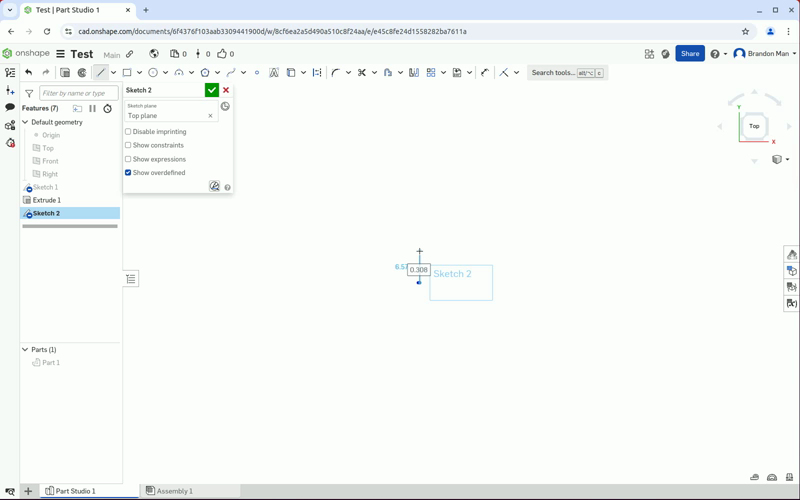
click(419, 250)
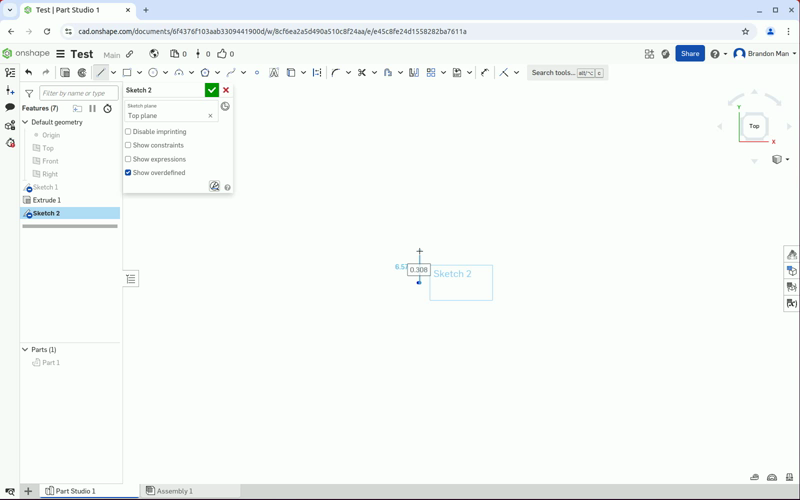
key_up(shift)
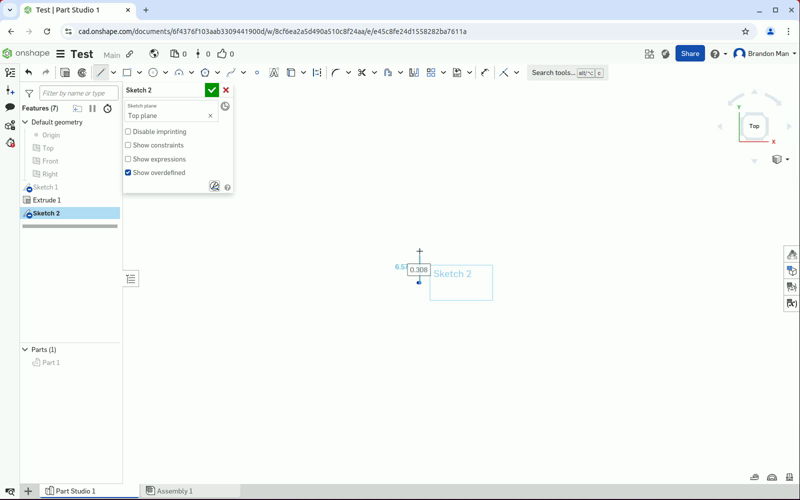
key_down(shift)
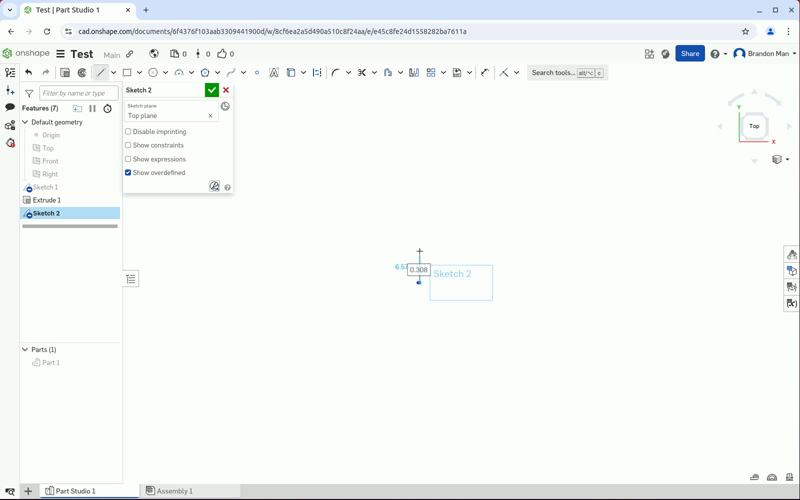
mouse_move(449, 250)
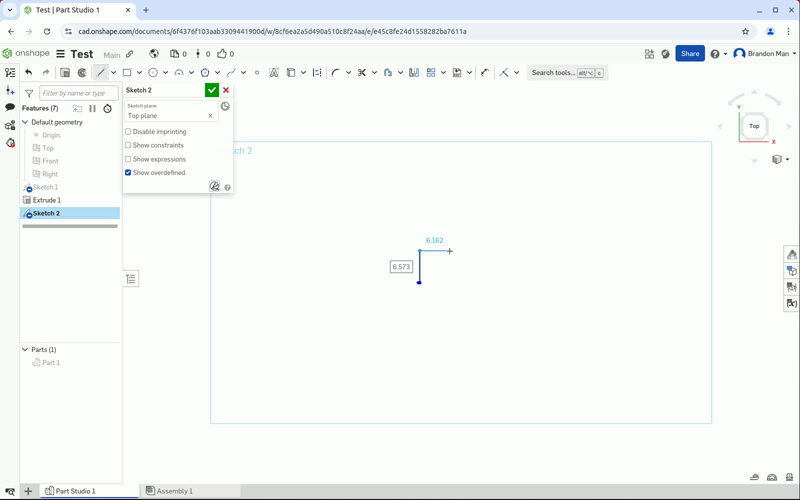
mouse_move(418, 250)
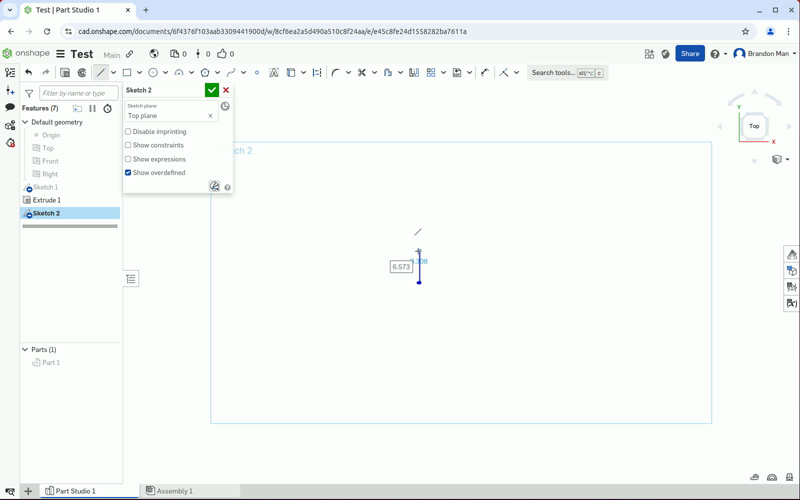
scroll(6)
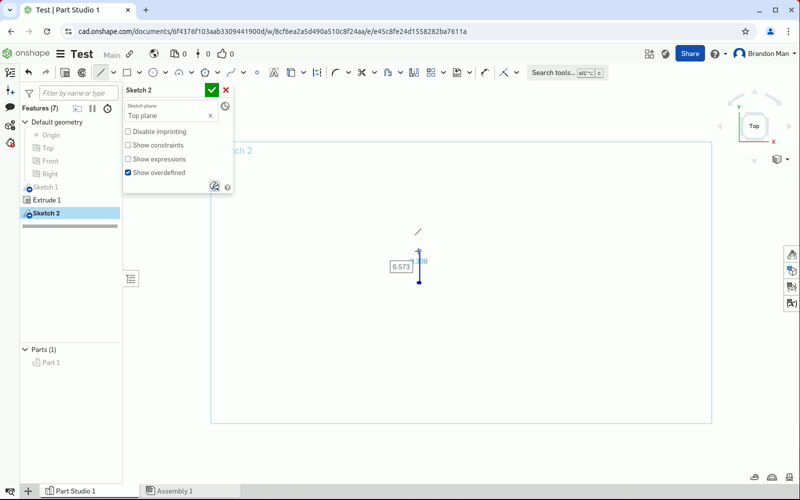
scroll(6)
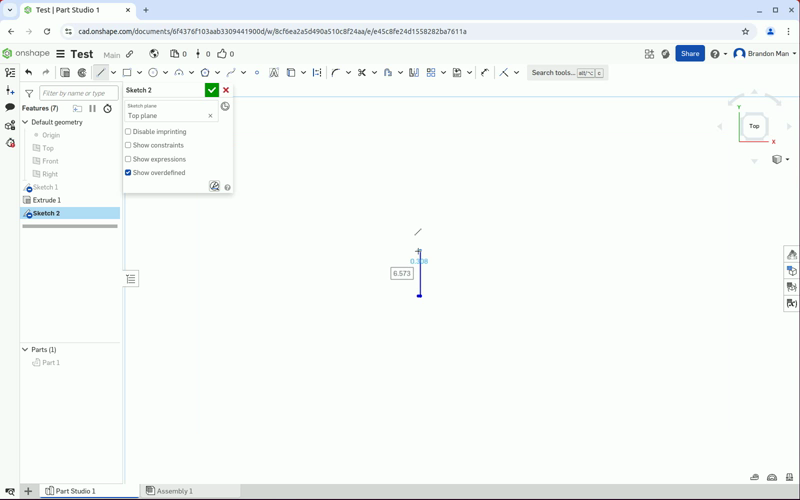
scroll(6)
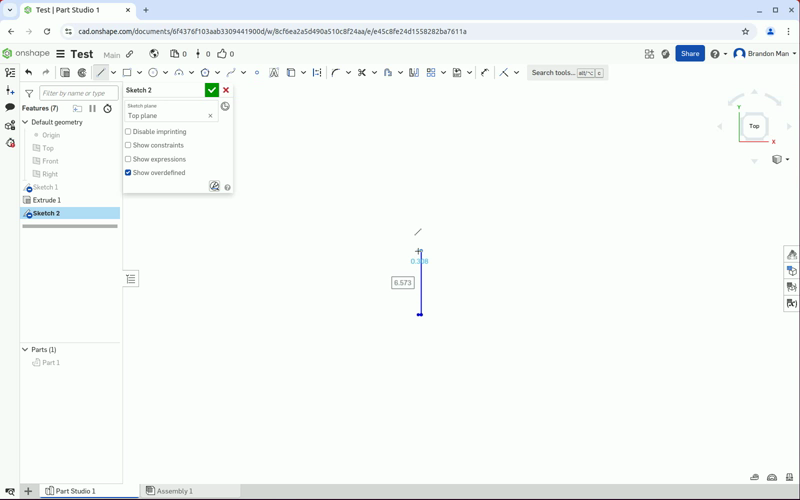
scroll(6)
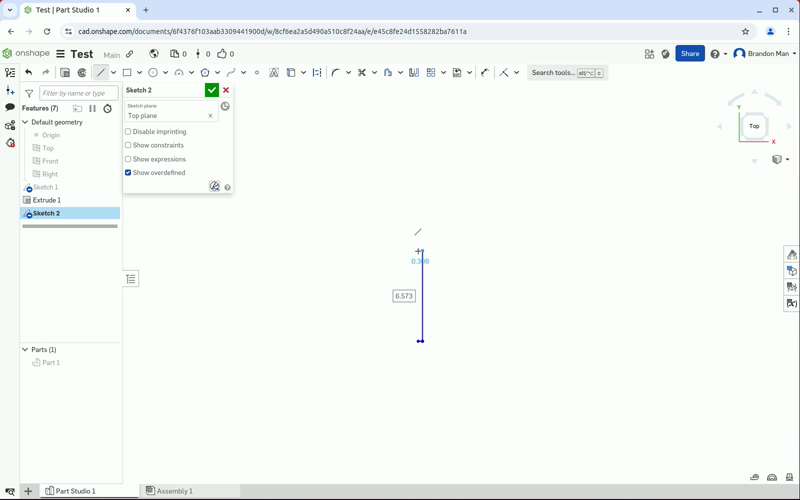
scroll(6)
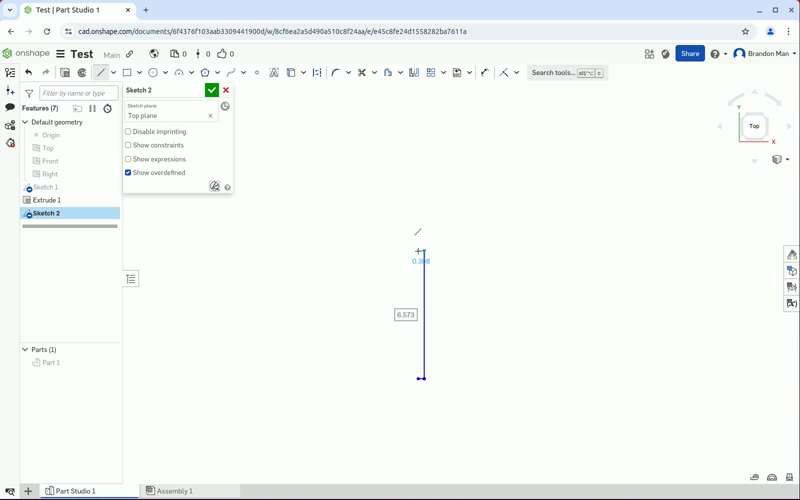
scroll(6)
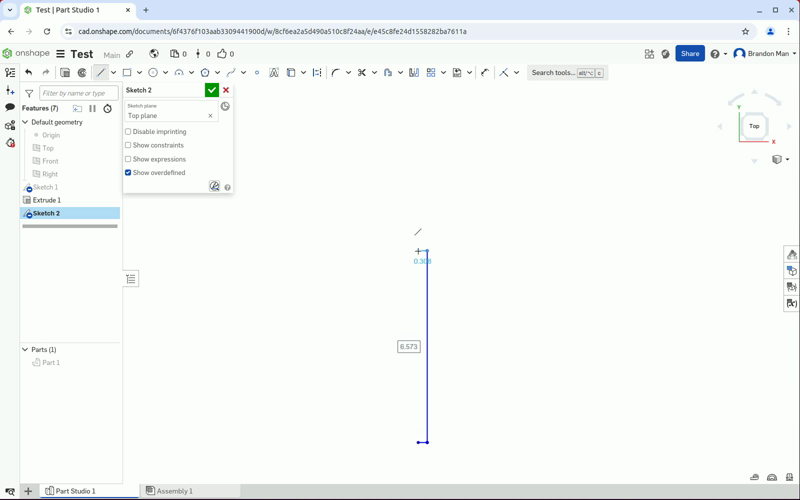
scroll(6)
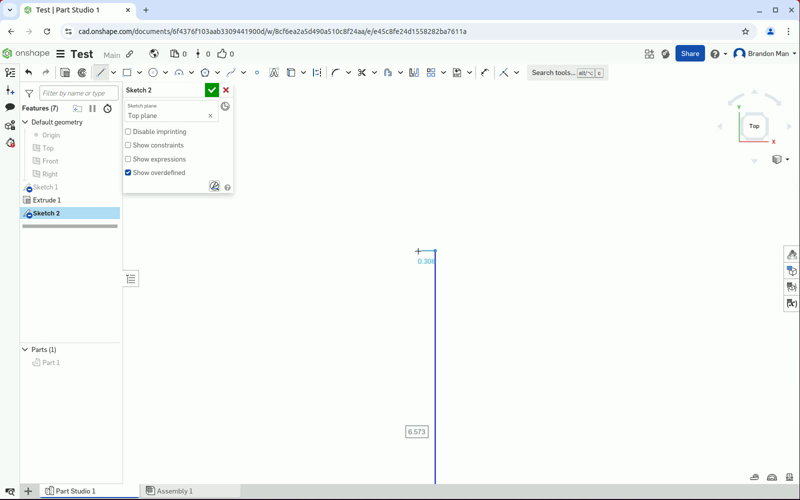
click(418, 250)
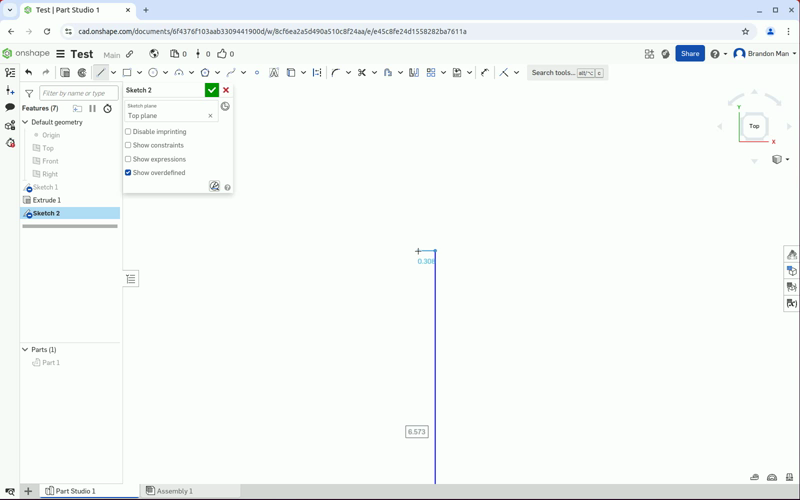
scroll(-6)
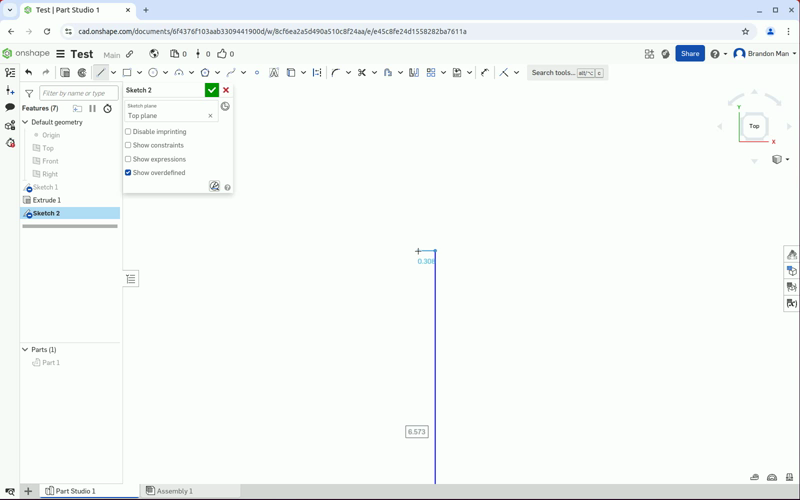
scroll(-6)
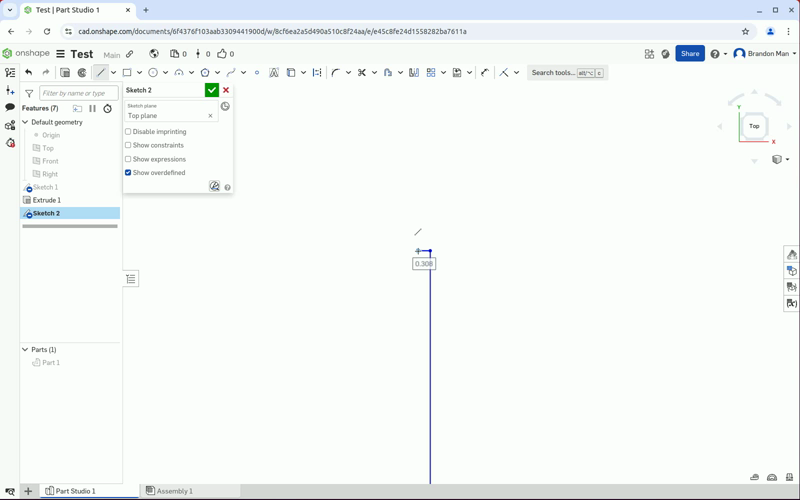
scroll(-6)
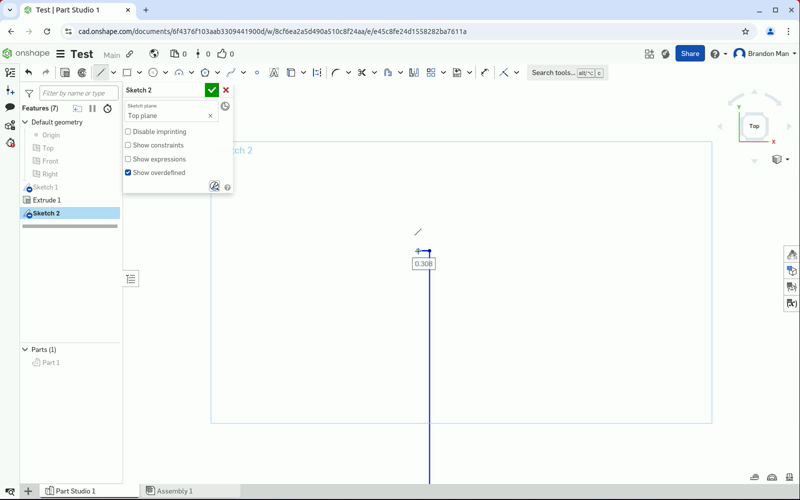
scroll(-6)
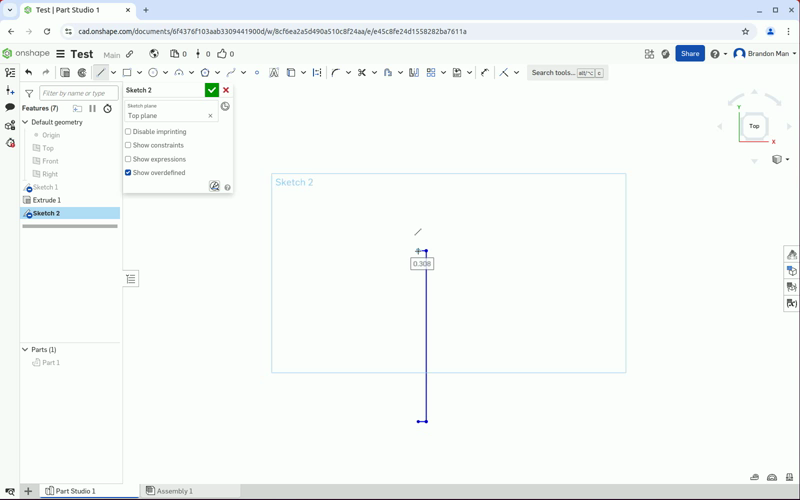
scroll(-6)
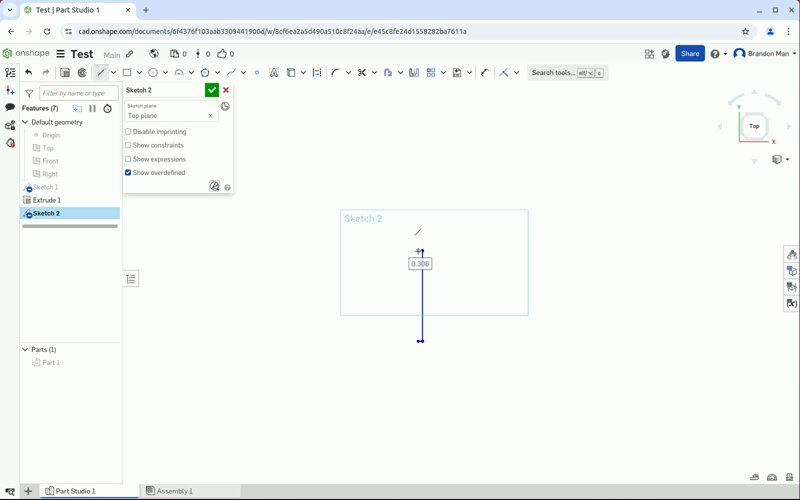
scroll(-6)
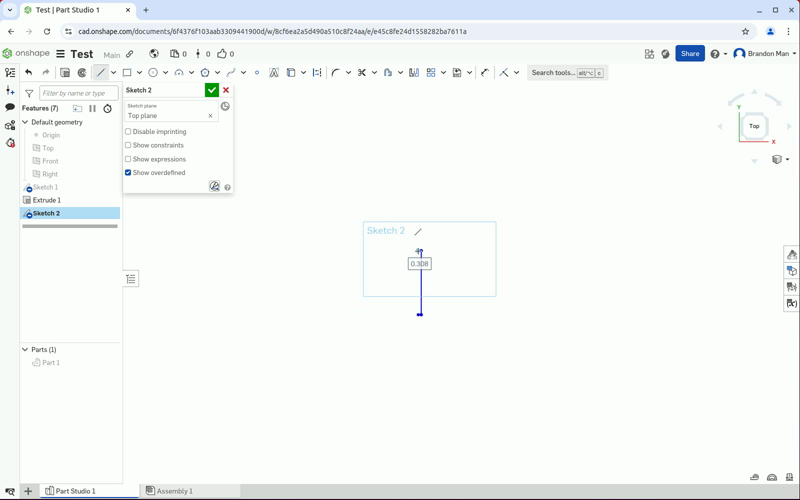
scroll(-6)
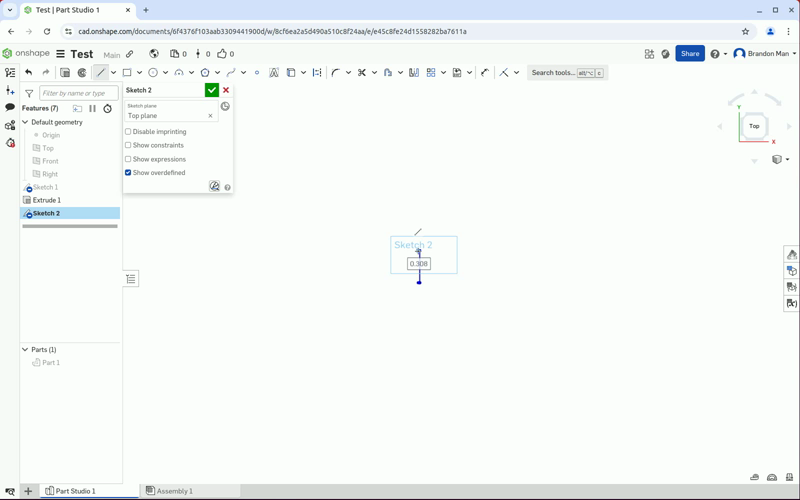
key_up(shift)
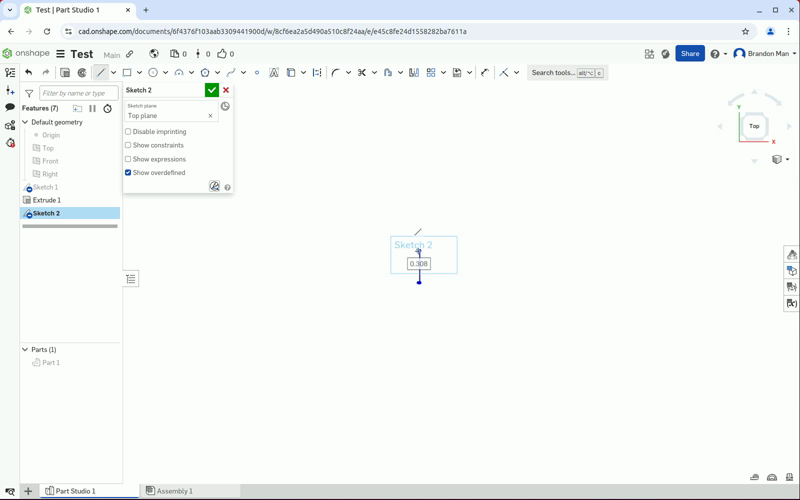
mouse_move(448, 250)
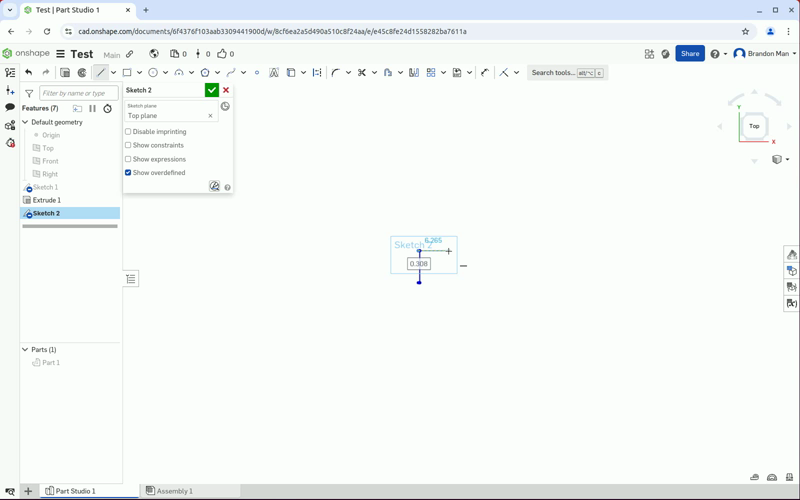
key_down(shift)
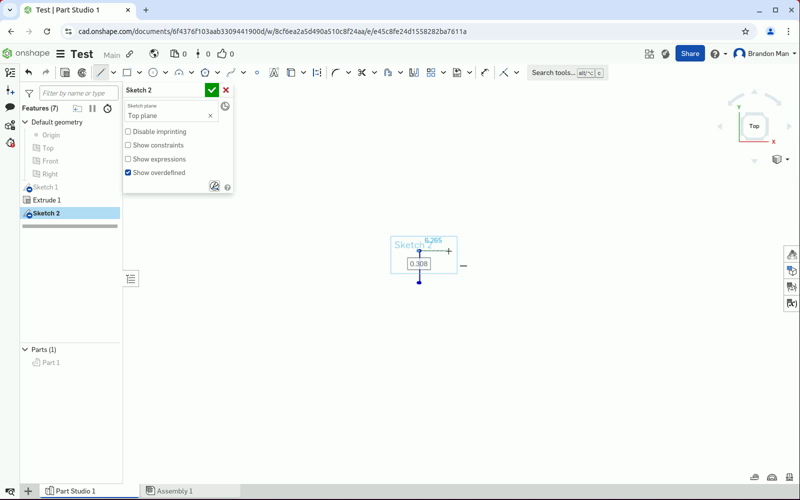
mouse_move(418, 282)
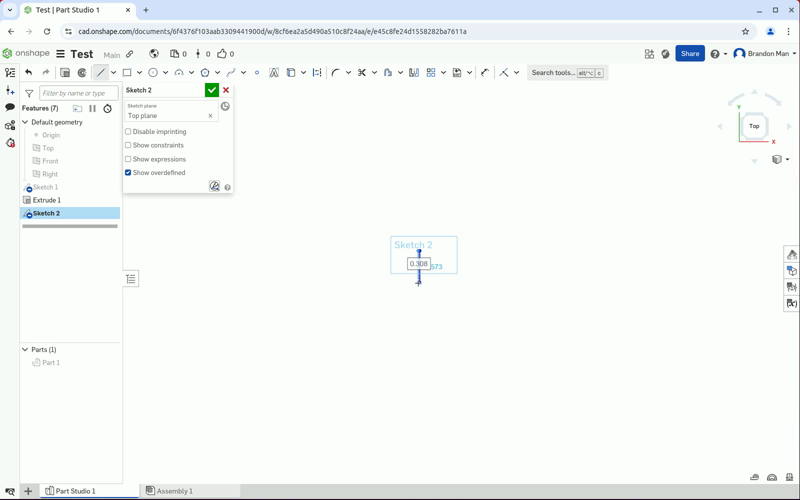
scroll(6)
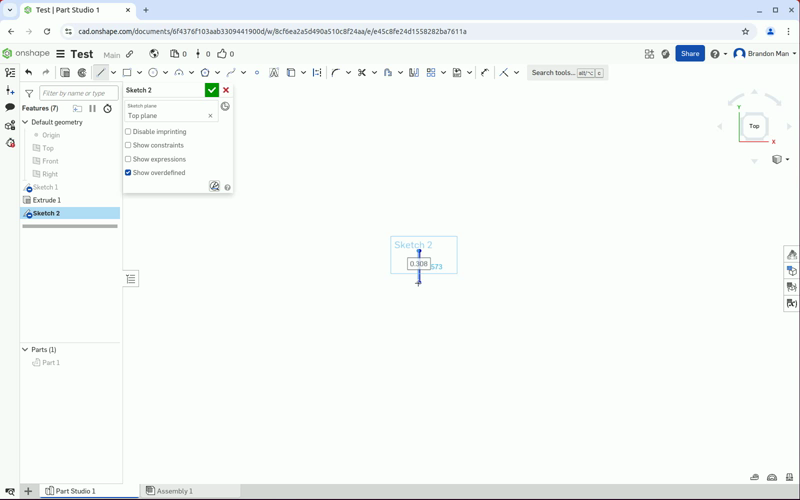
scroll(6)
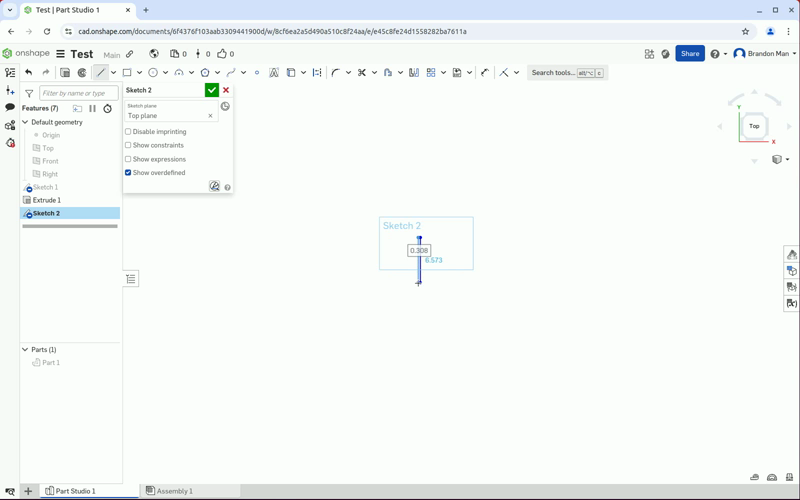
scroll(6)
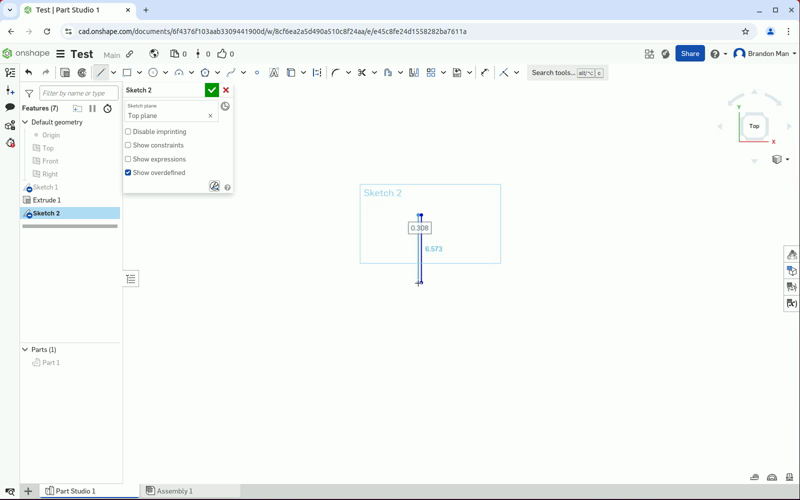
scroll(6)
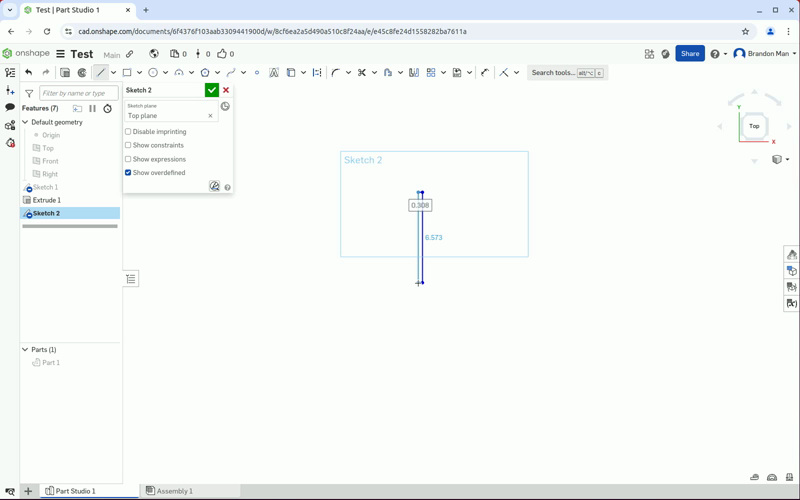
scroll(6)
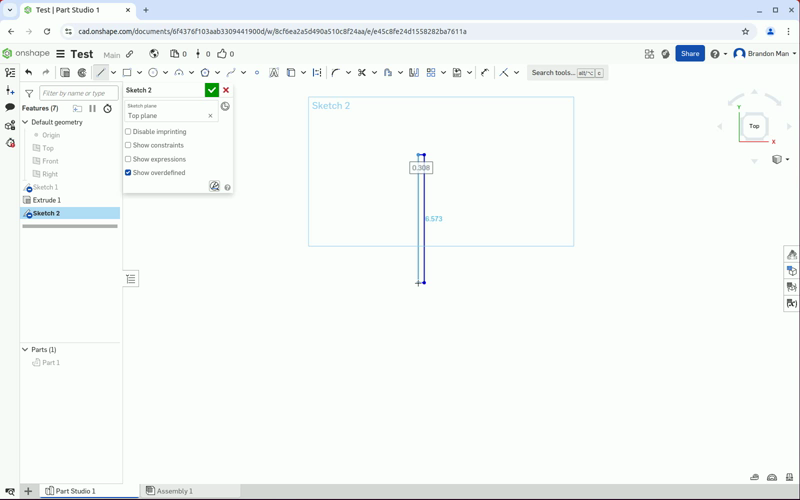
scroll(6)
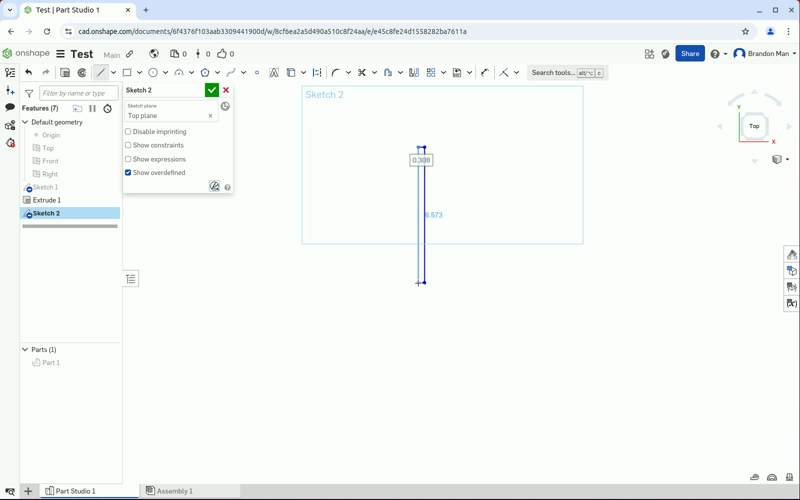
scroll(6)
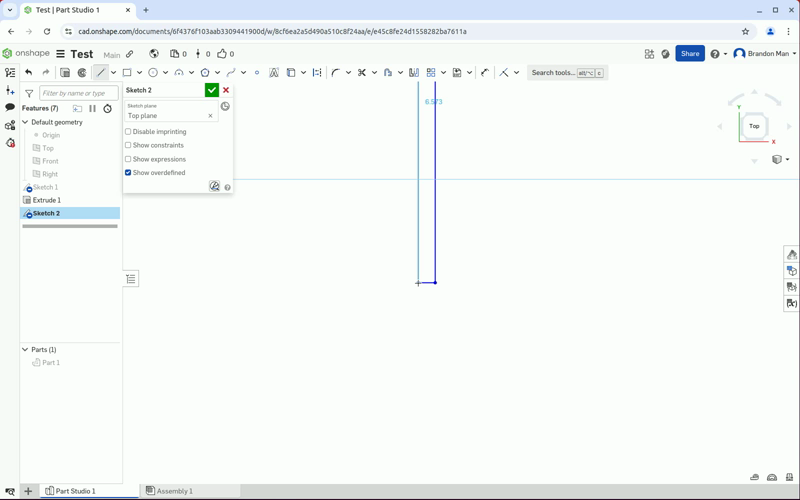
key_up(shift)
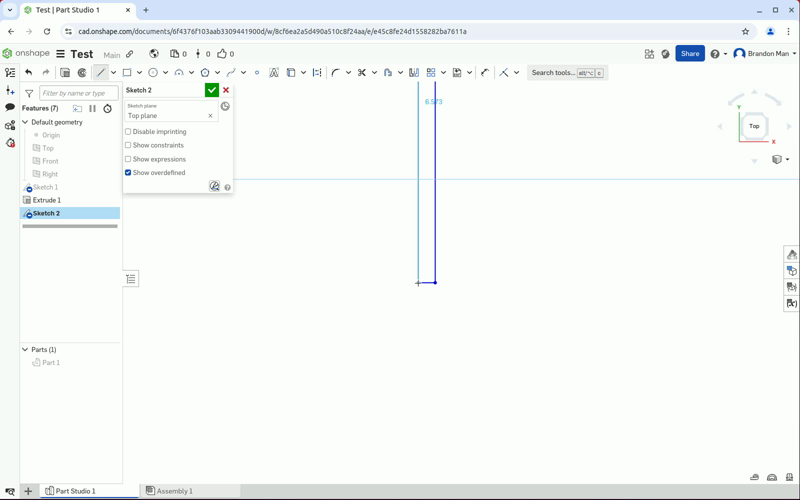
click(418, 282)
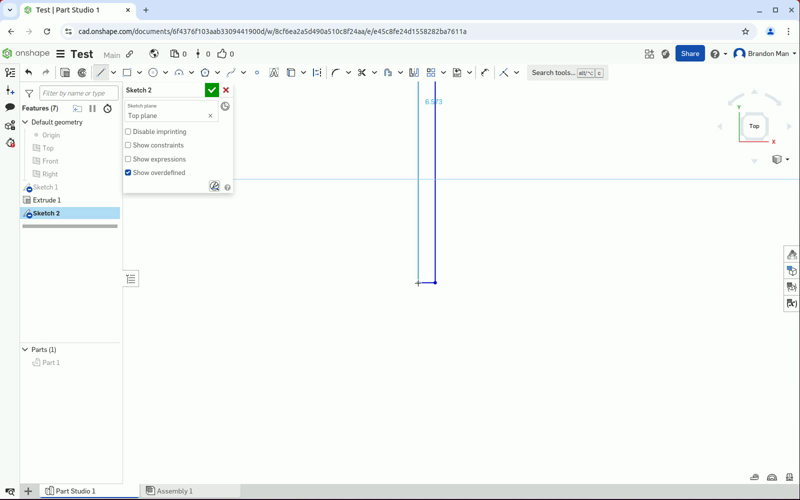
scroll(-6)
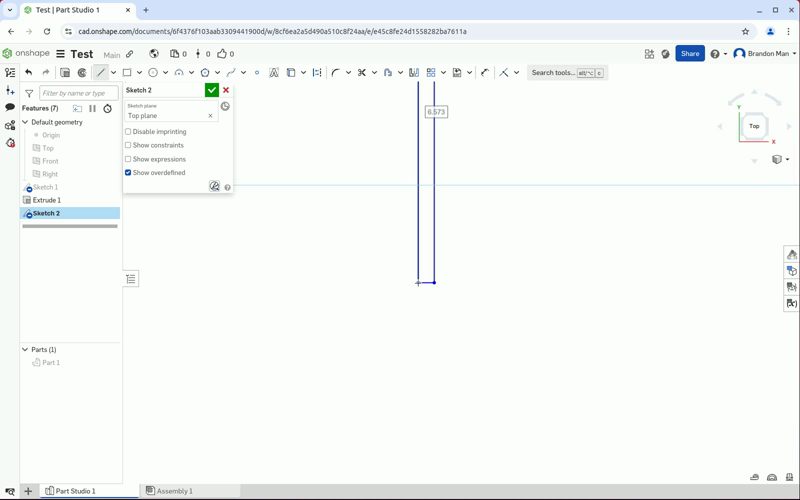
scroll(-6)
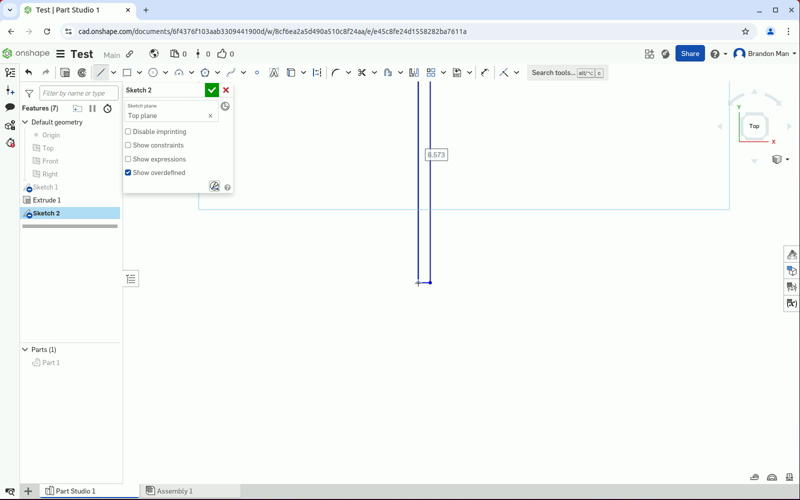
scroll(-6)
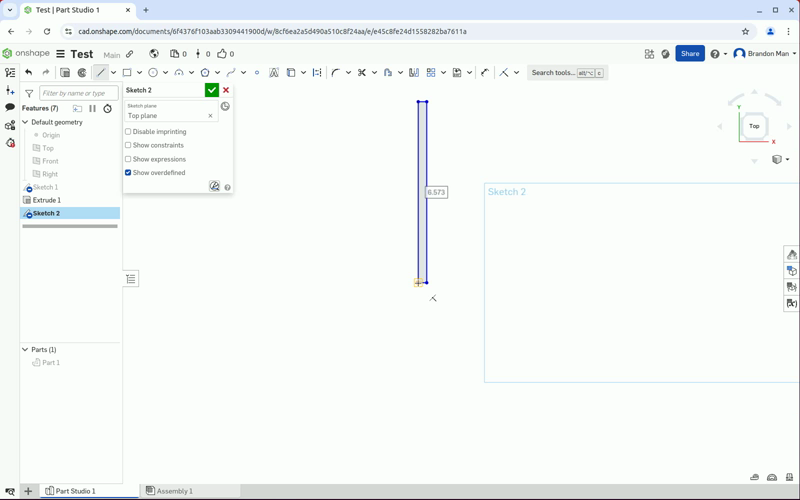
scroll(-6)
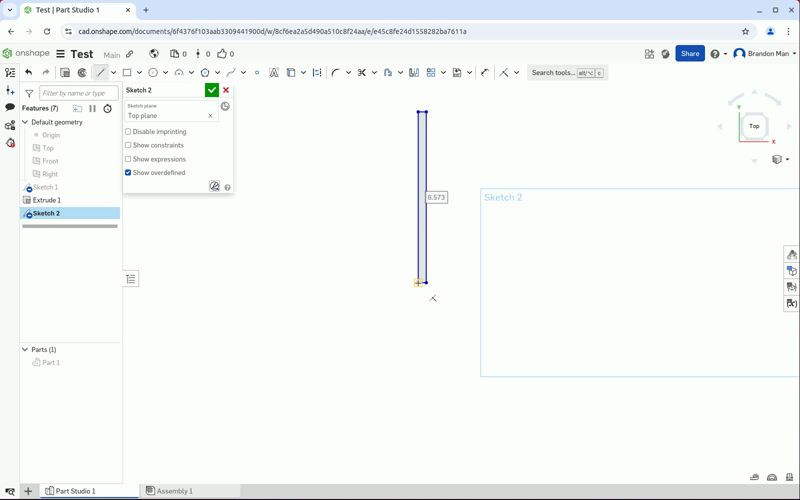
scroll(-6)
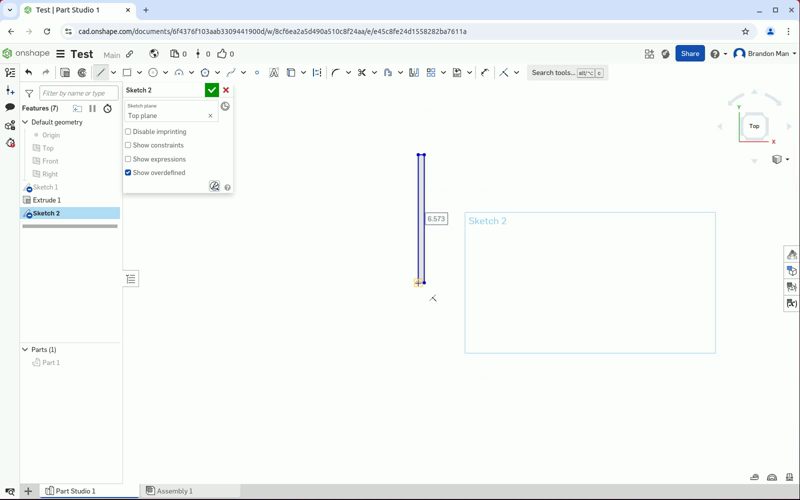
scroll(-6)
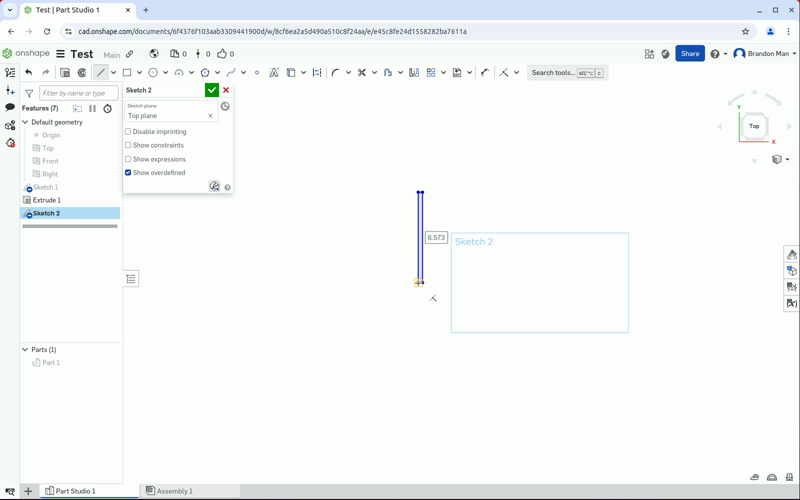
scroll(-6)
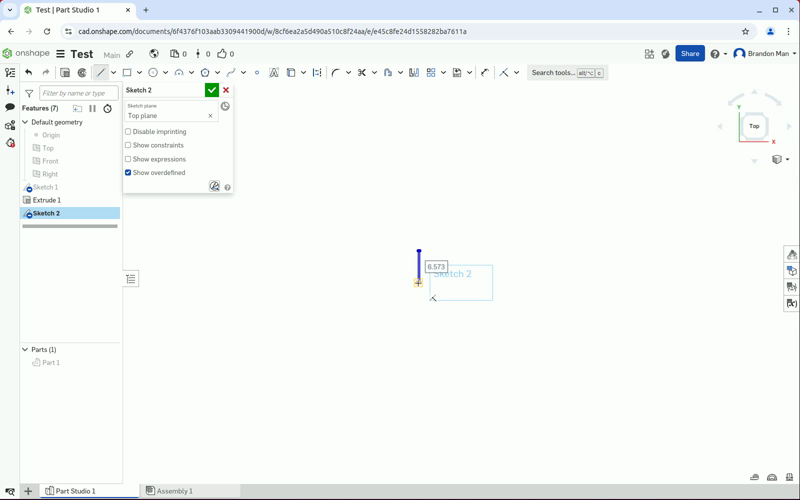
key(esc)
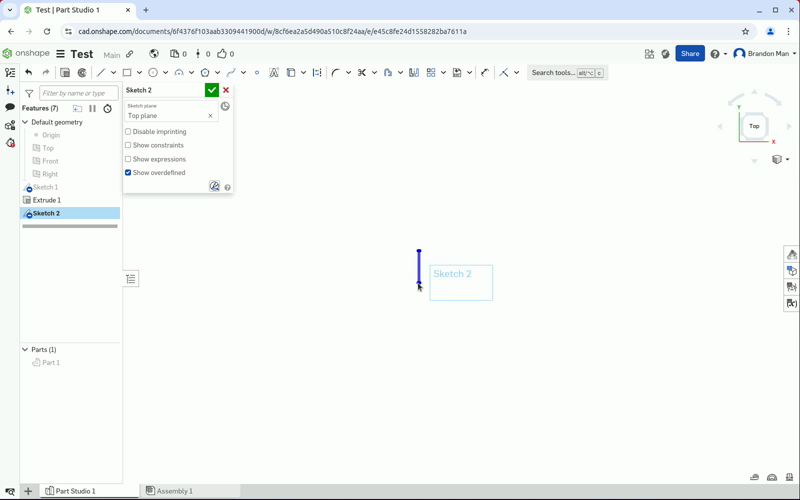
mouse_move(419, 263)
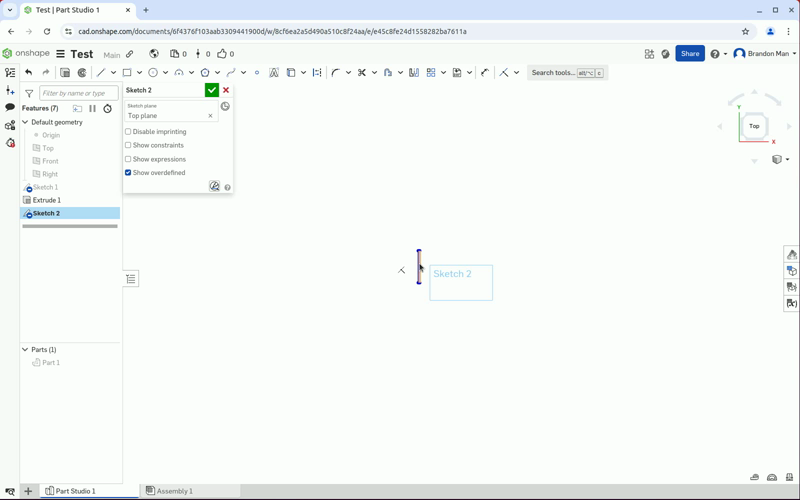
scroll(6)
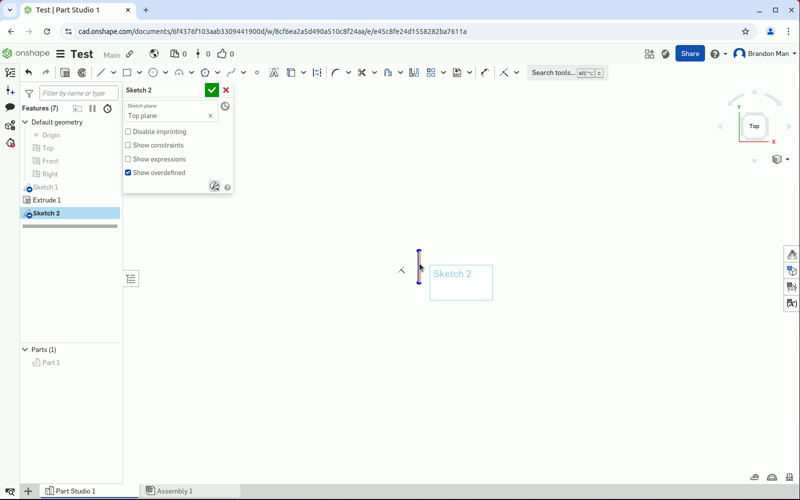
scroll(6)
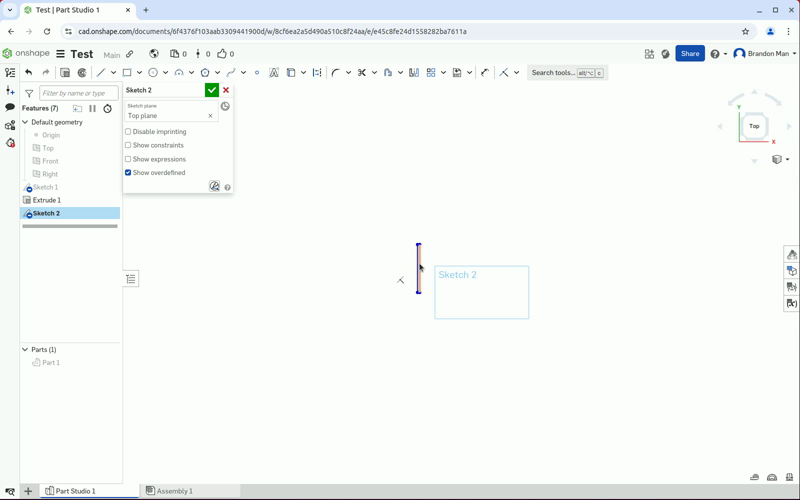
scroll(6)
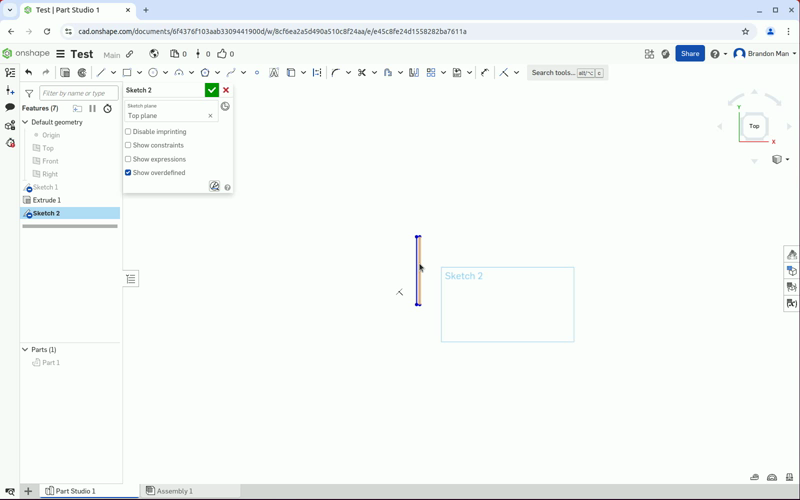
scroll(6)
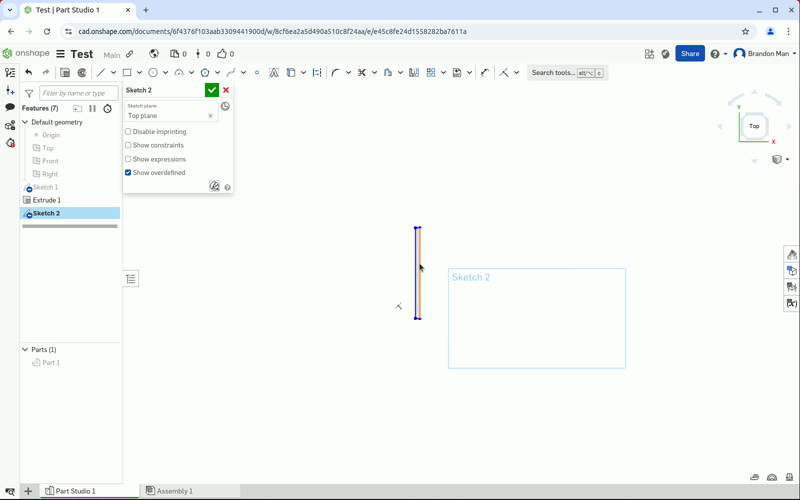
scroll(6)
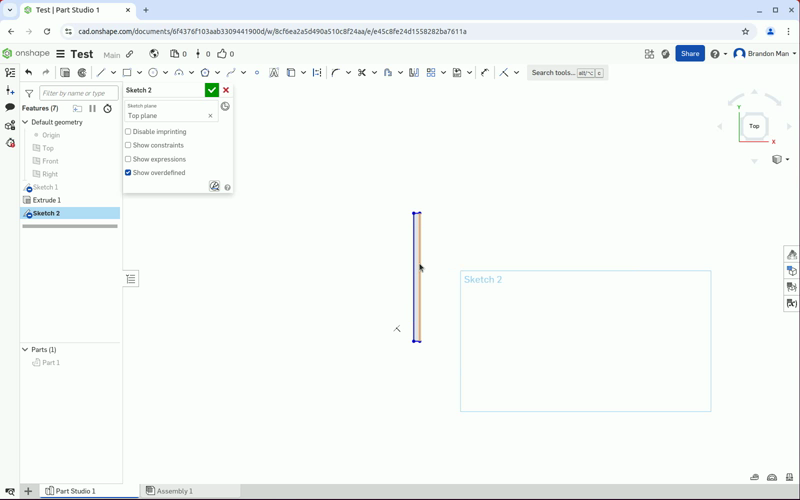
scroll(6)
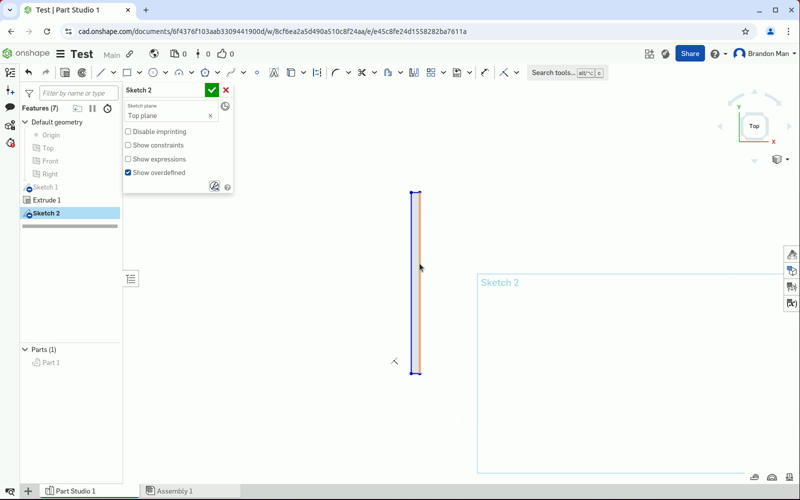
scroll(6)
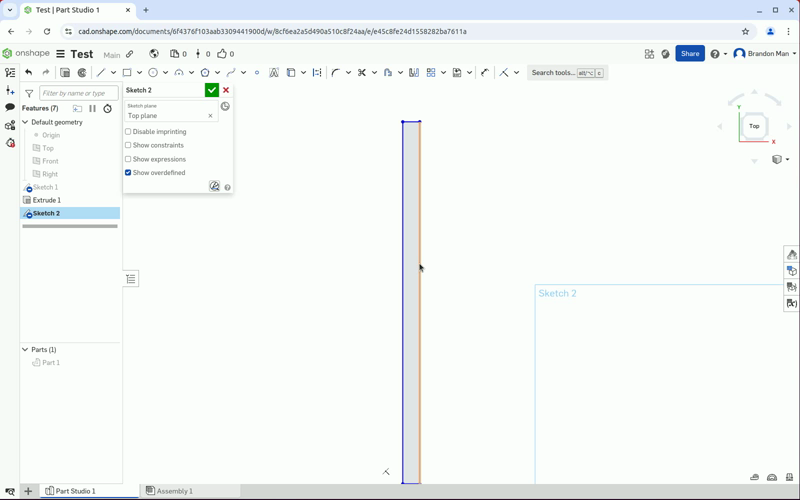
click(419, 263)
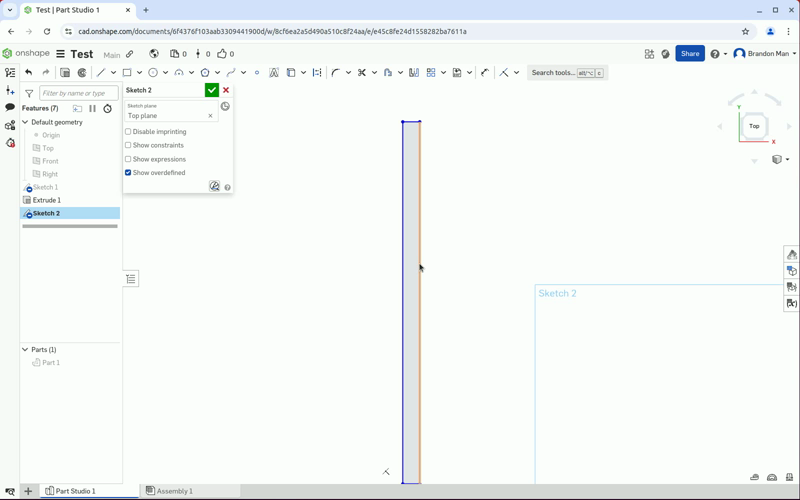
scroll(-6)
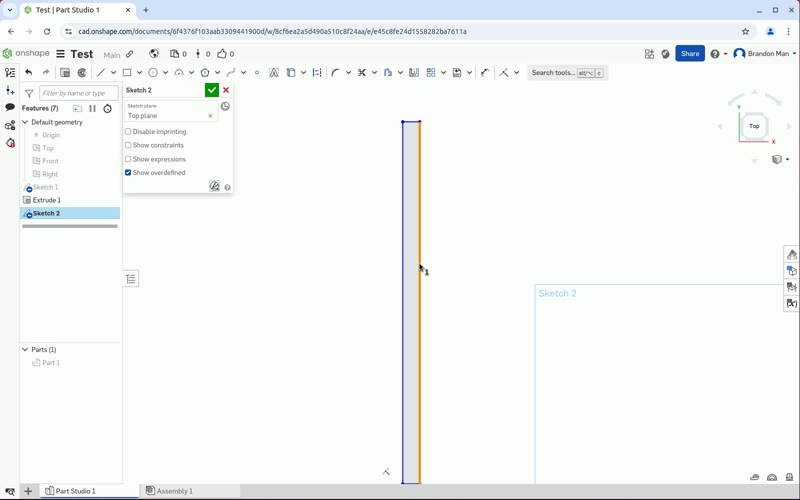
scroll(-6)
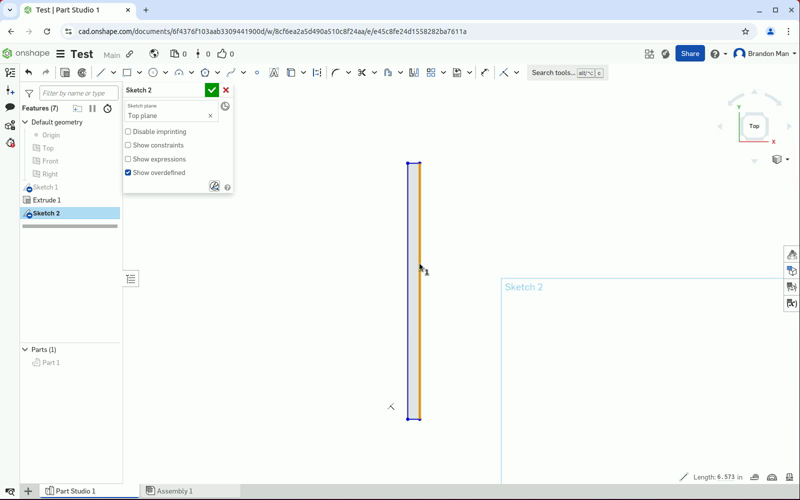
scroll(-6)
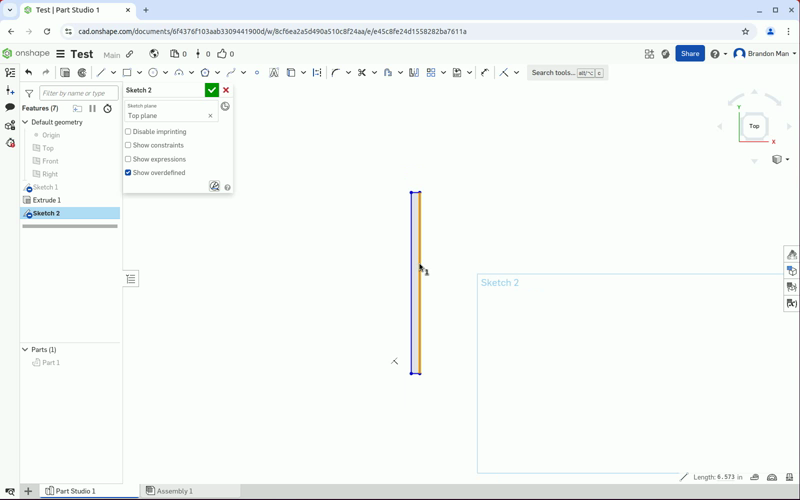
scroll(-6)
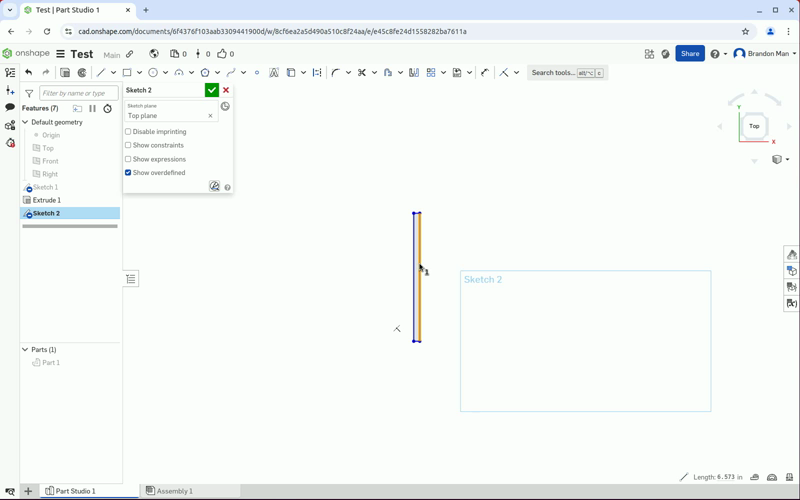
scroll(-6)
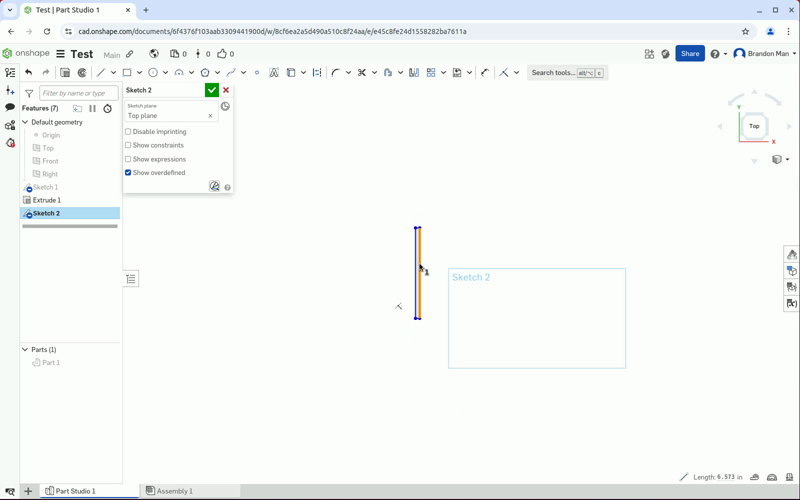
scroll(-6)
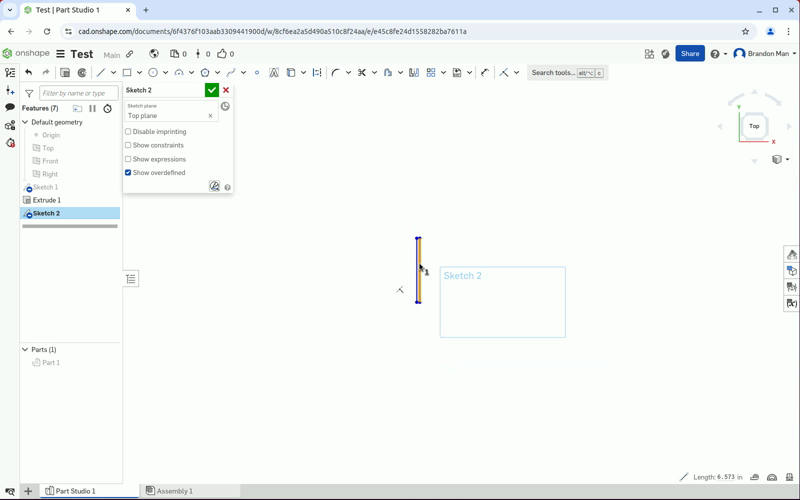
scroll(-6)
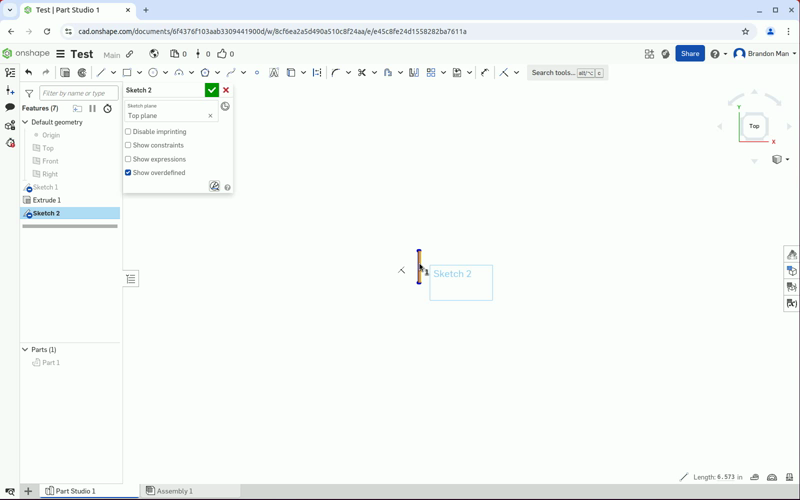
mouse_move(73, 352)
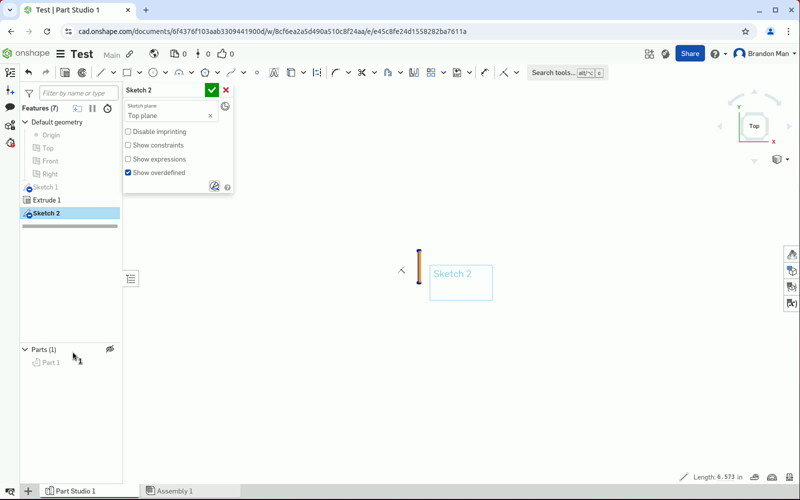
key(shift+y)
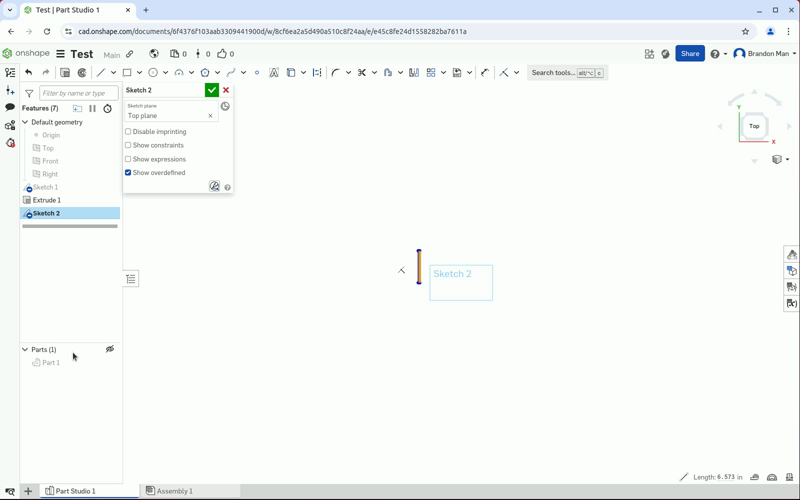
key(shift+e)
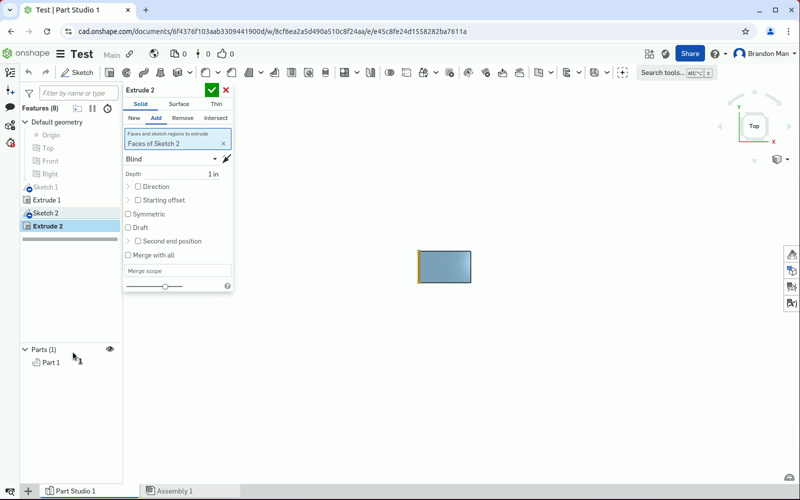
mouse_move(143, 106)
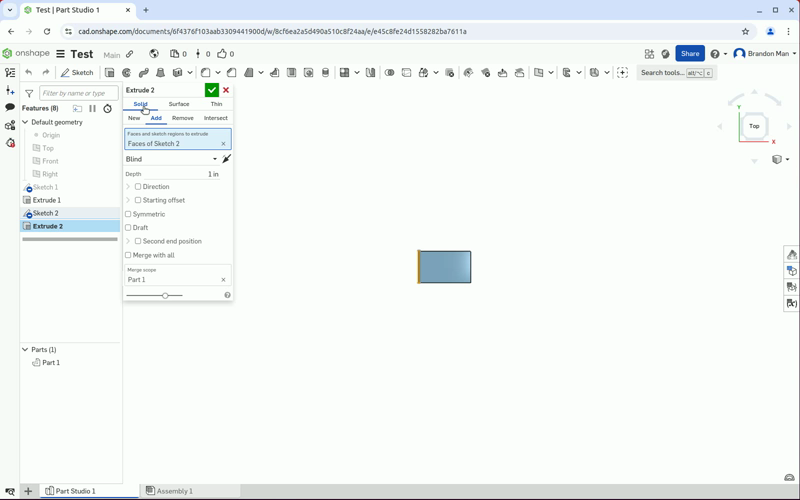
click(143, 106)
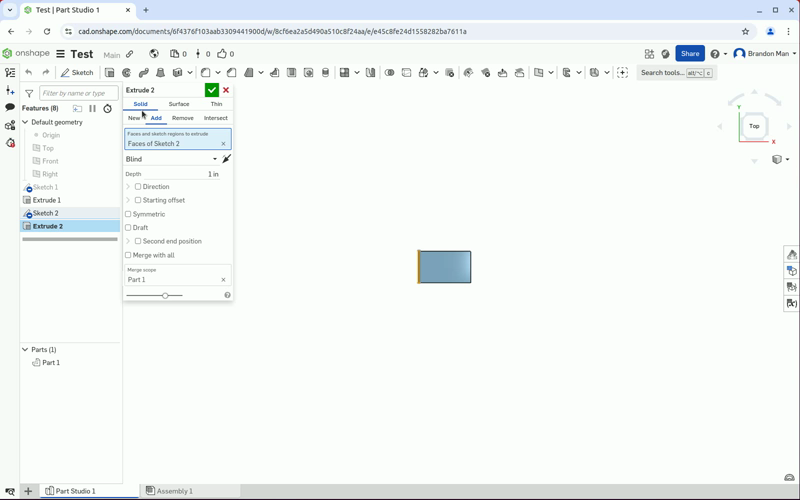
mouse_move(137, 120)
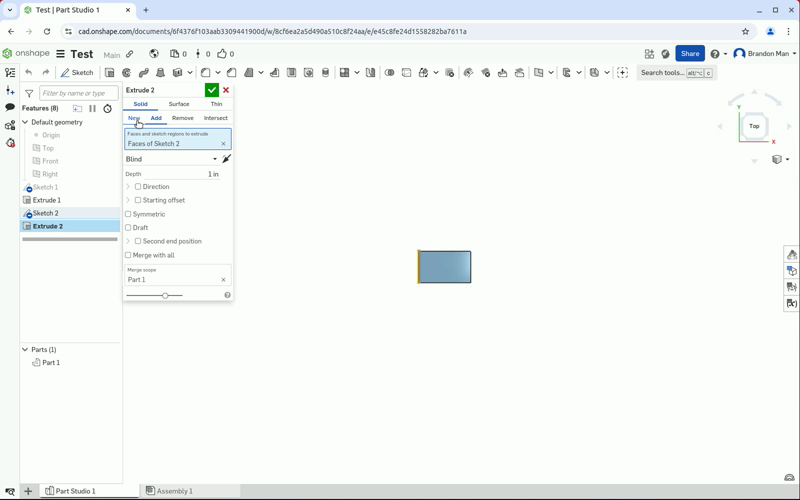
click(137, 120)
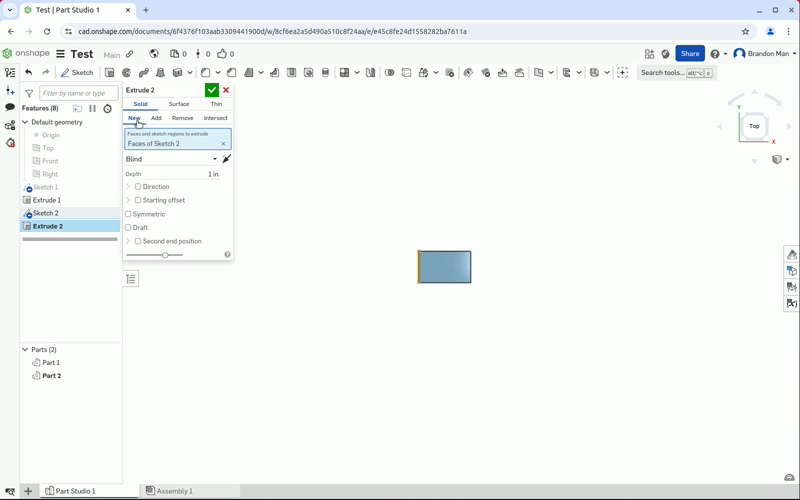
key(tab, 4)
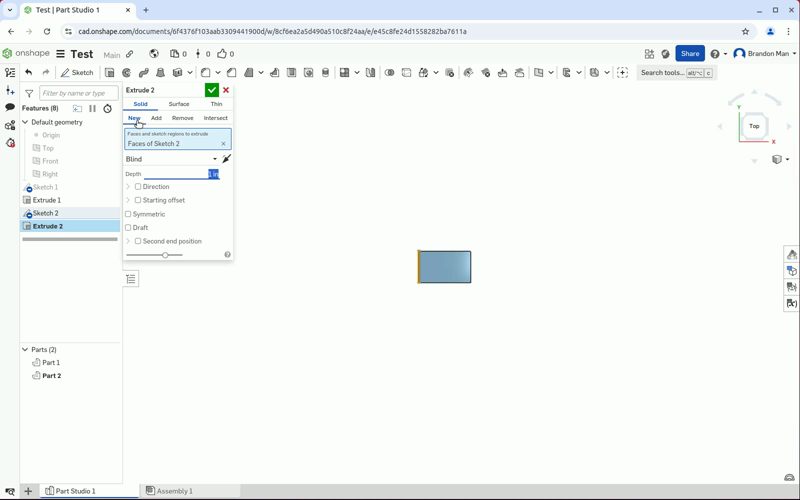
text(22.868)
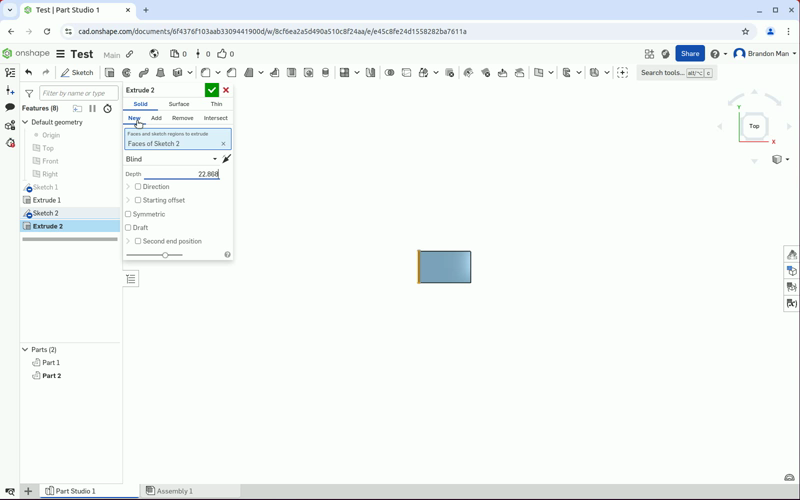
key(enter)
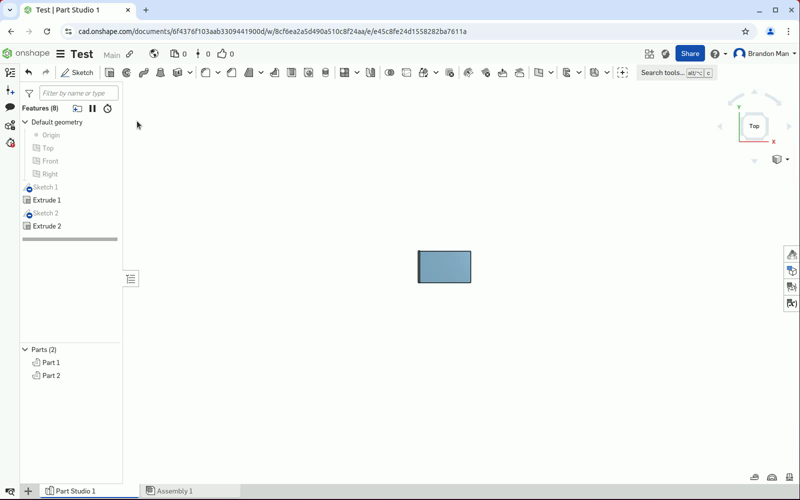
key(shift+h)
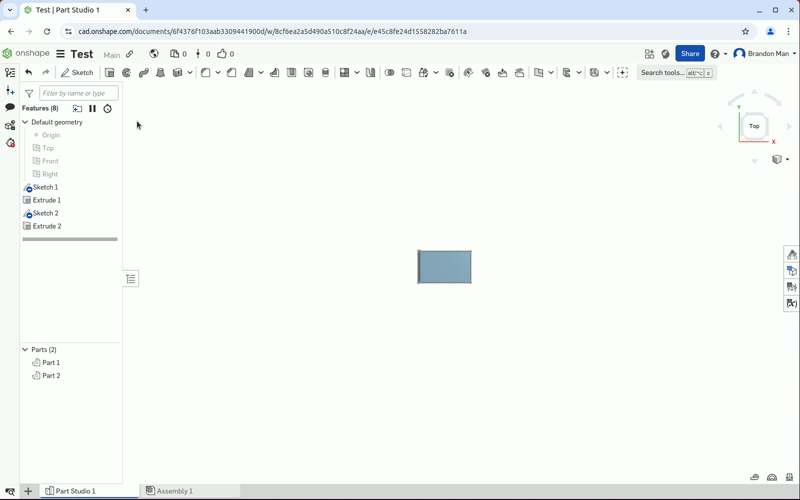
key(shift+h)
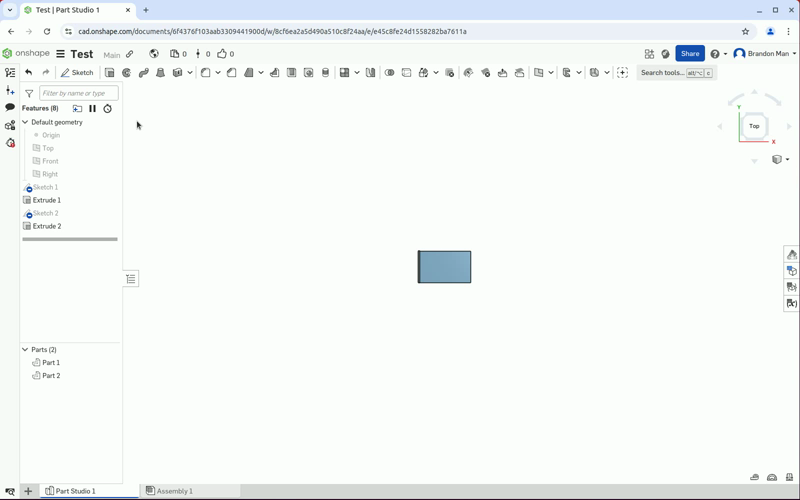
mouse_move(73, 189)
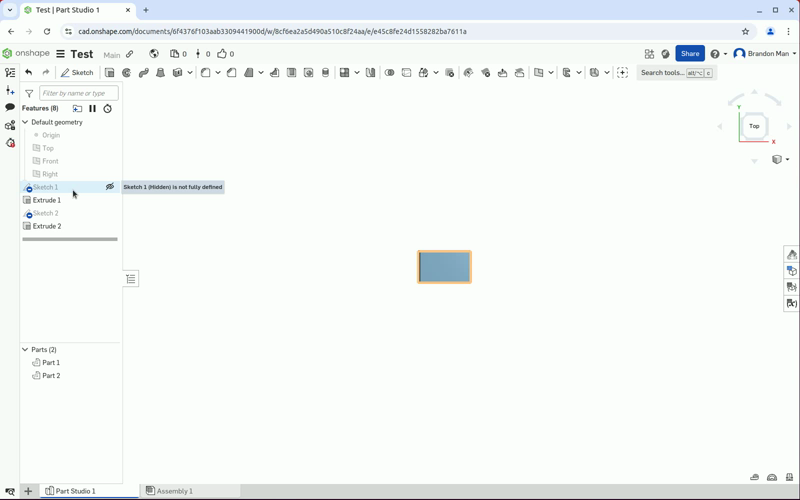
click(73, 189)
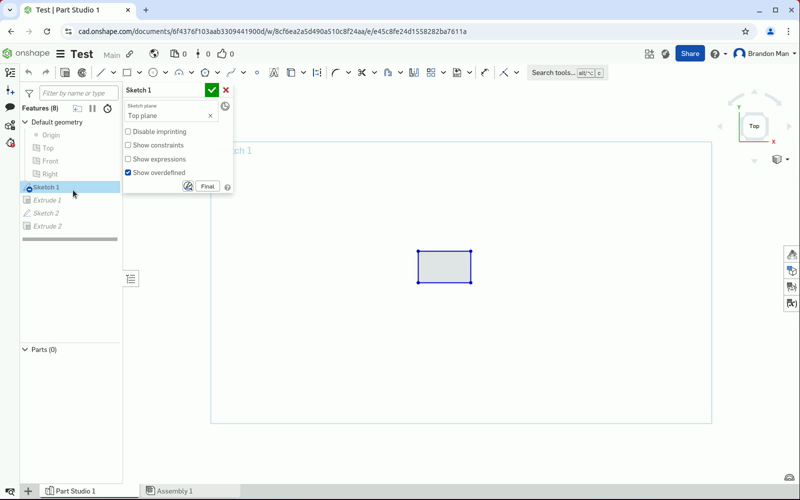
mouse_move(229, 92)
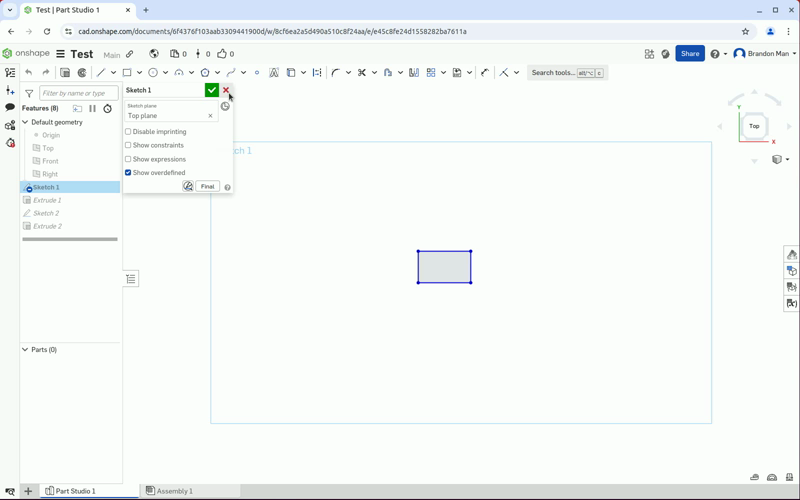
click(229, 92)
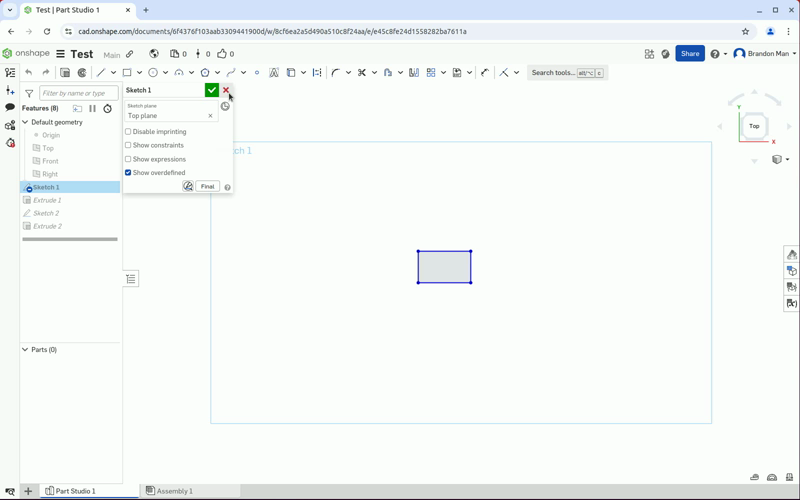
key(shift+s)
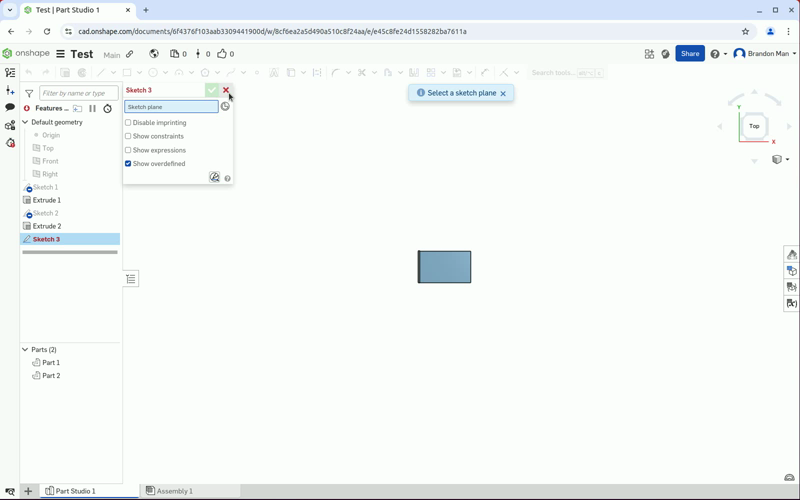
mouse_move(73, 150)
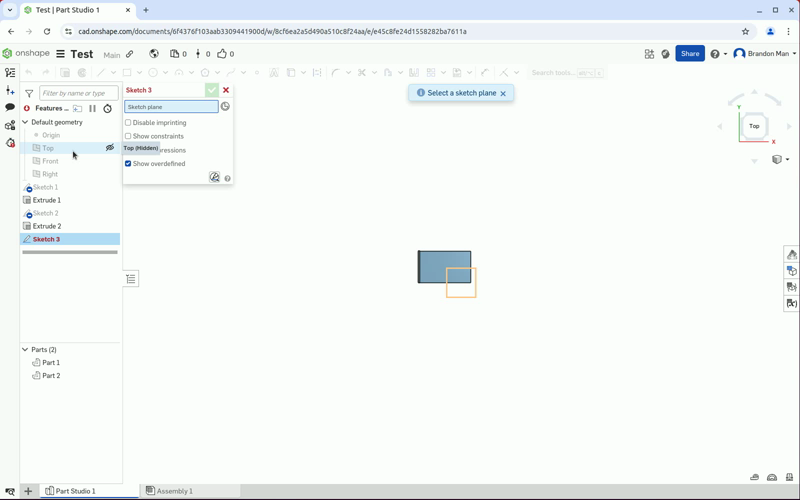
click(73, 150)
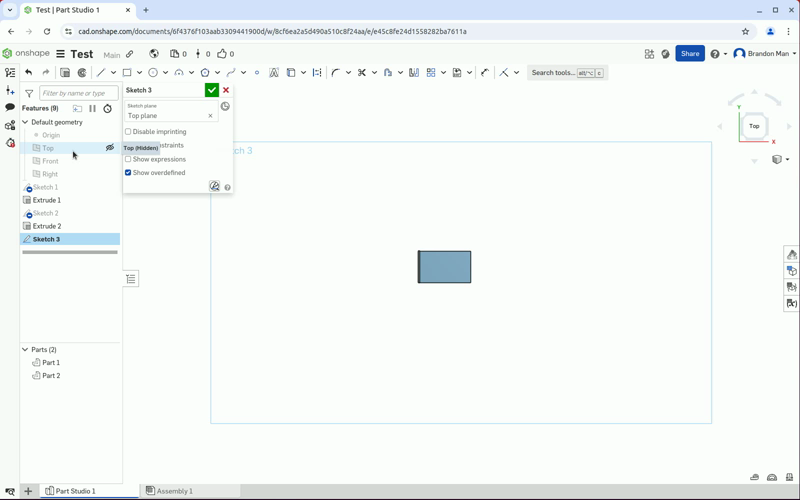
mouse_move(73, 352)
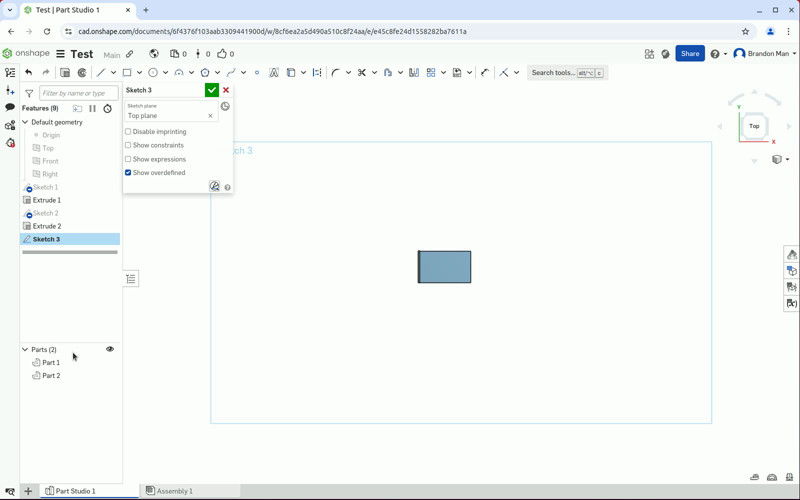
key(y)
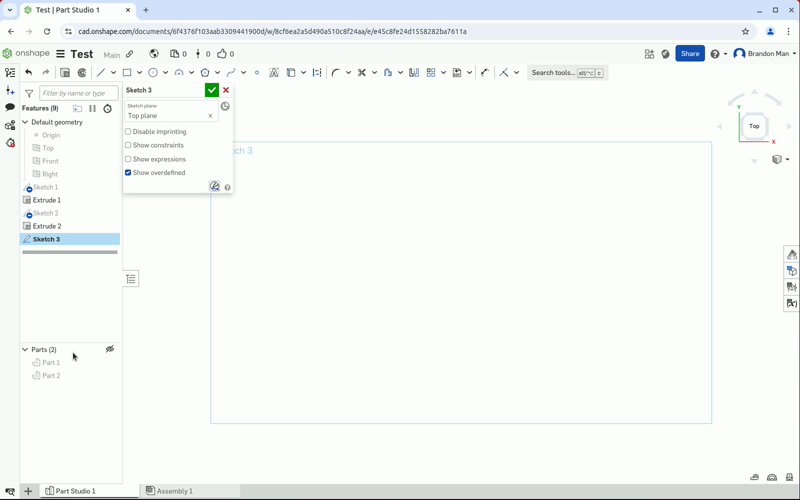
key(l)
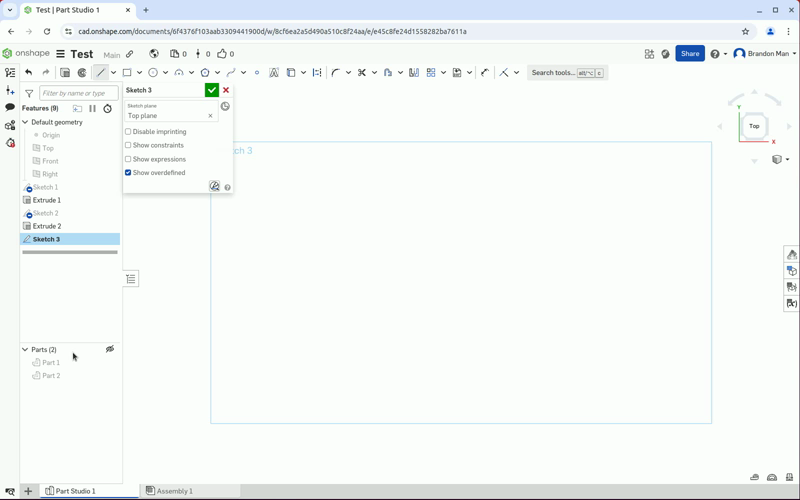
key_down(shift)
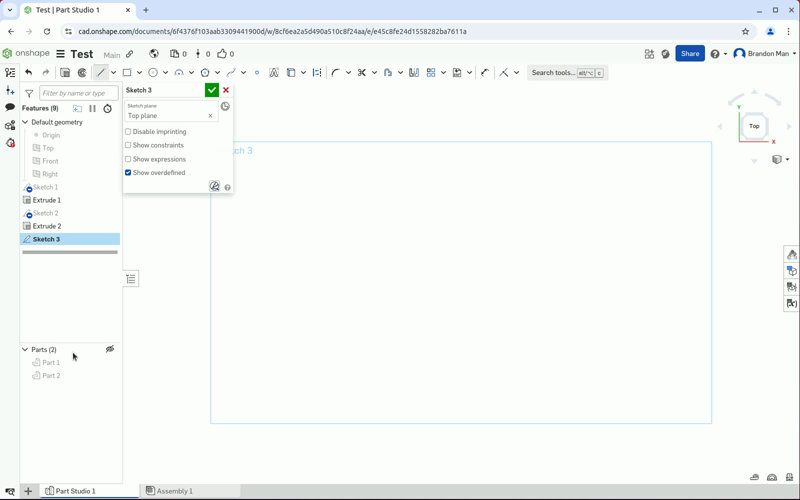
mouse_move(468, 282)
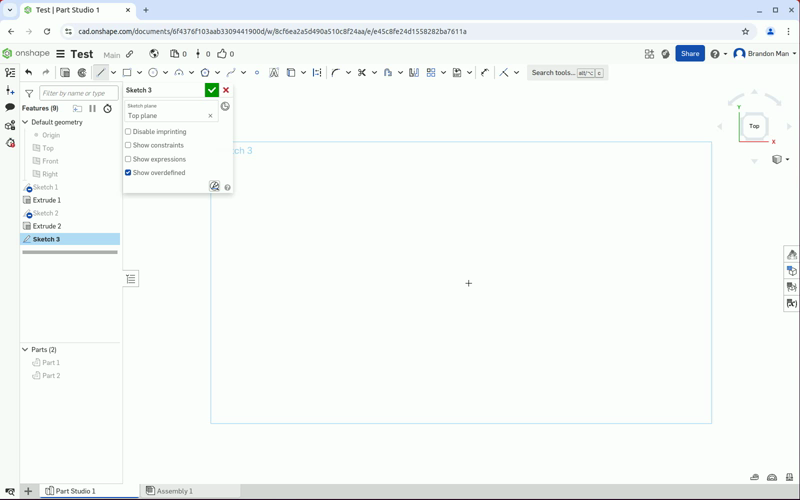
click(468, 282)
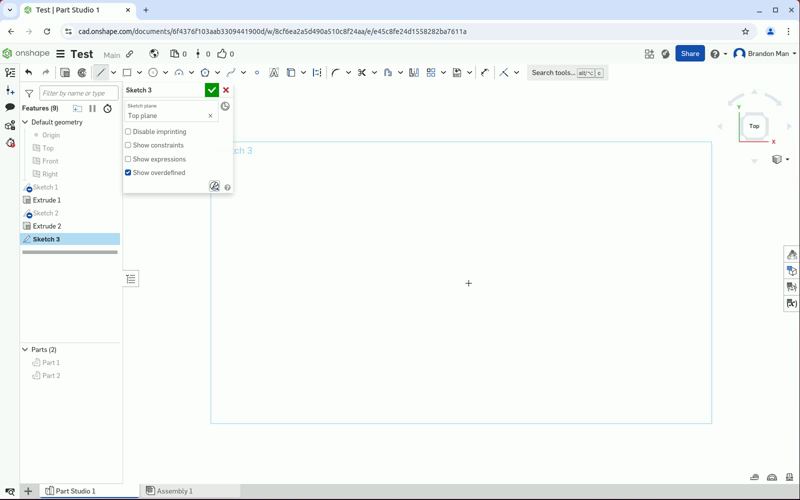
key_up(shift)
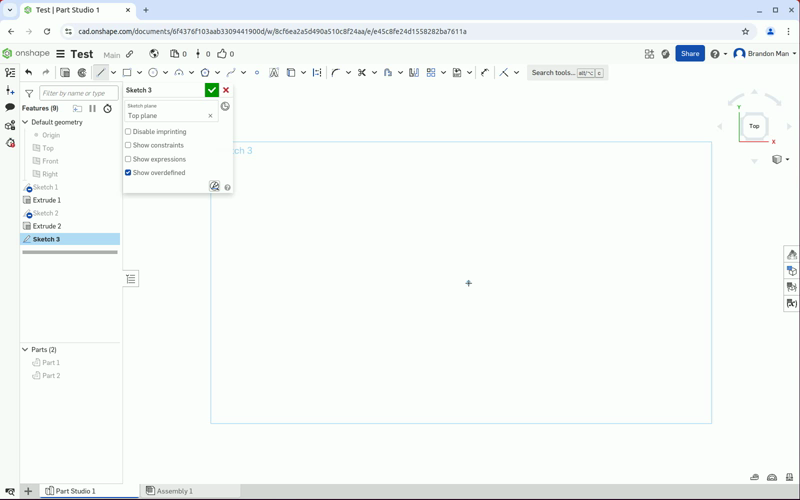
key_down(shift)
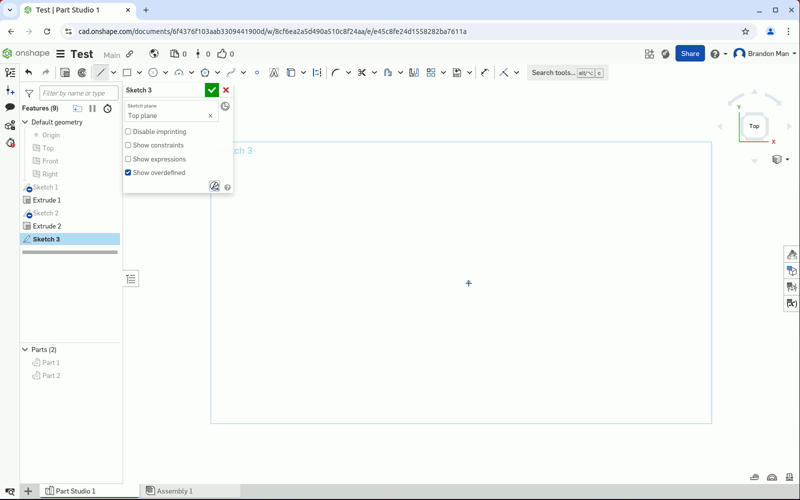
mouse_move(498, 282)
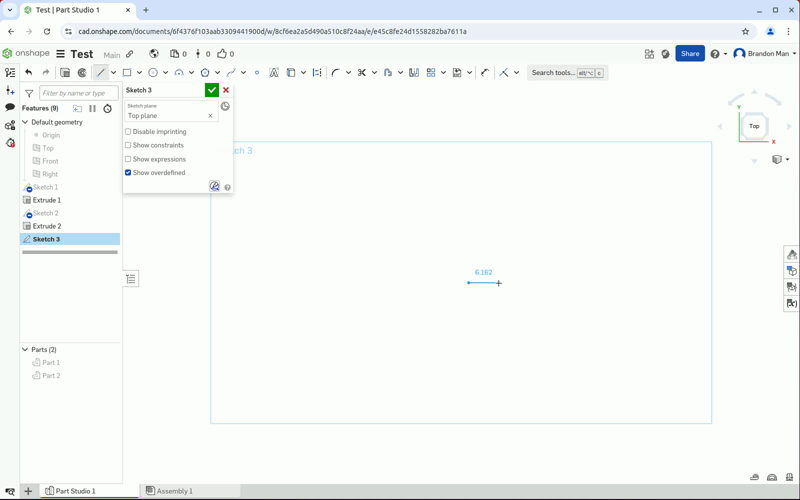
mouse_move(470, 282)
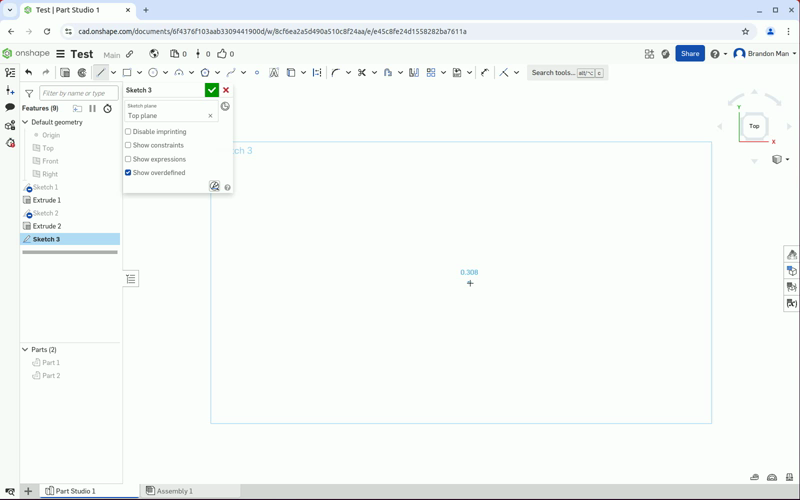
scroll(6)
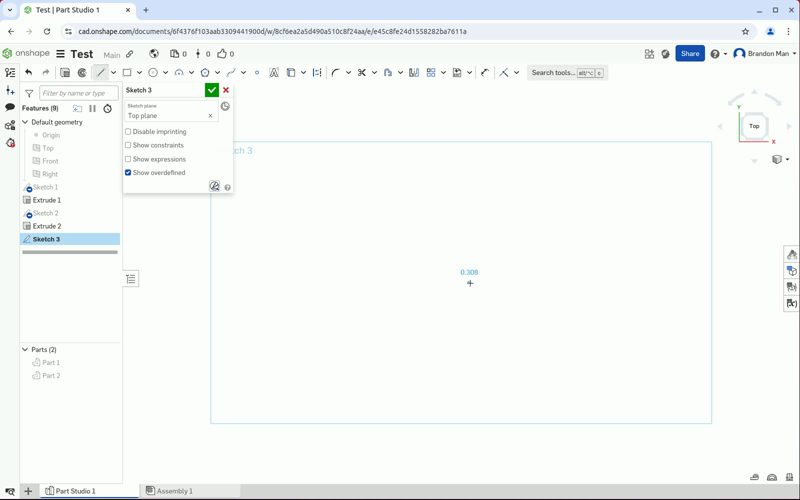
scroll(6)
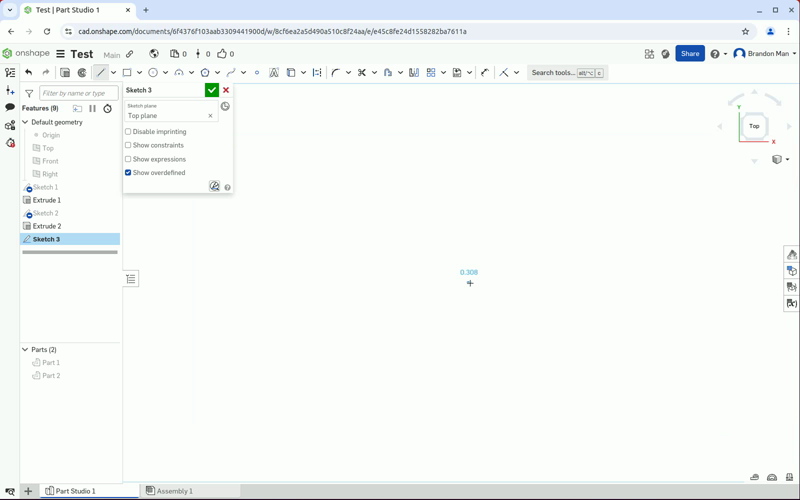
scroll(6)
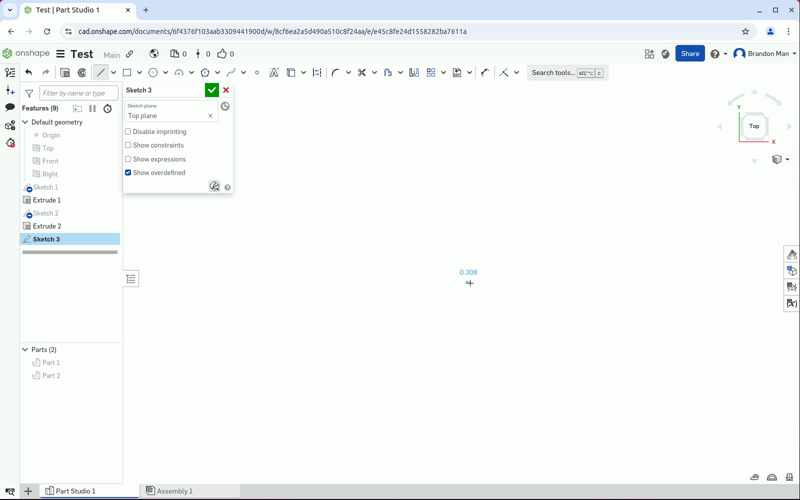
scroll(6)
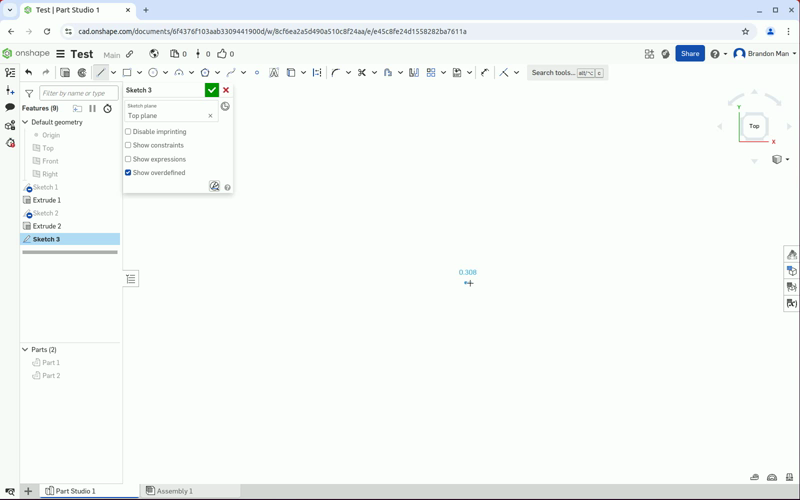
scroll(6)
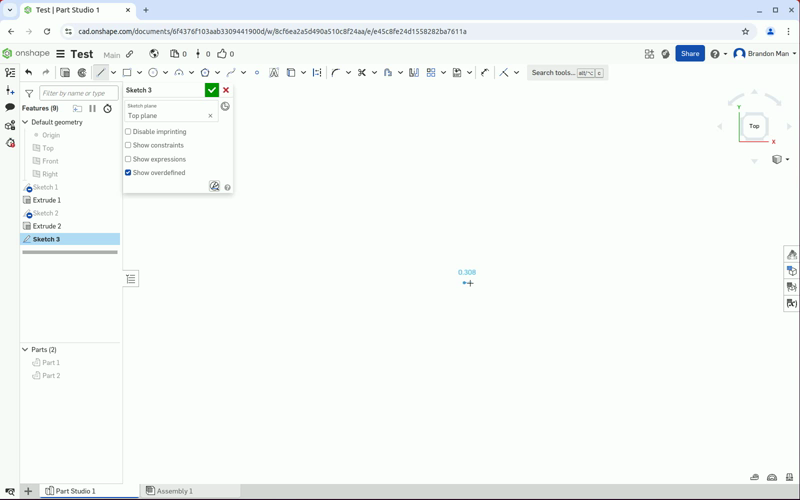
scroll(6)
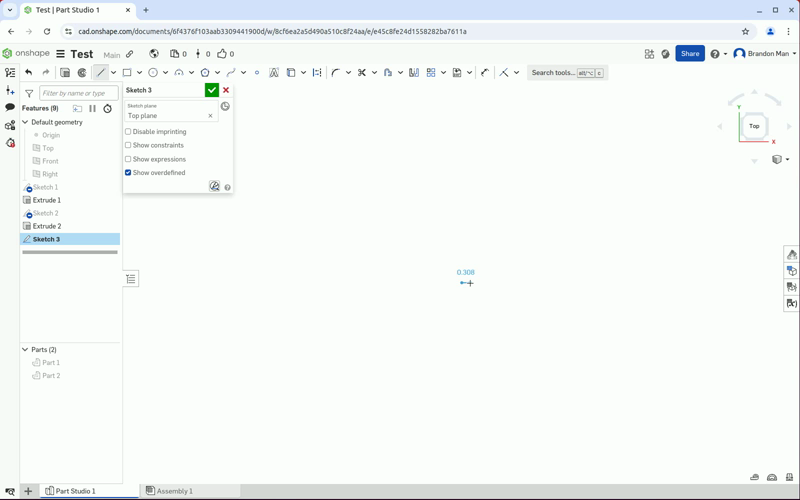
scroll(6)
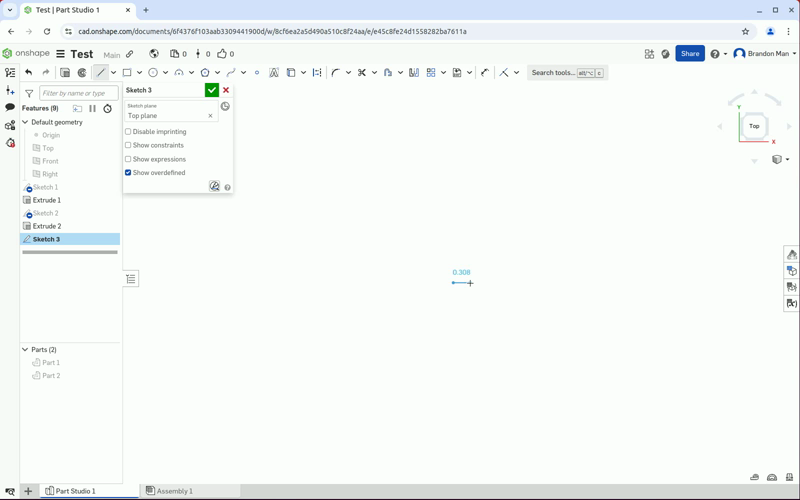
click(470, 282)
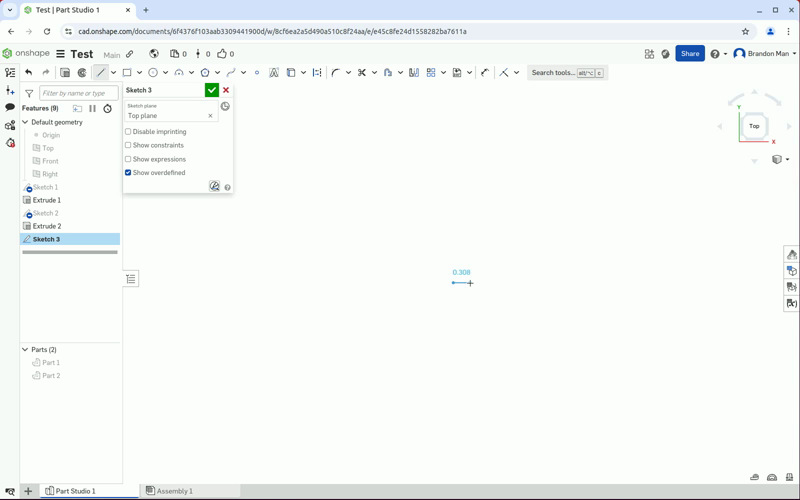
scroll(-6)
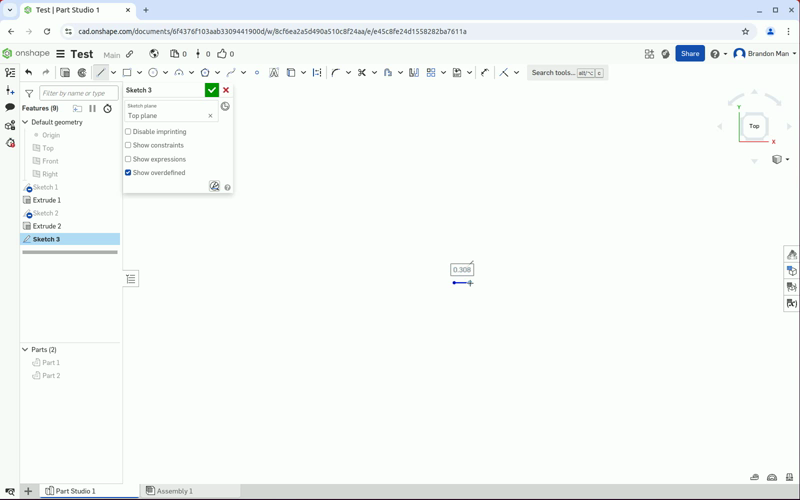
scroll(-6)
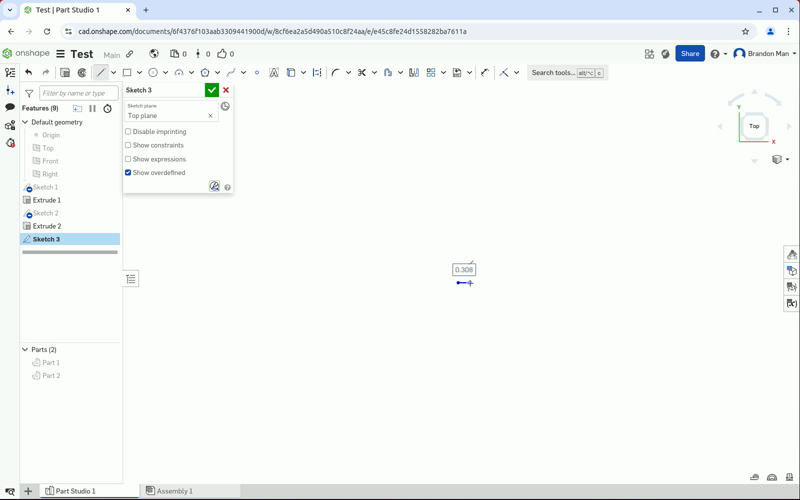
scroll(-6)
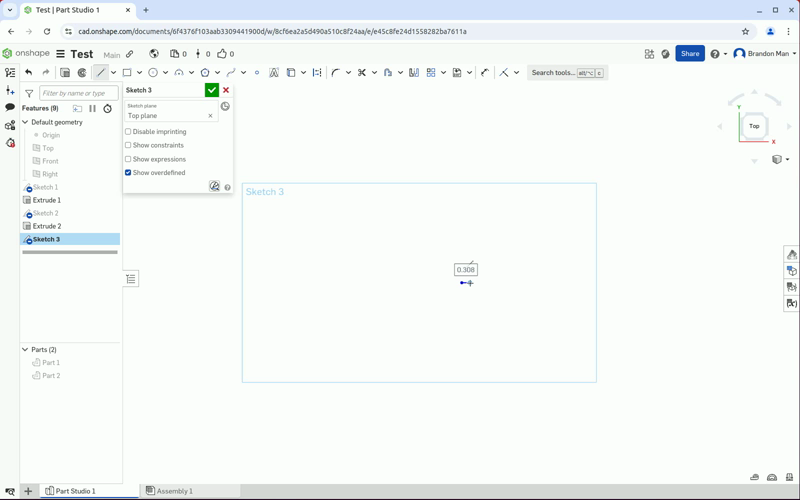
scroll(-6)
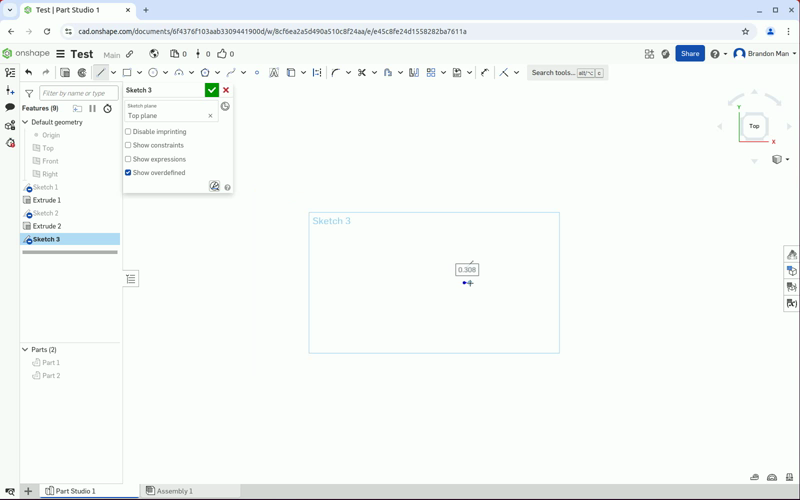
scroll(-6)
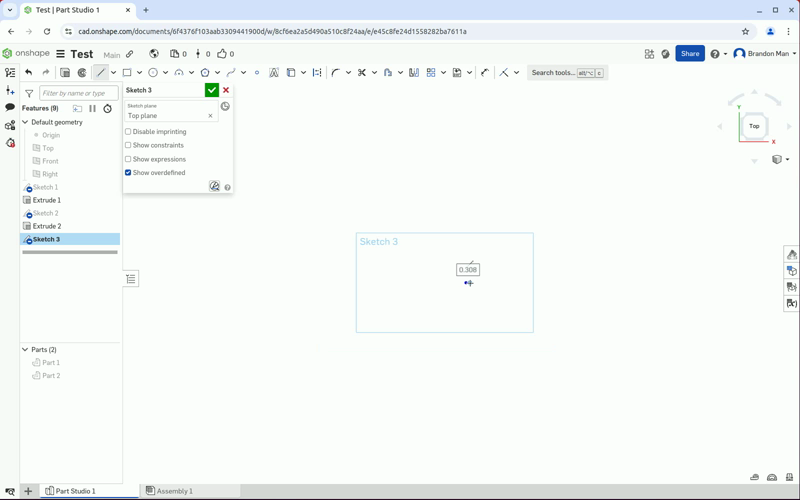
scroll(-6)
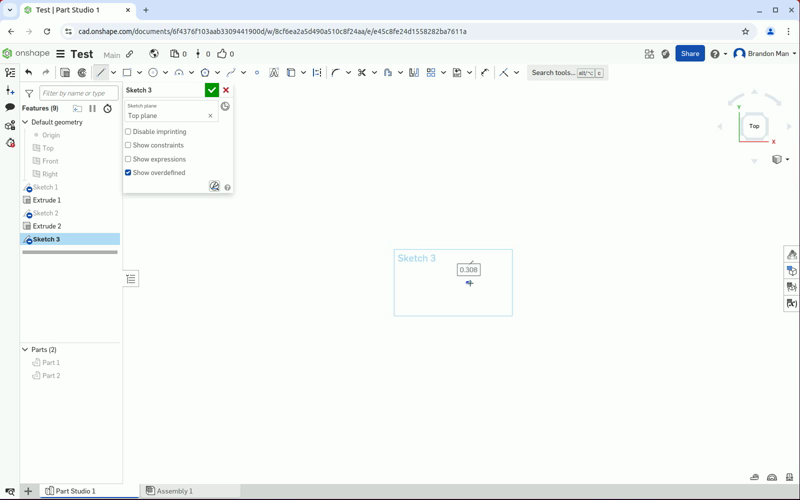
scroll(-6)
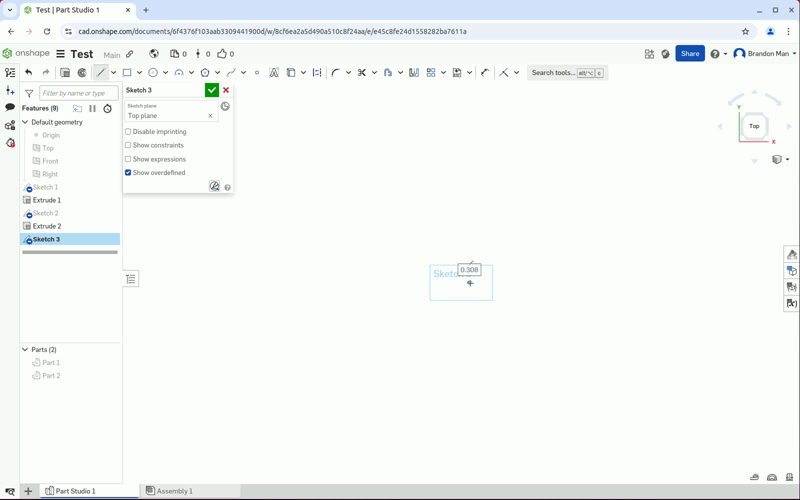
key_up(shift)
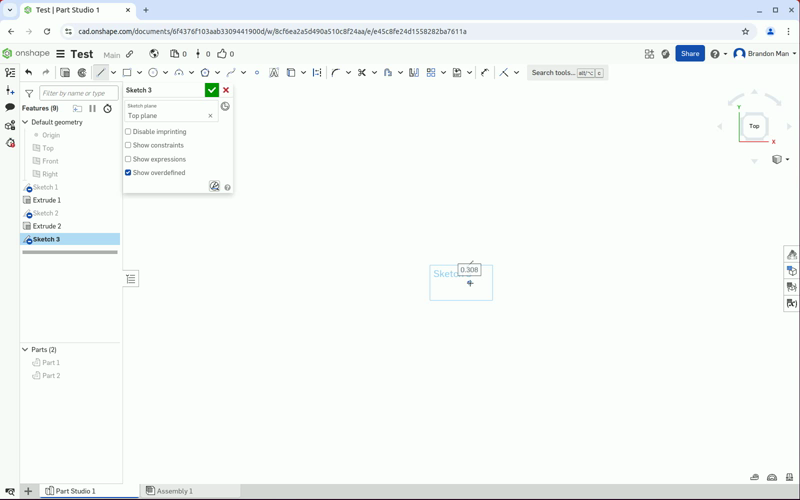
key_down(shift)
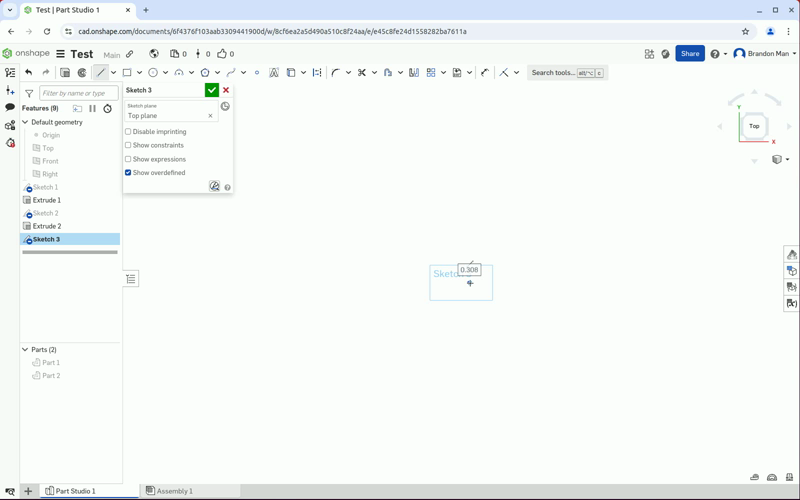
mouse_move(500, 282)
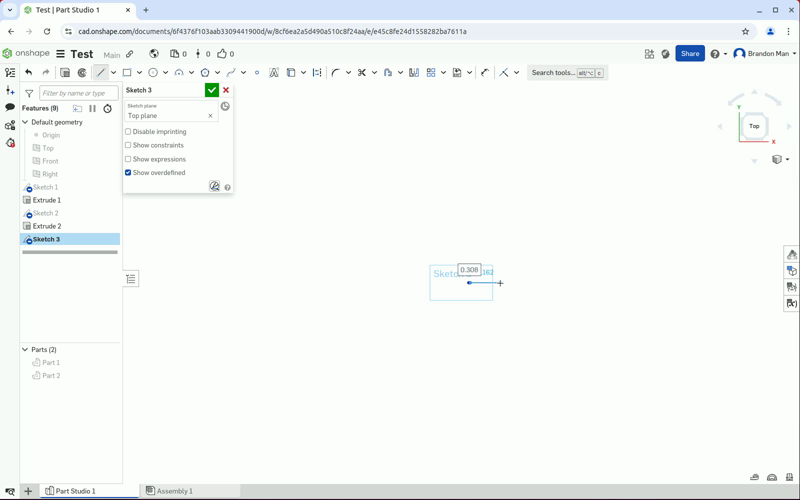
mouse_move(470, 250)
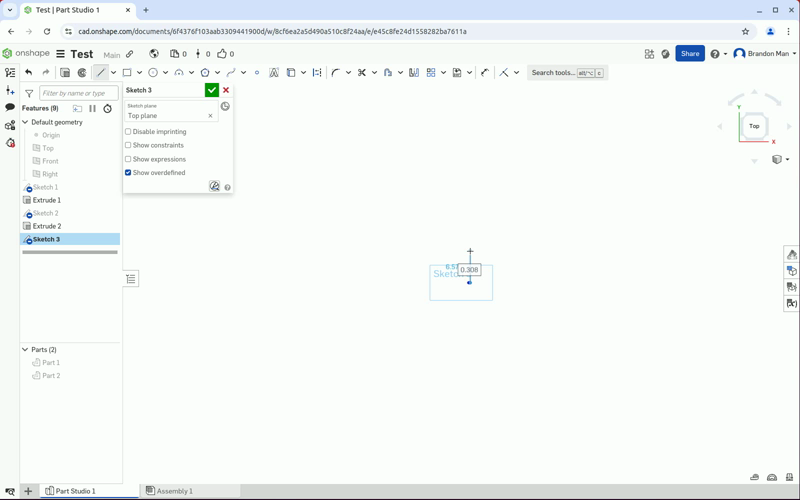
click(470, 250)
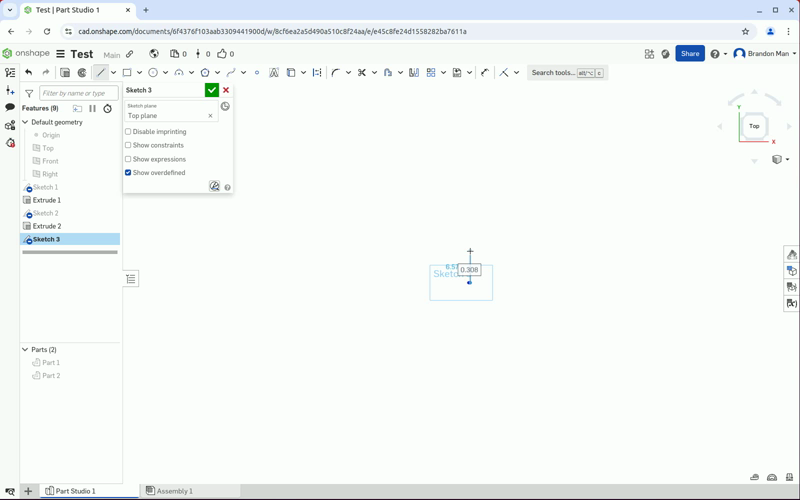
key_up(shift)
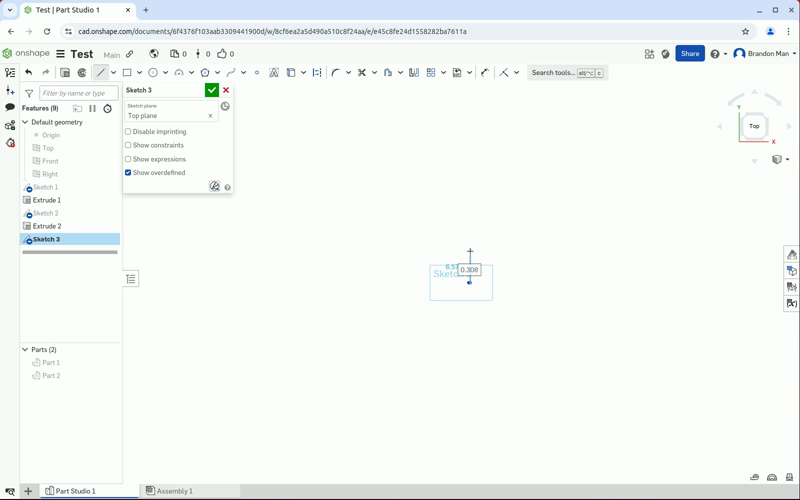
key_down(shift)
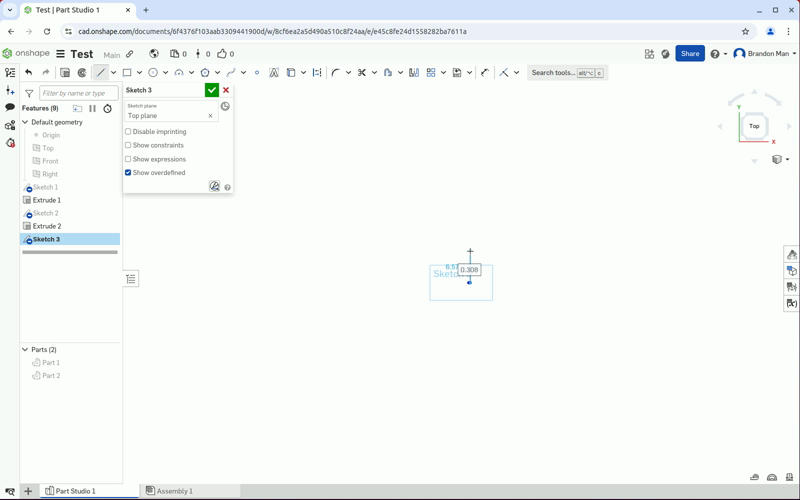
mouse_move(500, 250)
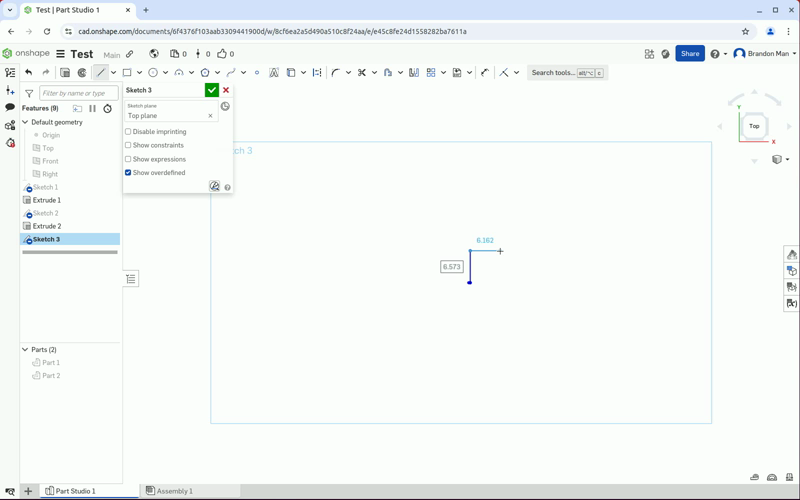
mouse_move(468, 250)
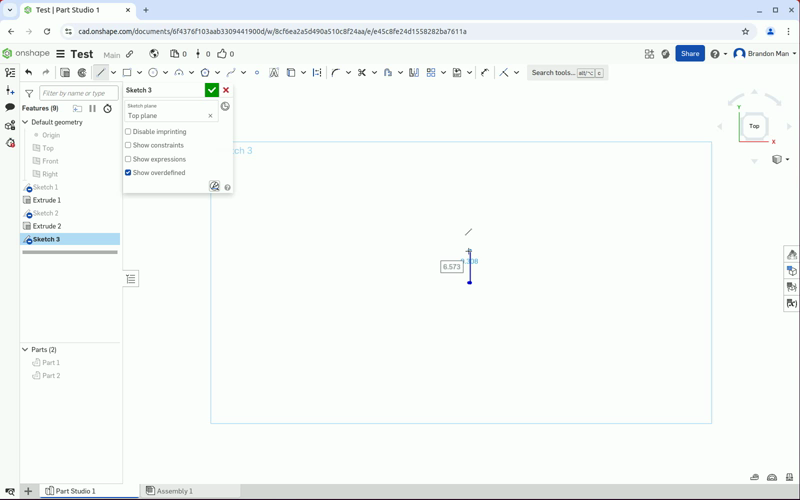
scroll(6)
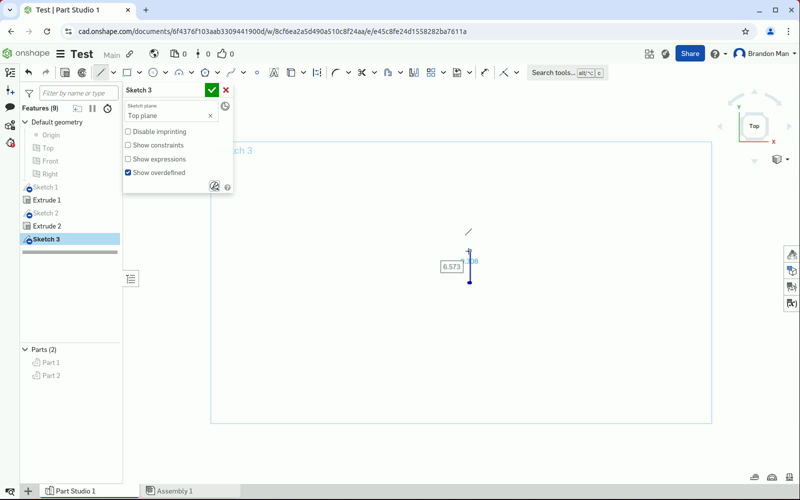
scroll(6)
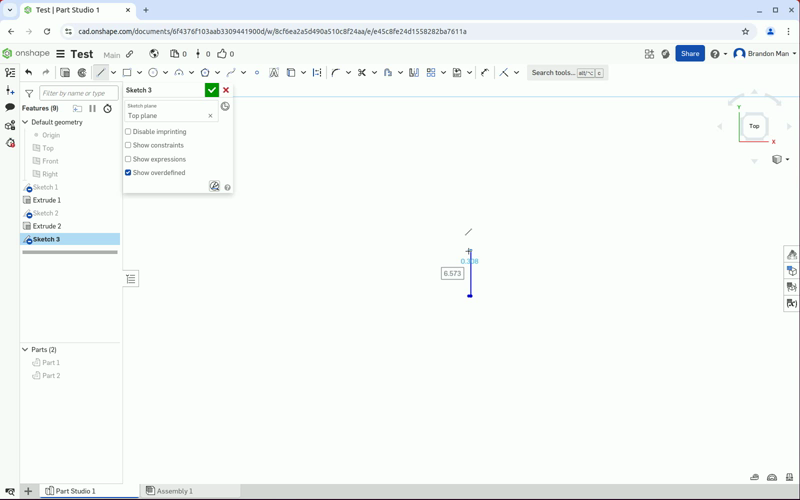
scroll(6)
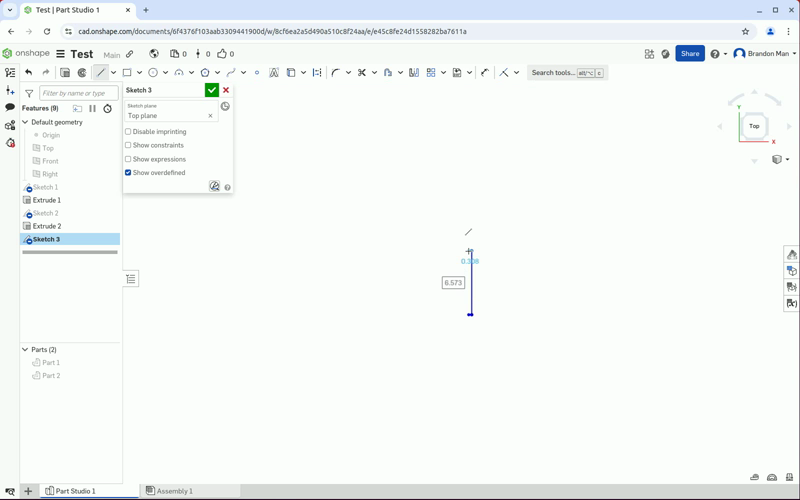
scroll(6)
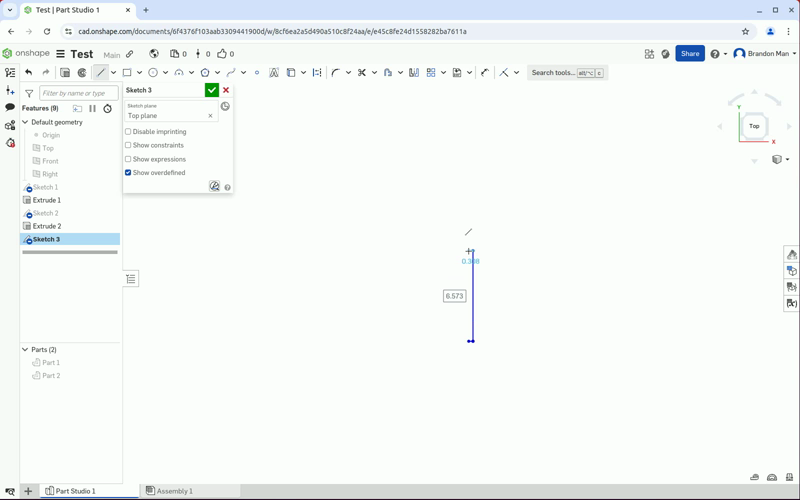
scroll(6)
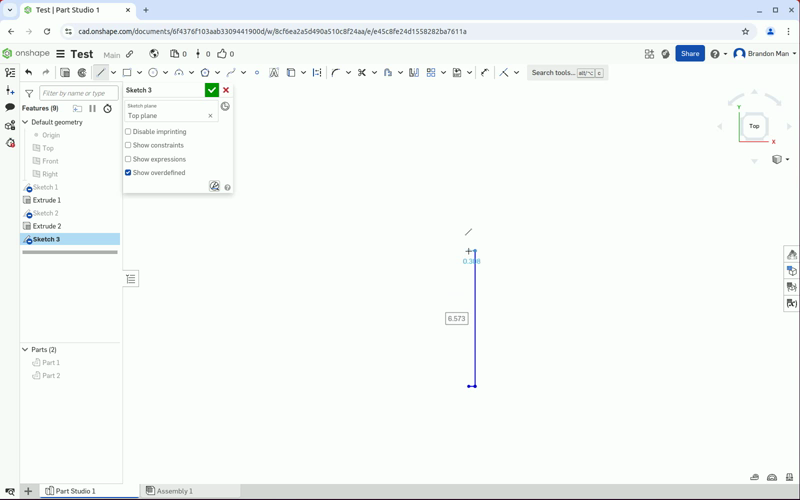
scroll(6)
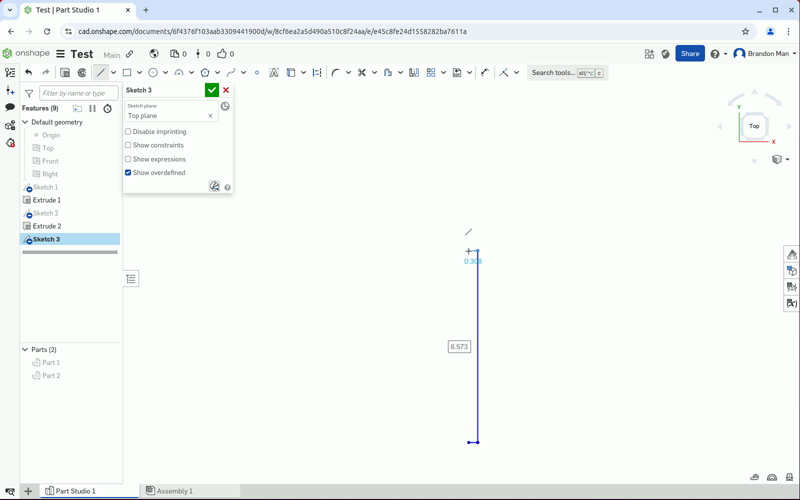
scroll(6)
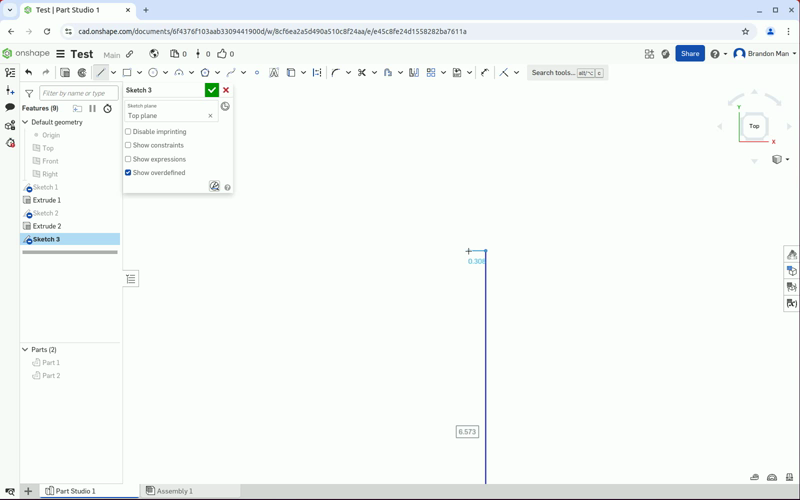
click(468, 250)
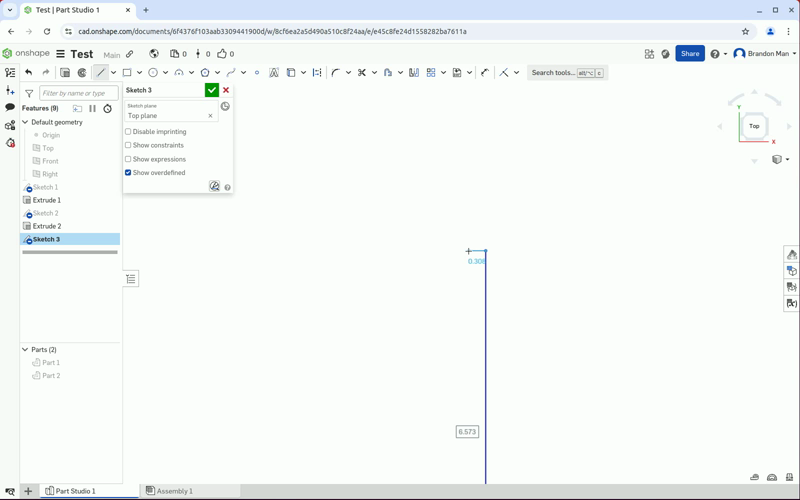
scroll(-6)
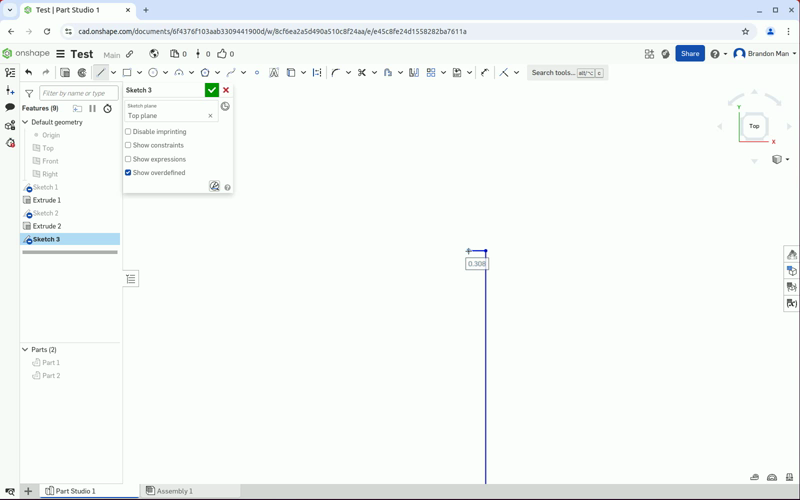
scroll(-6)
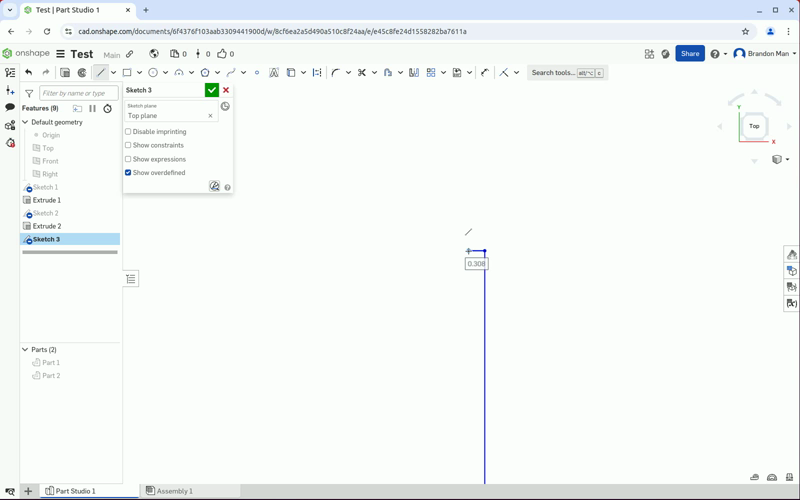
scroll(-6)
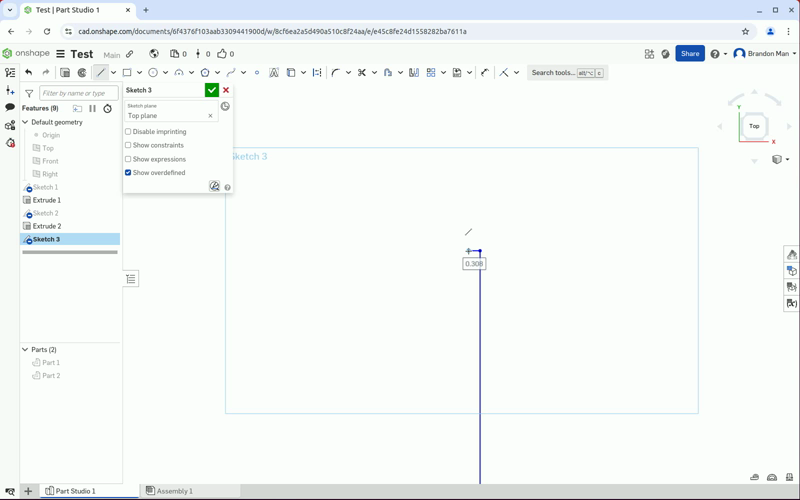
scroll(-6)
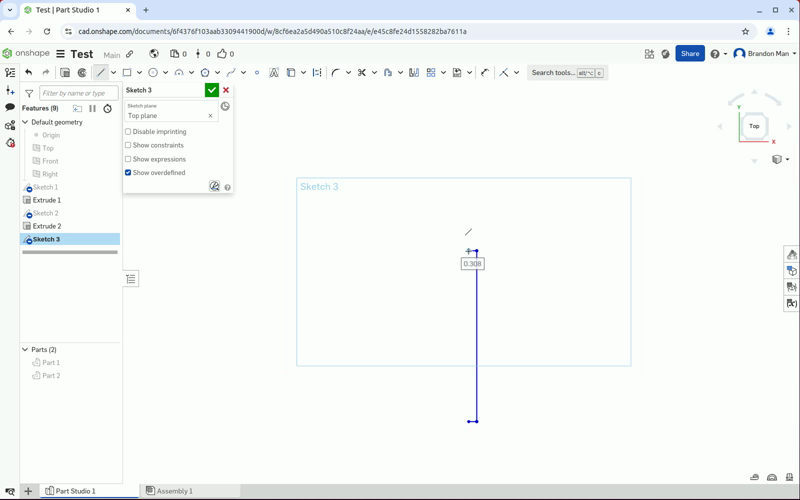
scroll(-6)
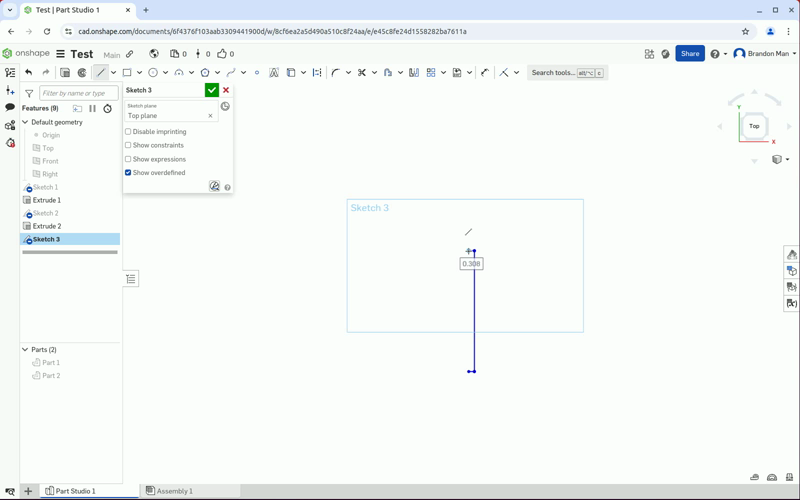
scroll(-6)
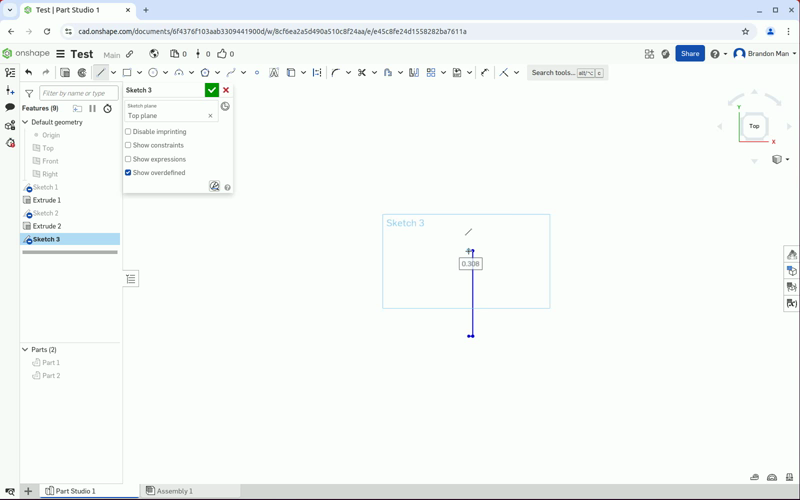
scroll(-6)
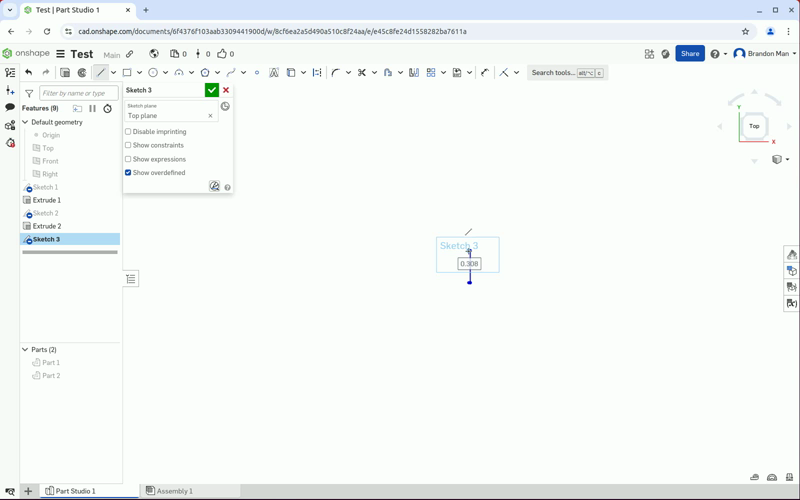
key_up(shift)
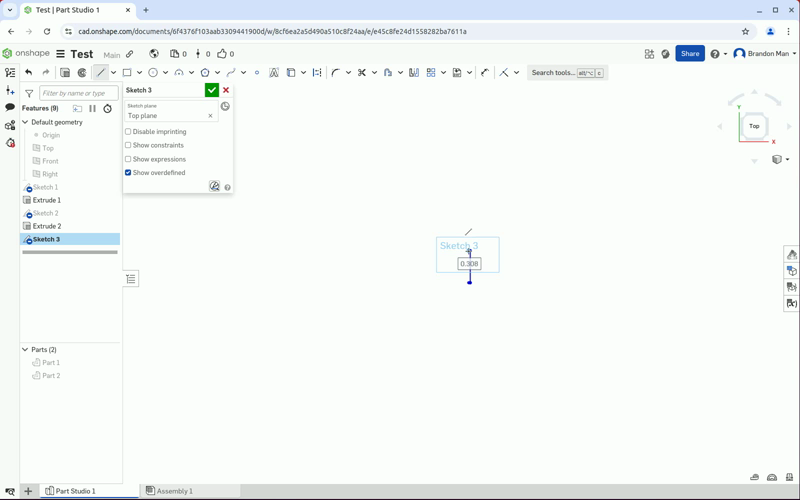
mouse_move(498, 250)
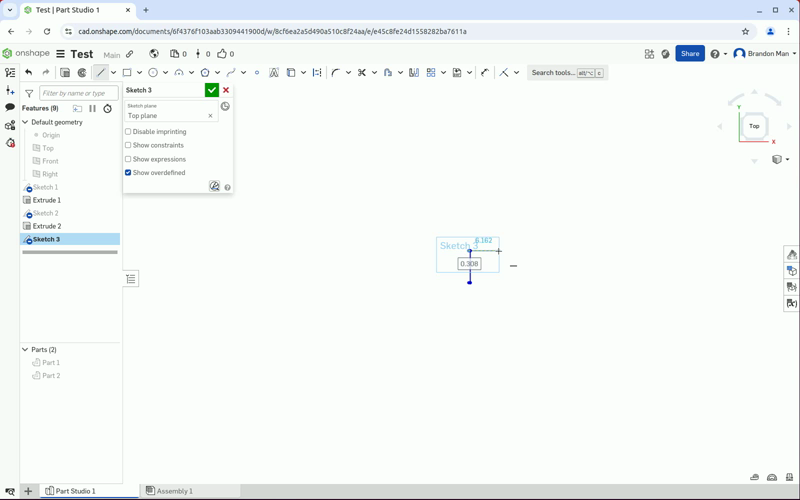
key_down(shift)
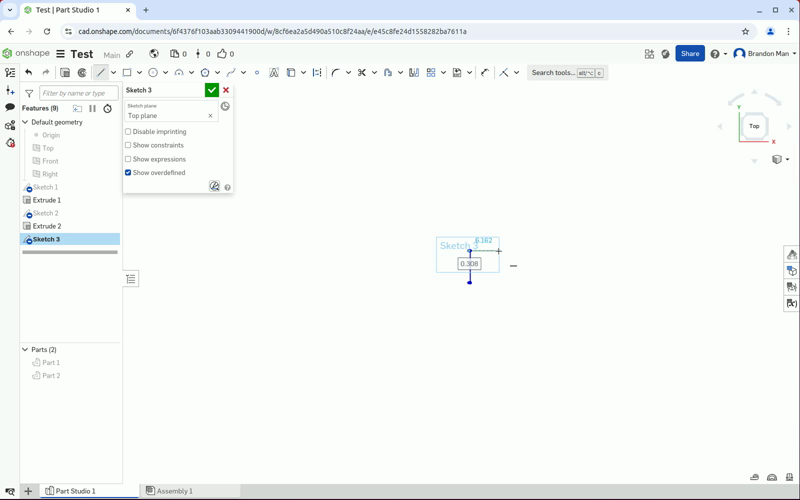
mouse_move(468, 282)
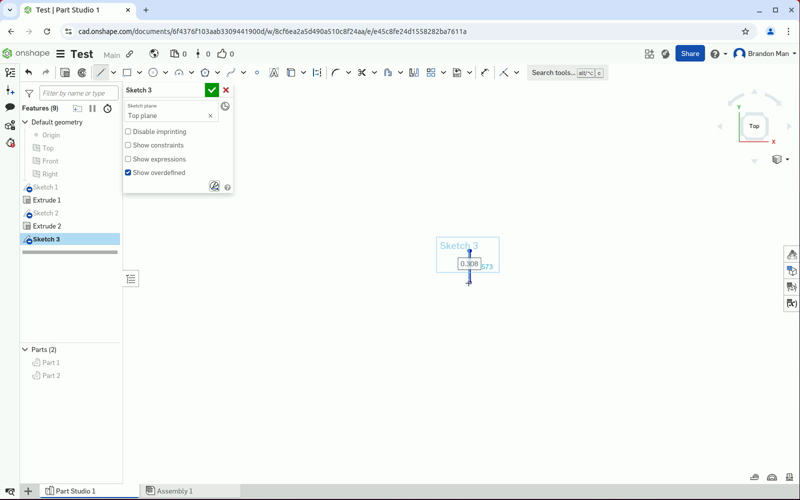
scroll(6)
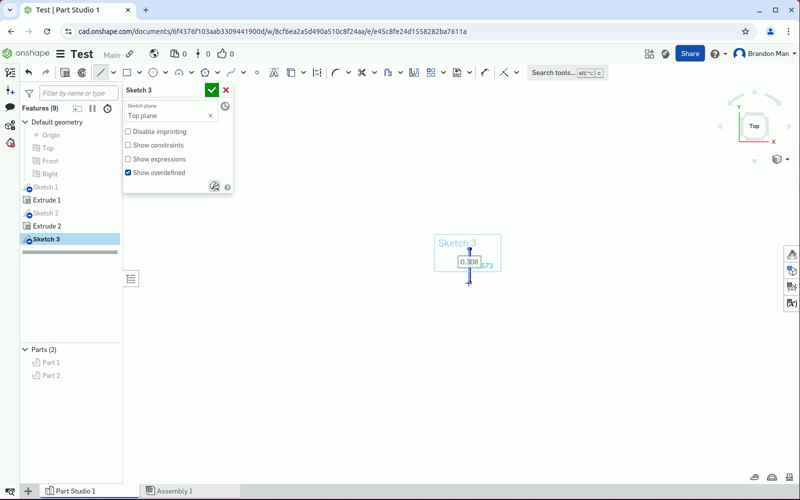
scroll(6)
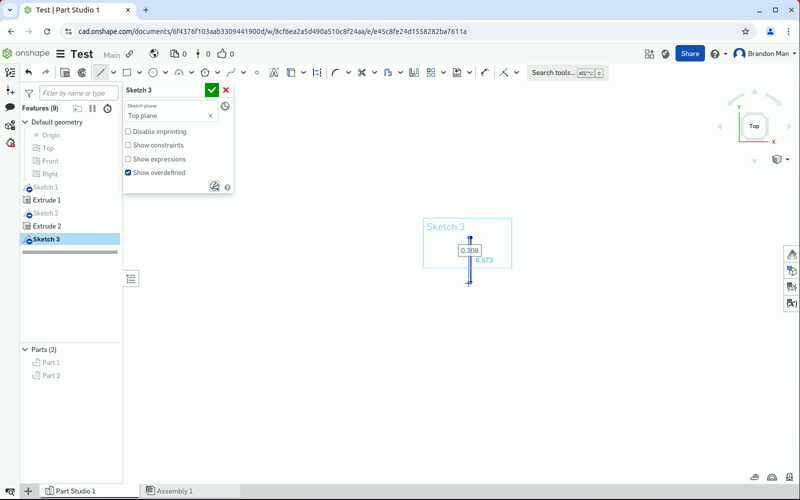
scroll(6)
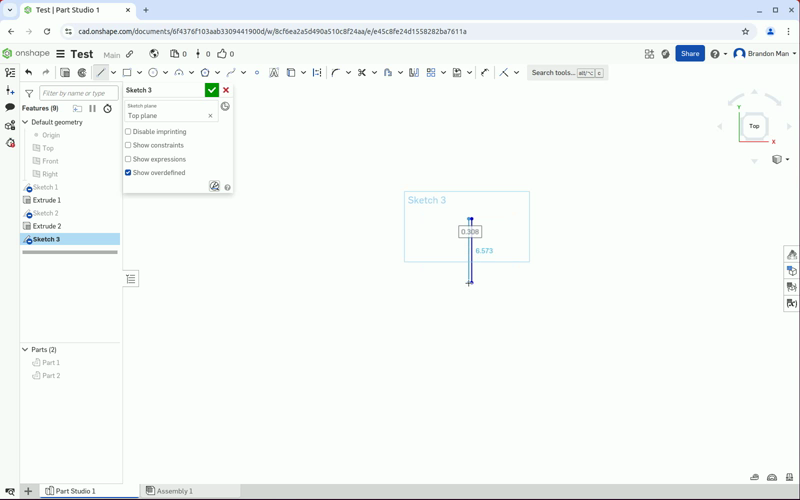
scroll(6)
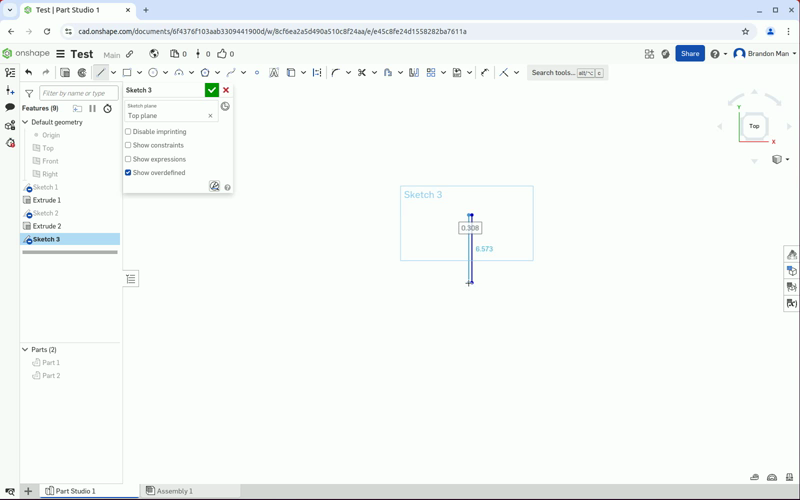
scroll(6)
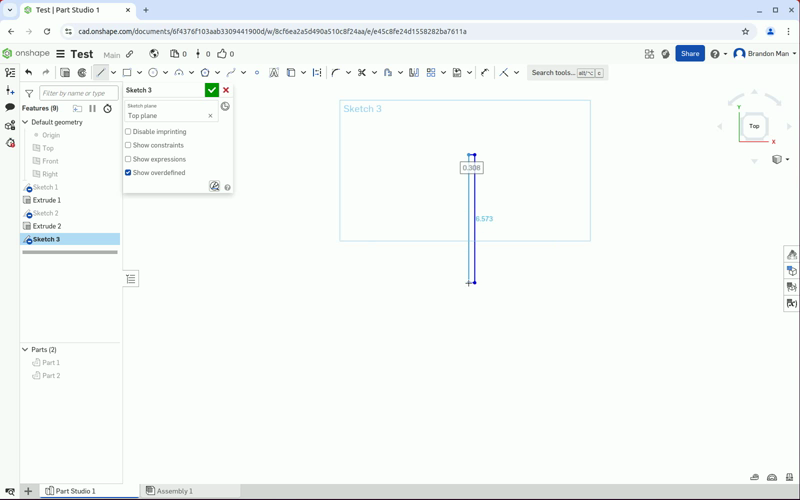
scroll(6)
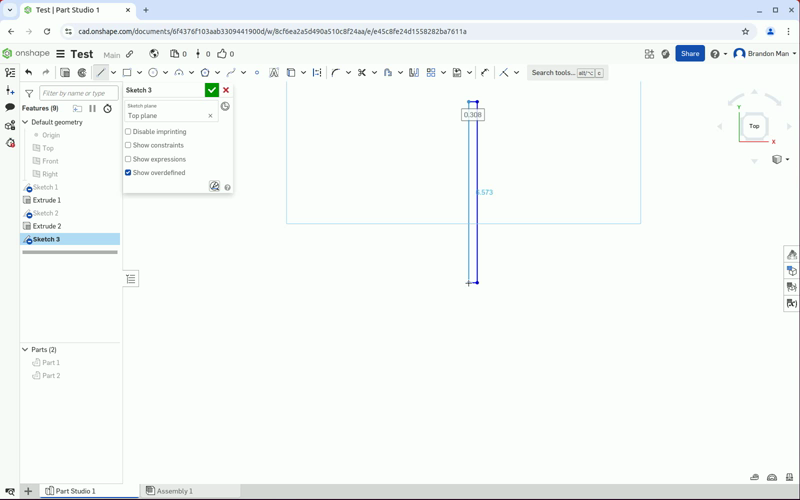
scroll(6)
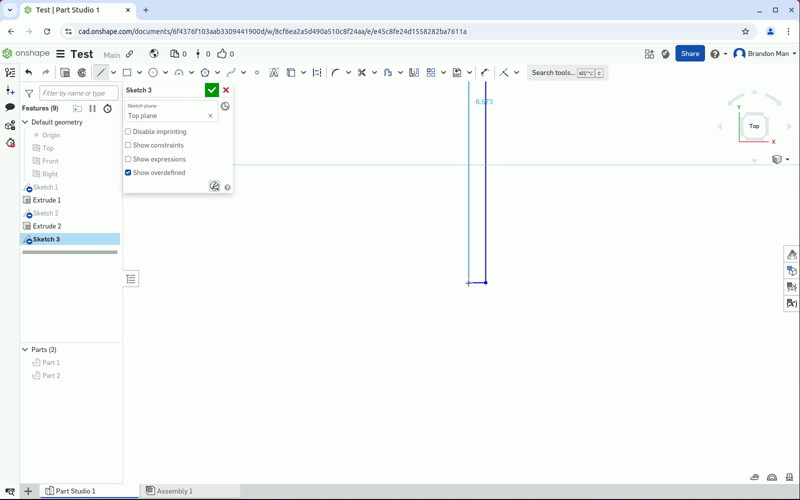
key_up(shift)
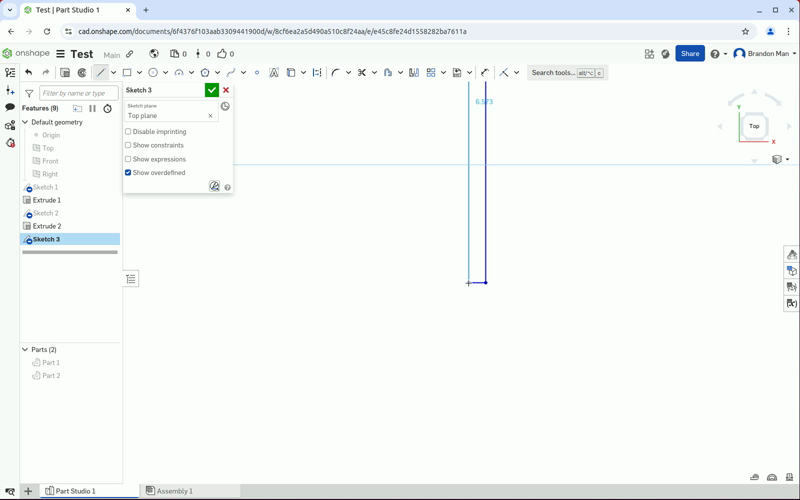
click(468, 282)
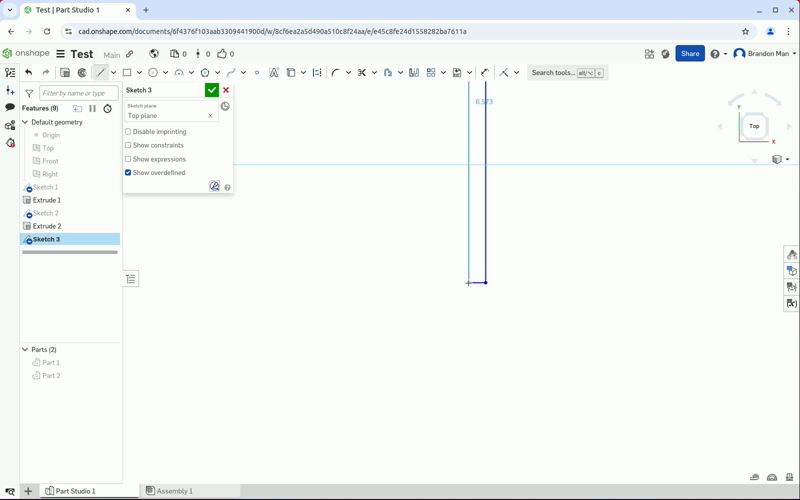
scroll(-6)
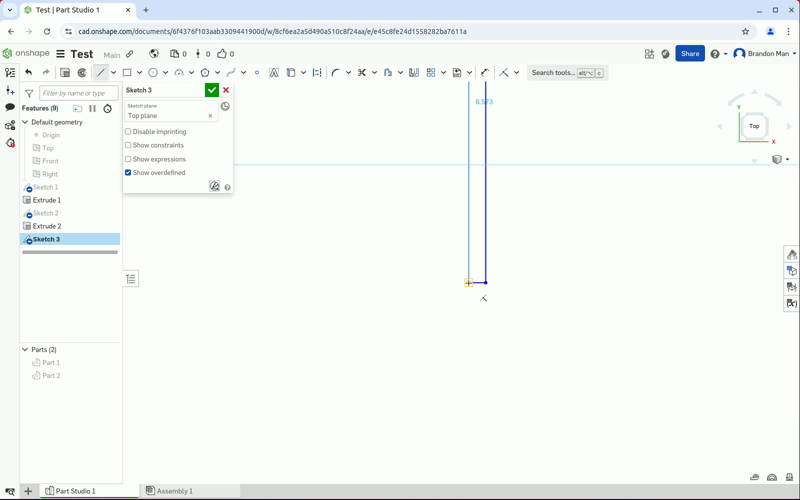
scroll(-6)
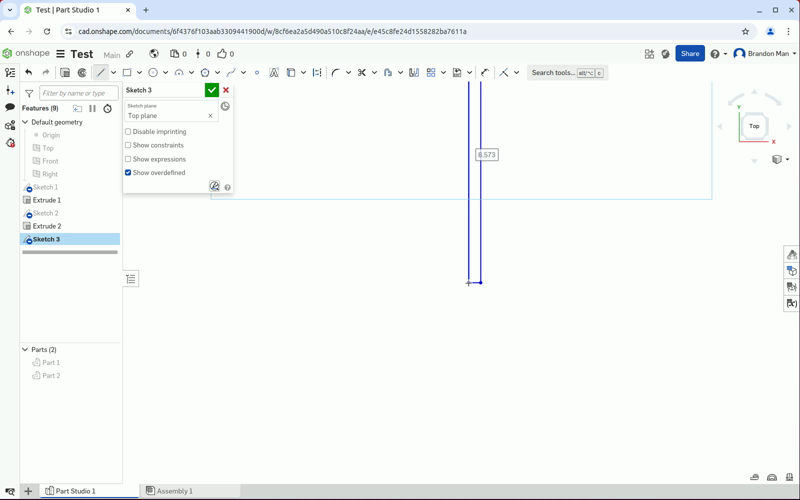
scroll(-6)
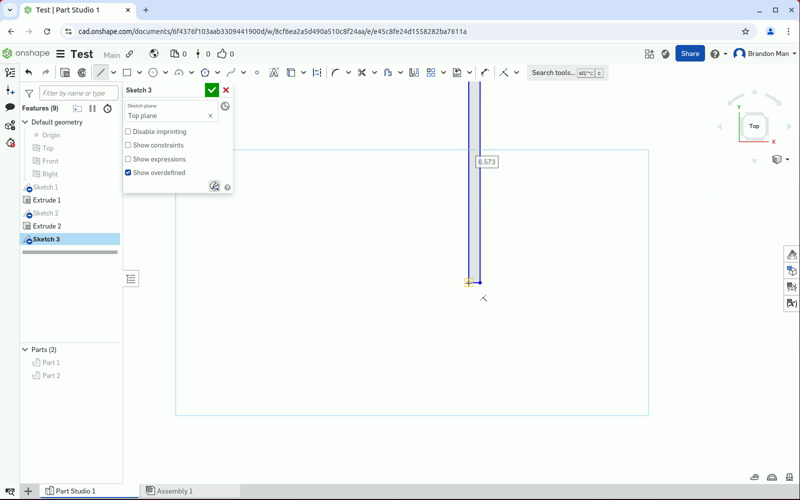
scroll(-6)
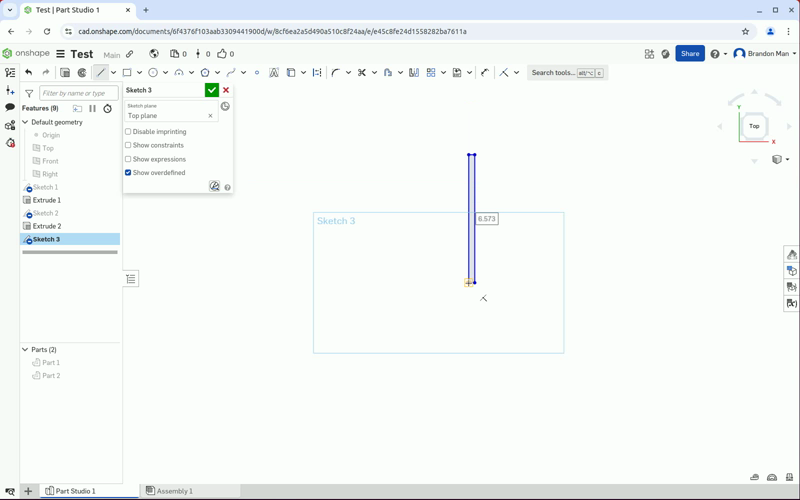
scroll(-6)
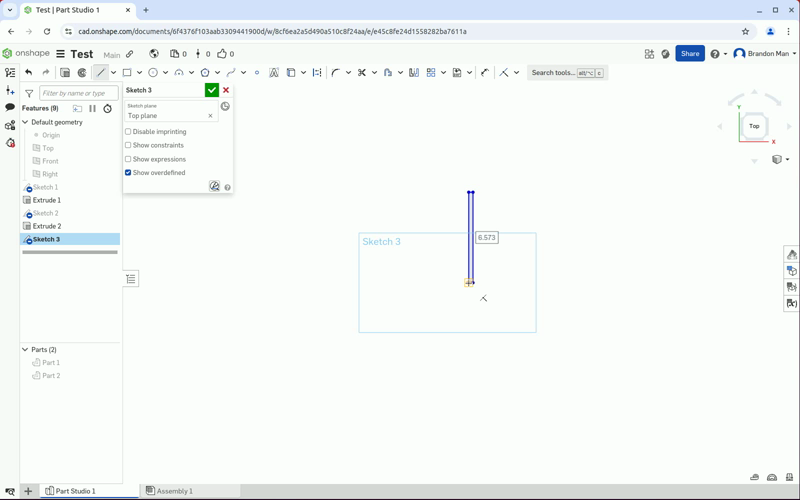
scroll(-6)
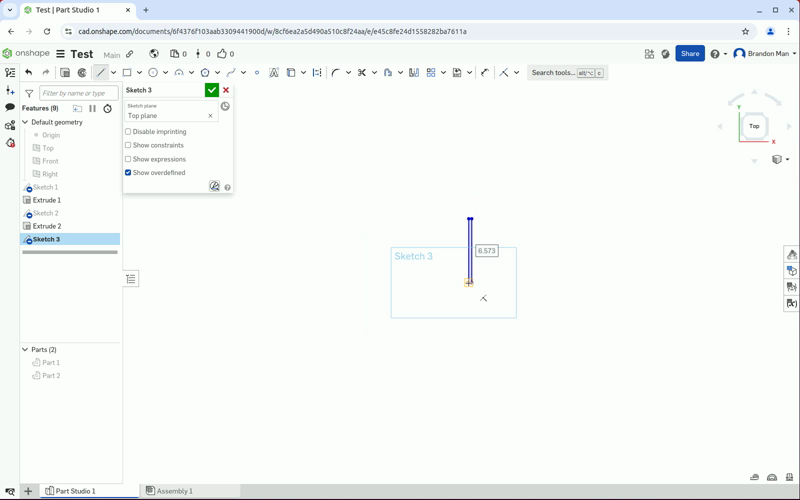
scroll(-6)
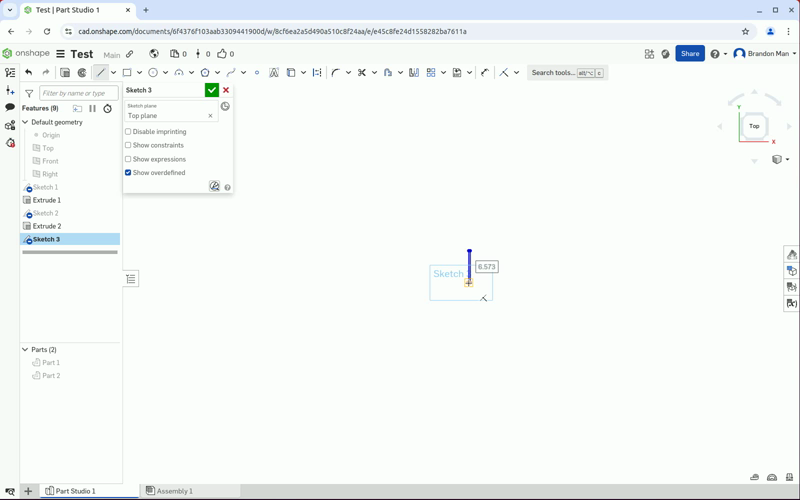
key(esc)
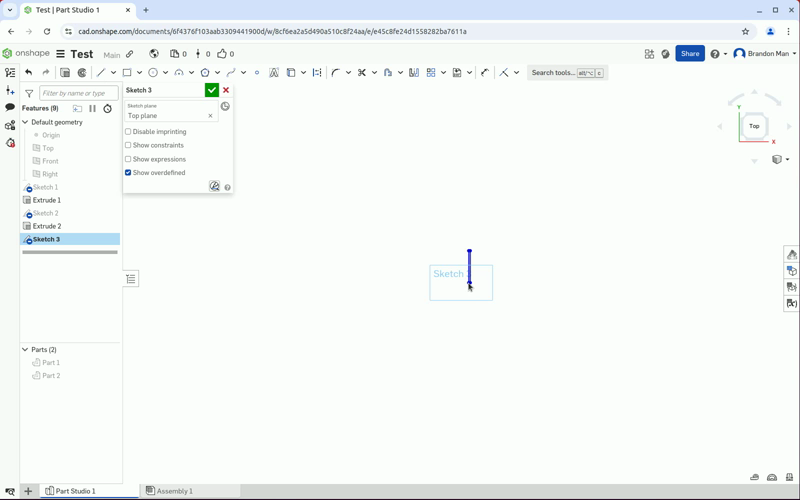
mouse_move(470, 251)
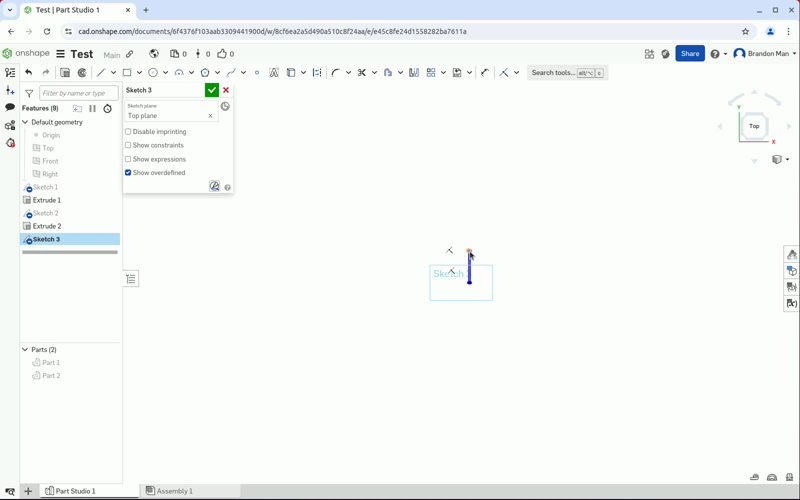
scroll(6)
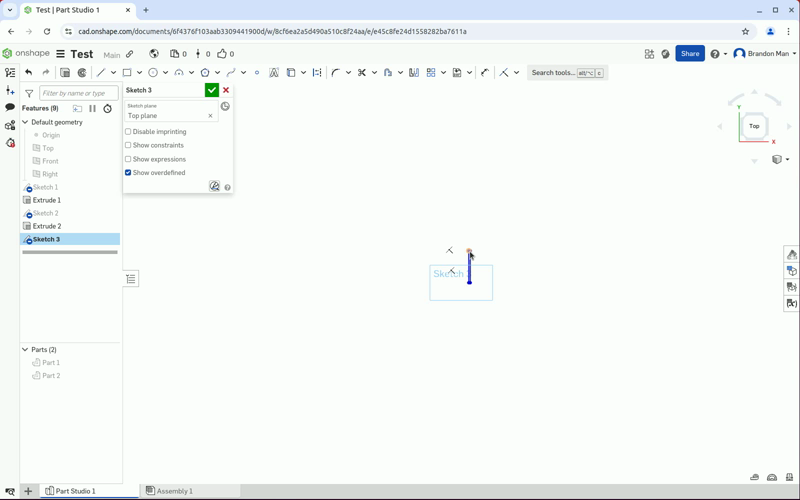
scroll(6)
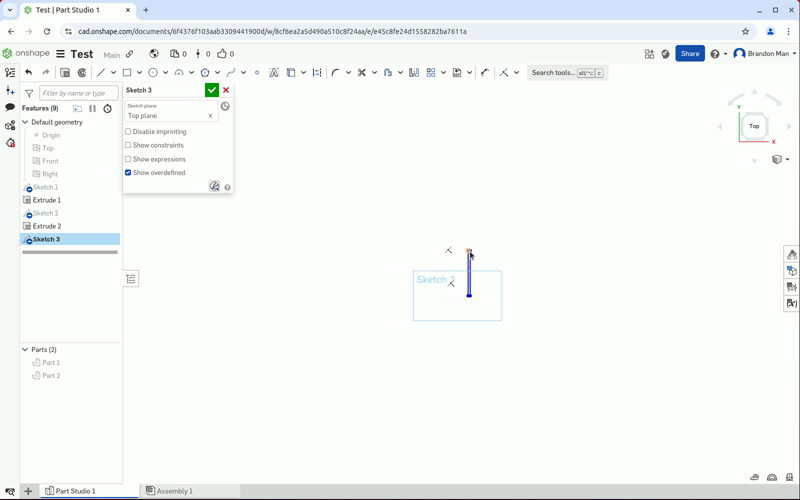
scroll(6)
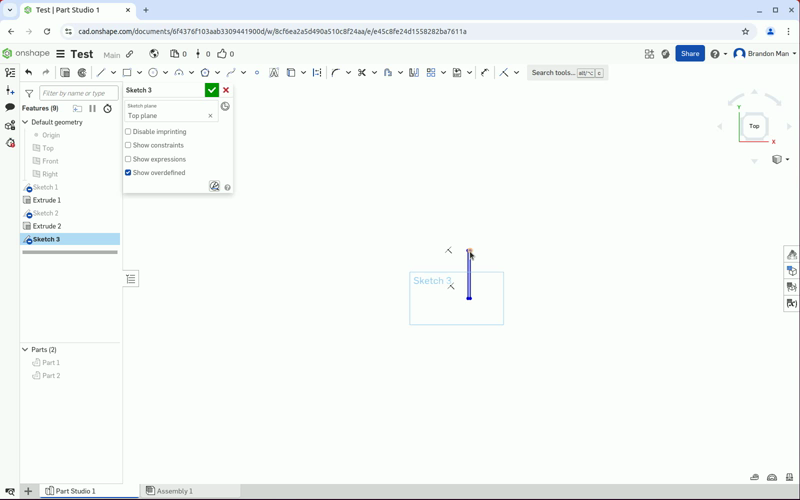
scroll(6)
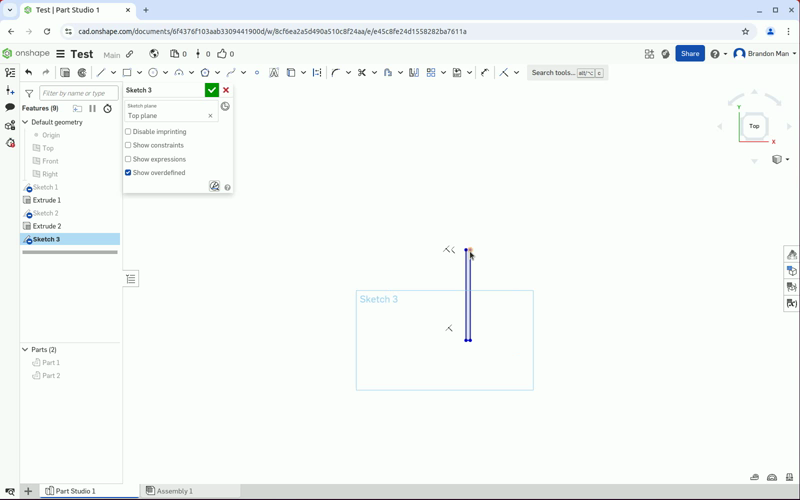
scroll(6)
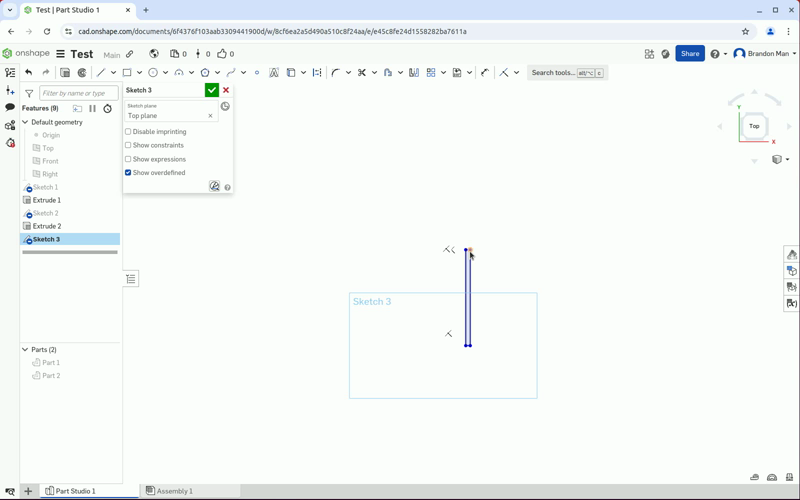
scroll(6)
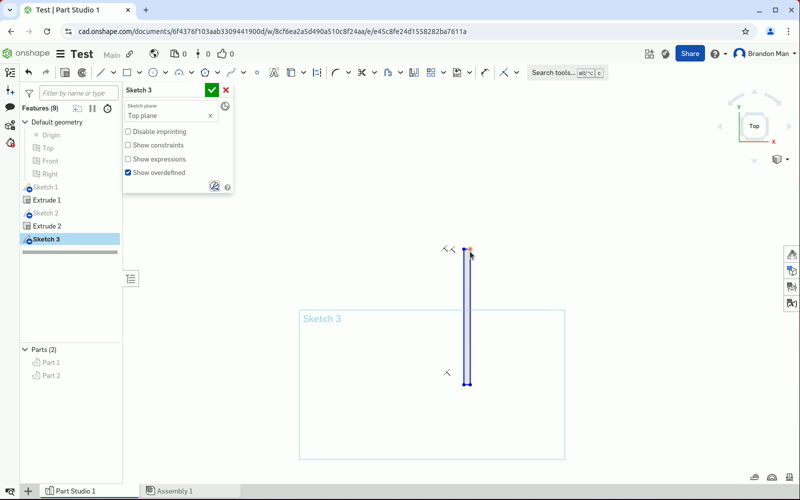
scroll(6)
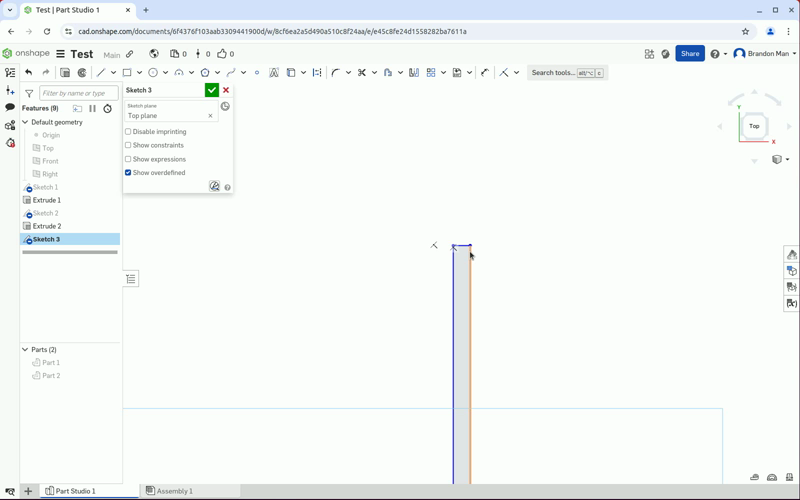
click(470, 251)
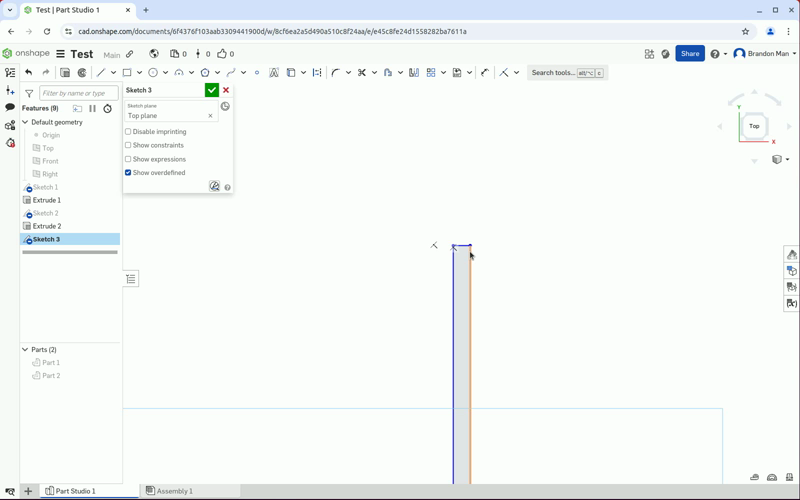
scroll(-6)
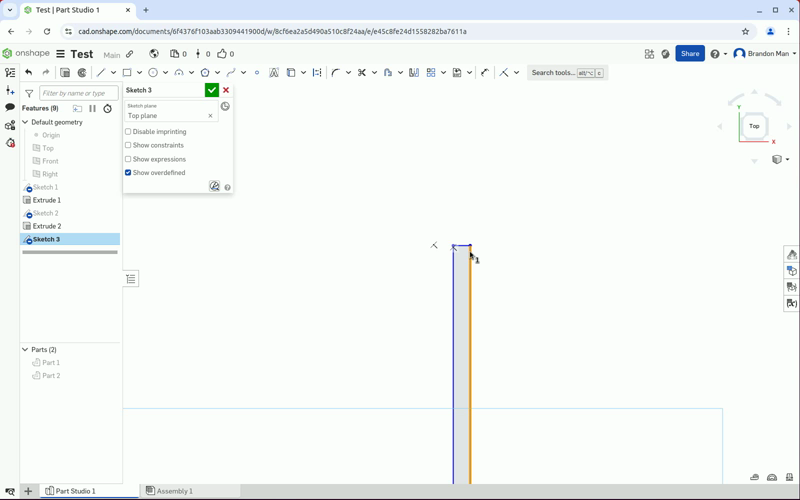
scroll(-6)
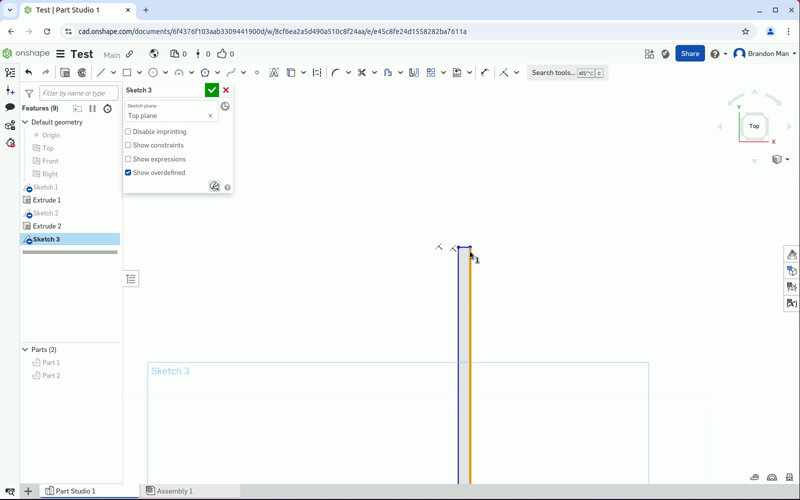
scroll(-6)
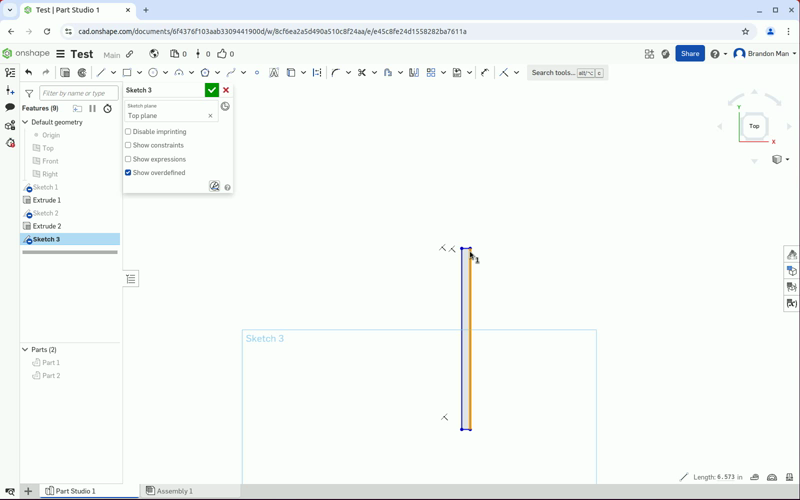
scroll(-6)
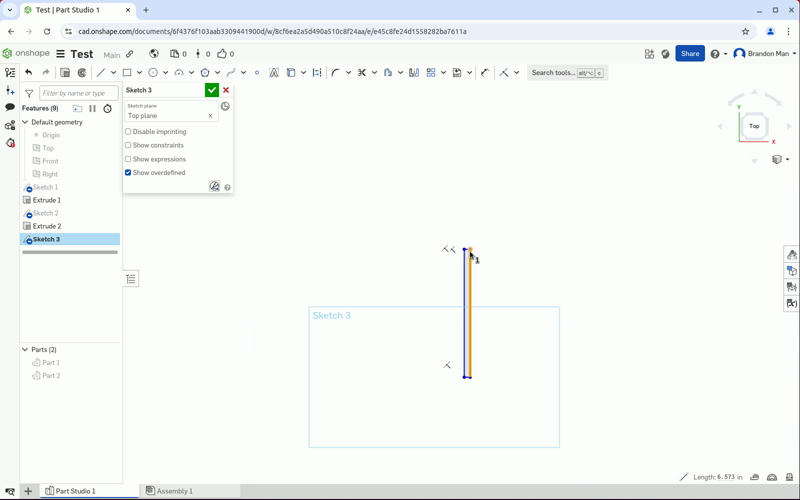
scroll(-6)
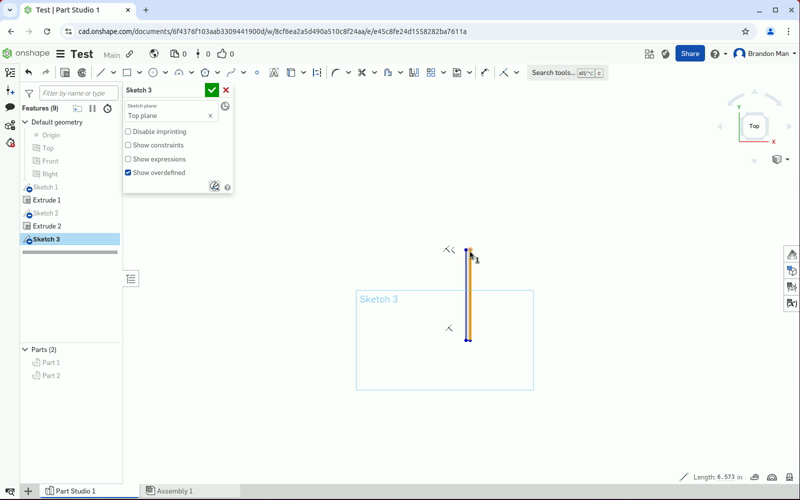
scroll(-6)
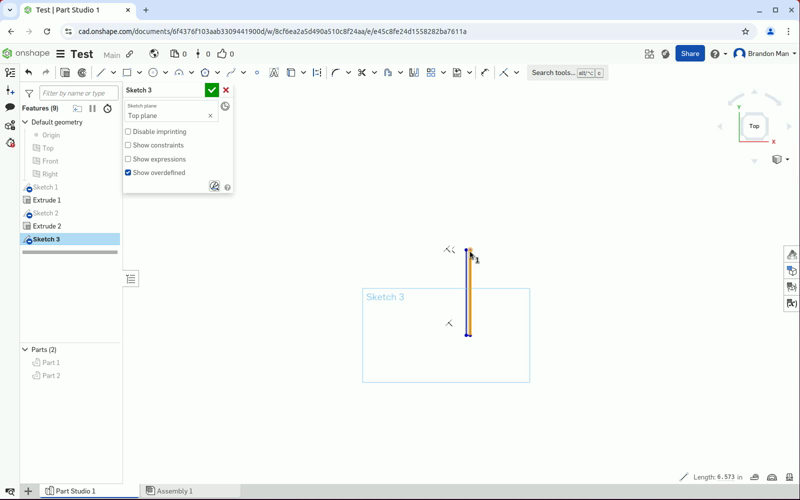
scroll(-6)
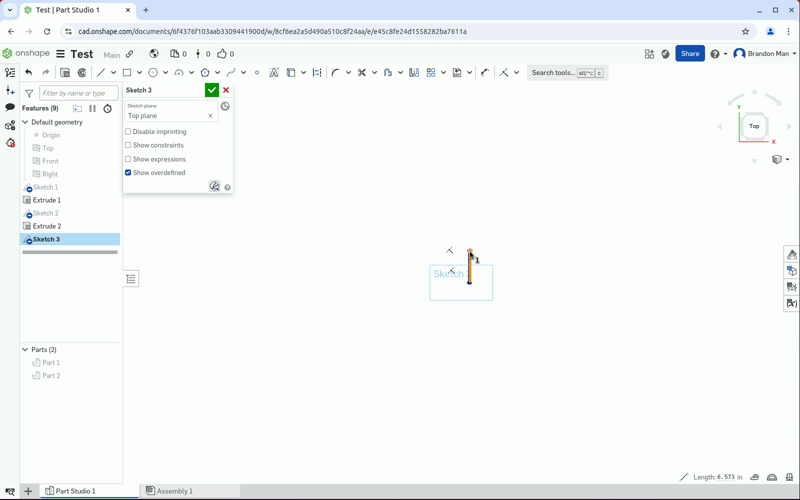
mouse_move(73, 352)
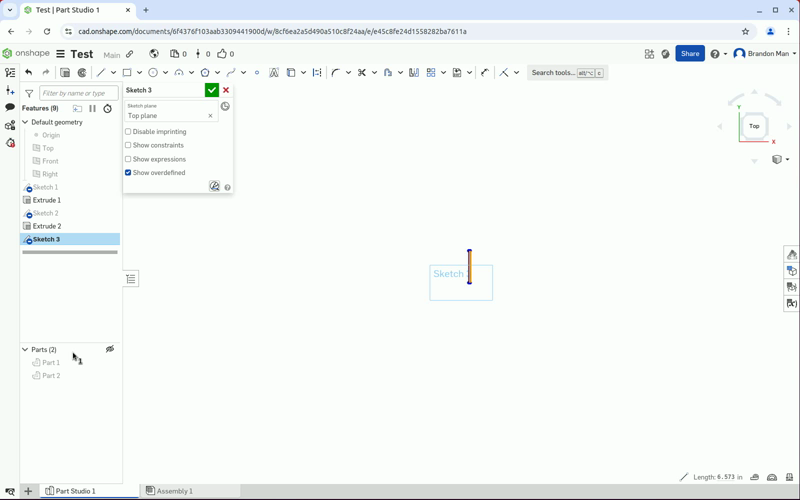
key(shift+y)
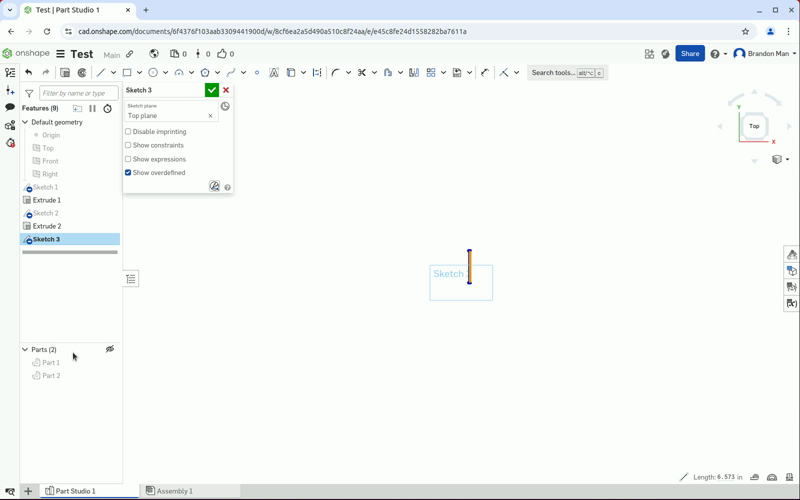
key(shift+e)
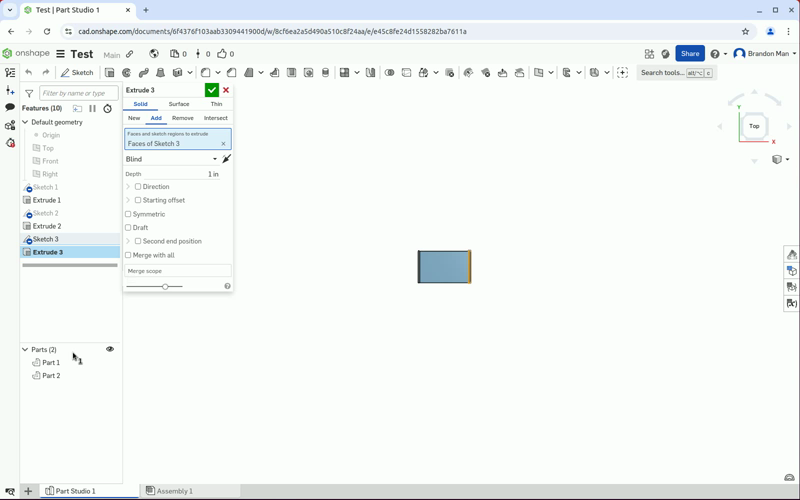
mouse_move(143, 106)
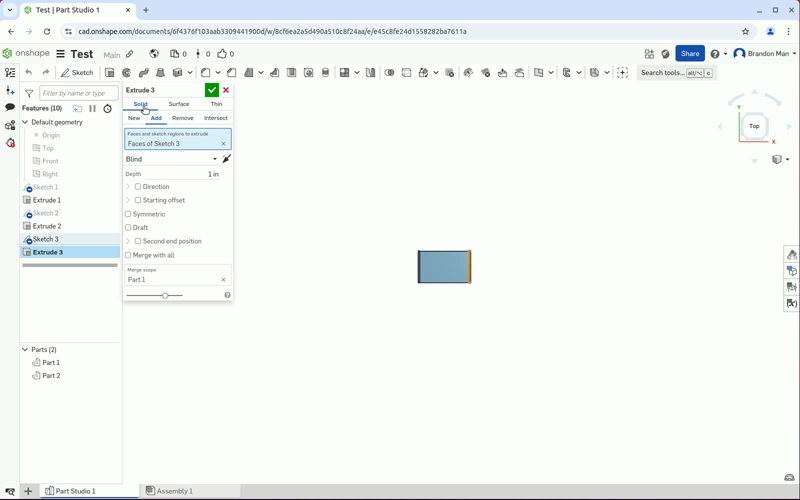
click(143, 106)
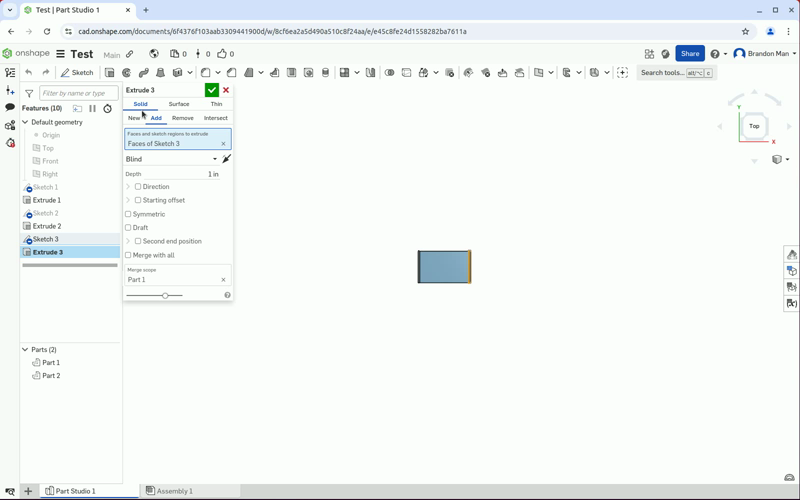
mouse_move(137, 120)
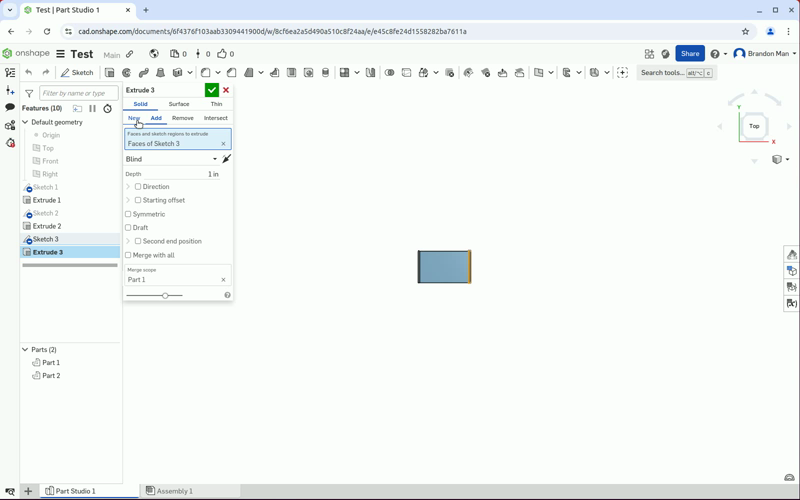
click(137, 120)
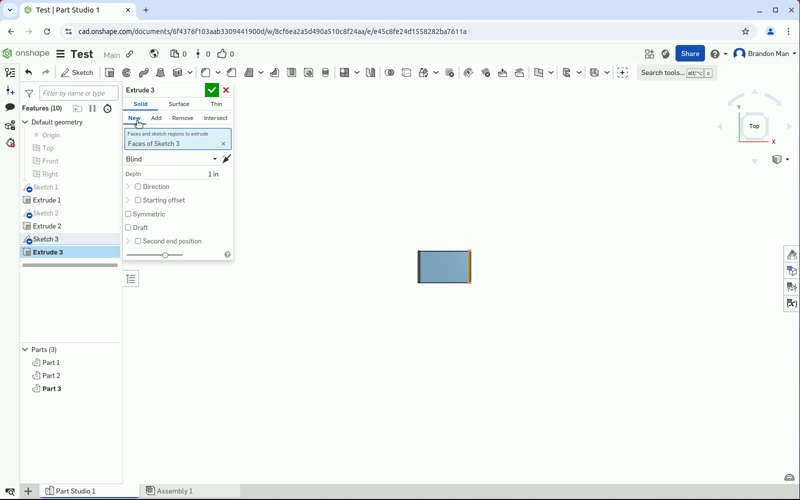
key(tab, 4)
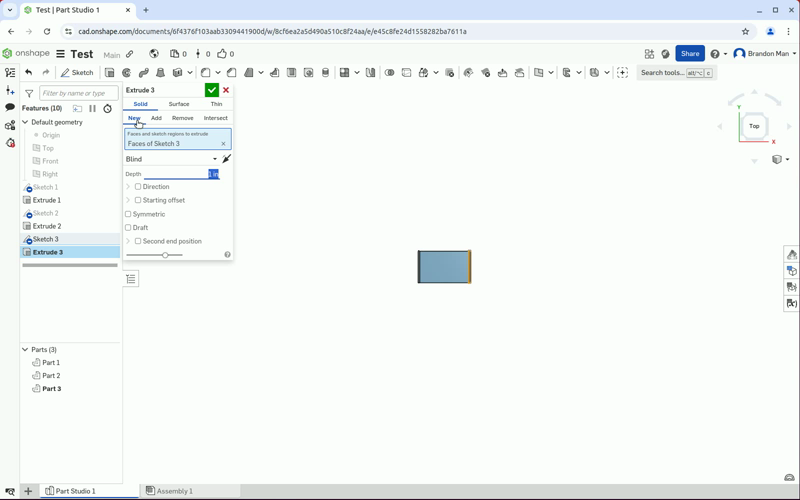
text(22.868)
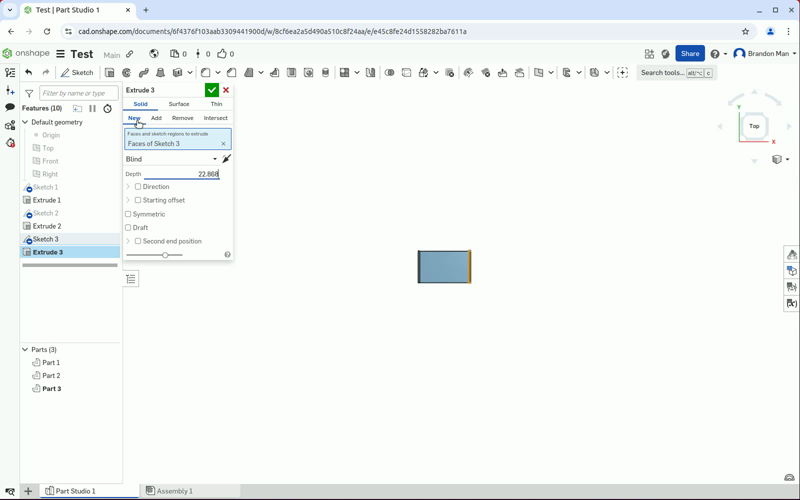
key(enter)
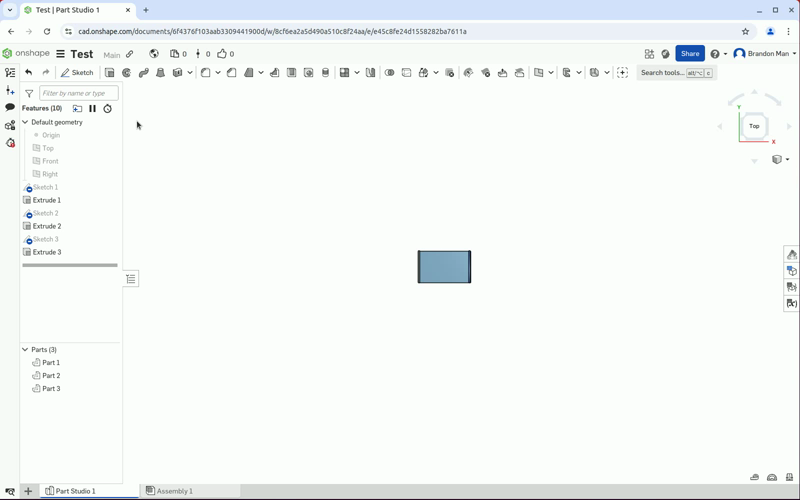
key(shift+h)
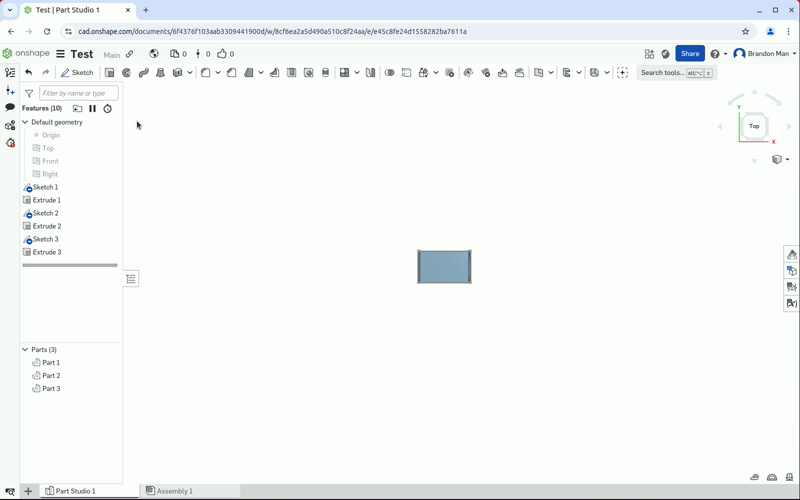
key(shift+h)
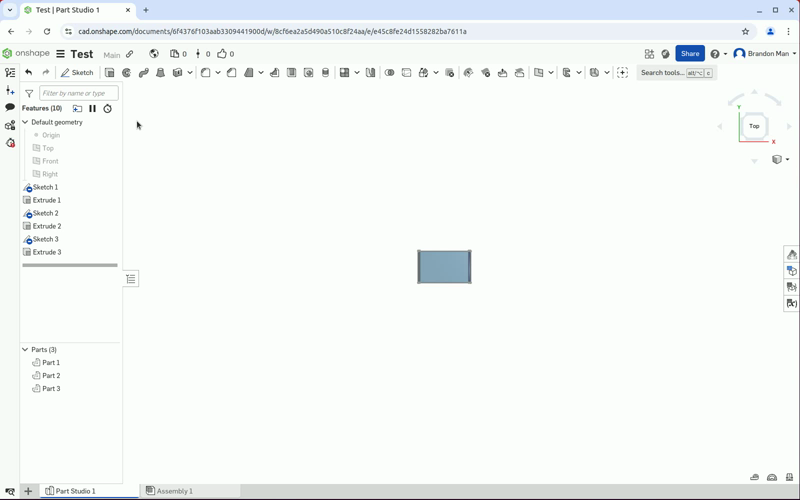
key(shift+7)
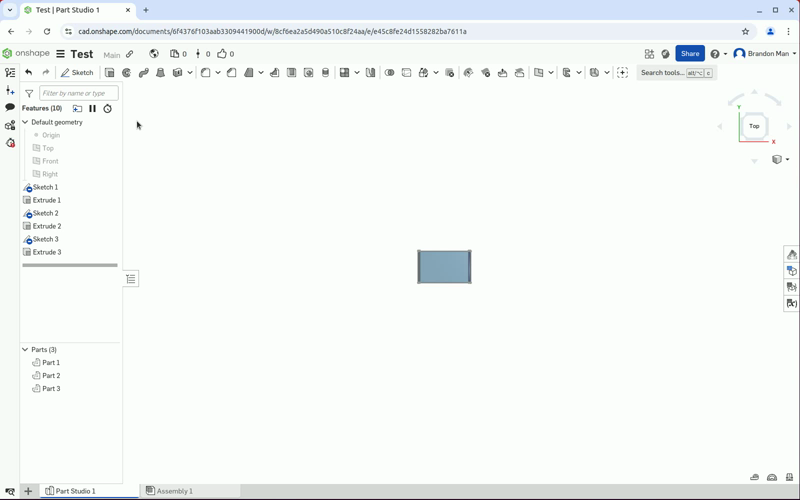
key(up, 3)
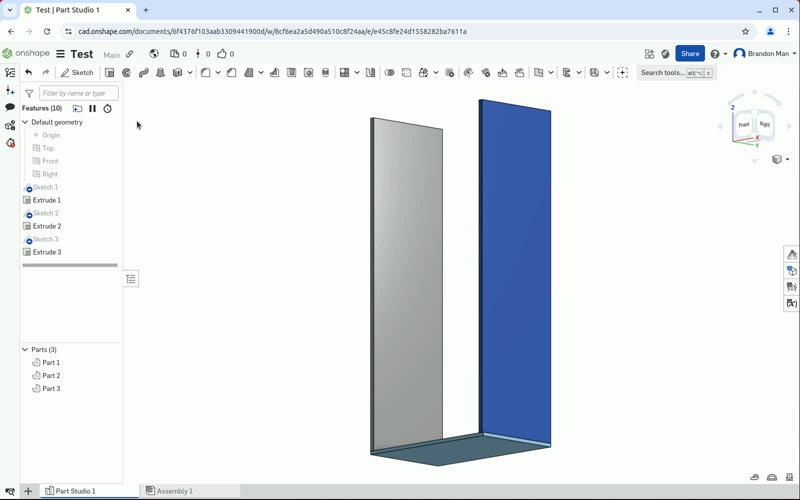
key(left, 3)
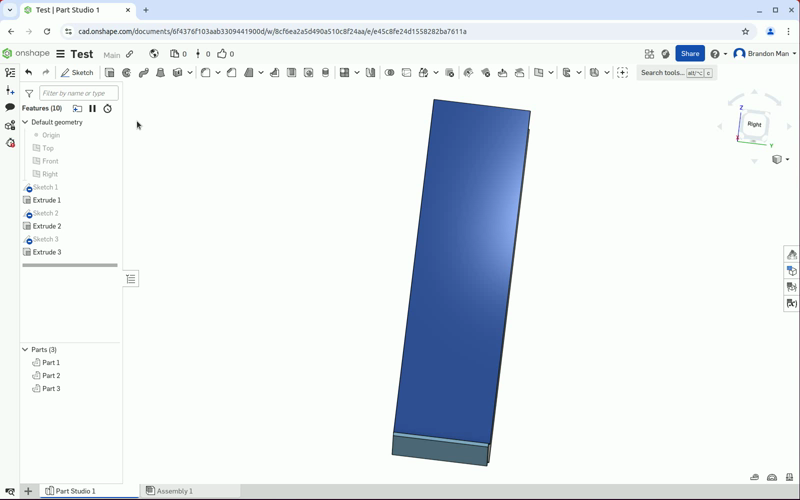
key(right, 3)
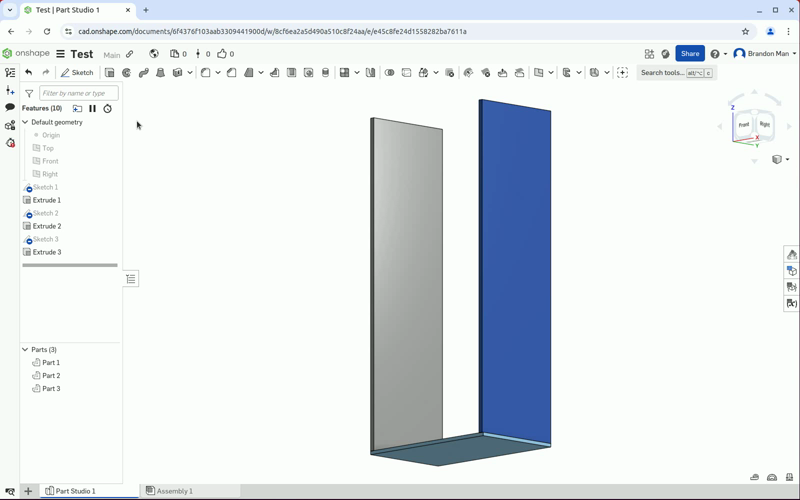
key(down, 3)
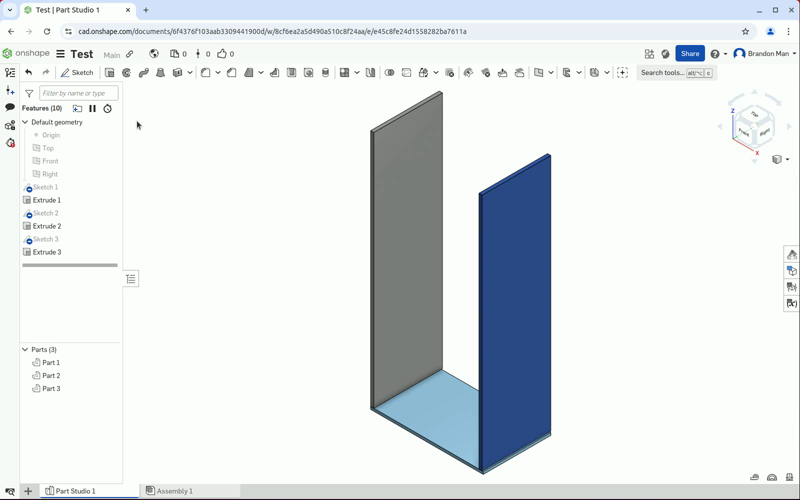
mouse_move(73, 189)
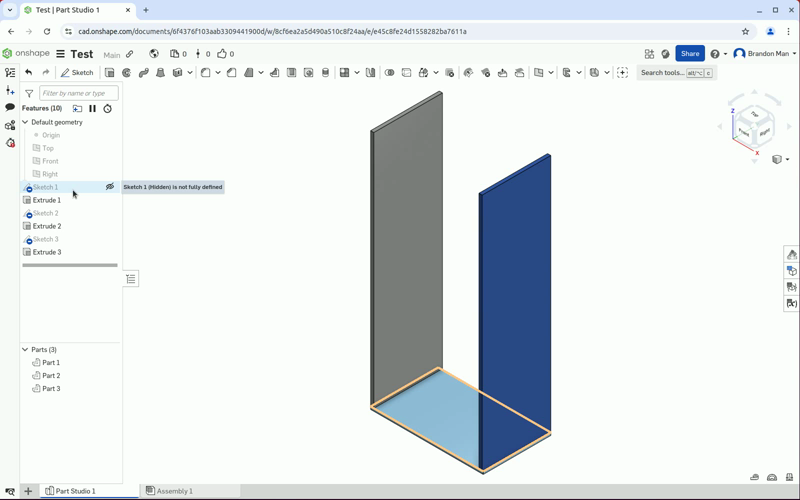
click(73, 189)